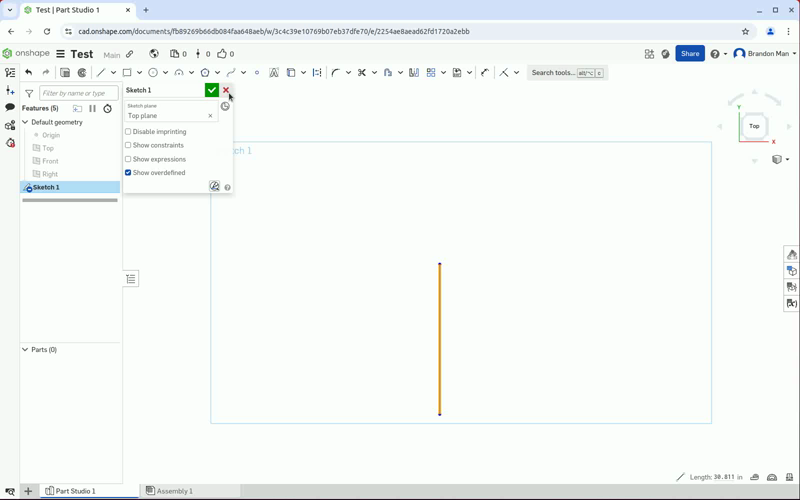
key(shift+h)
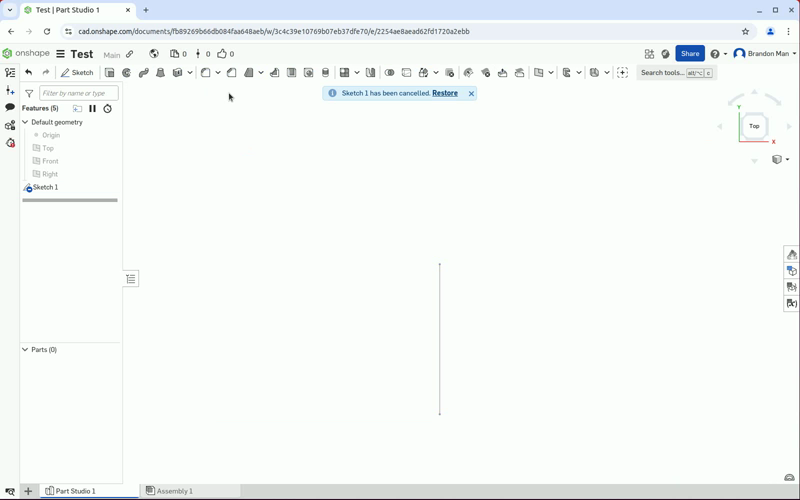
key(shift+s)
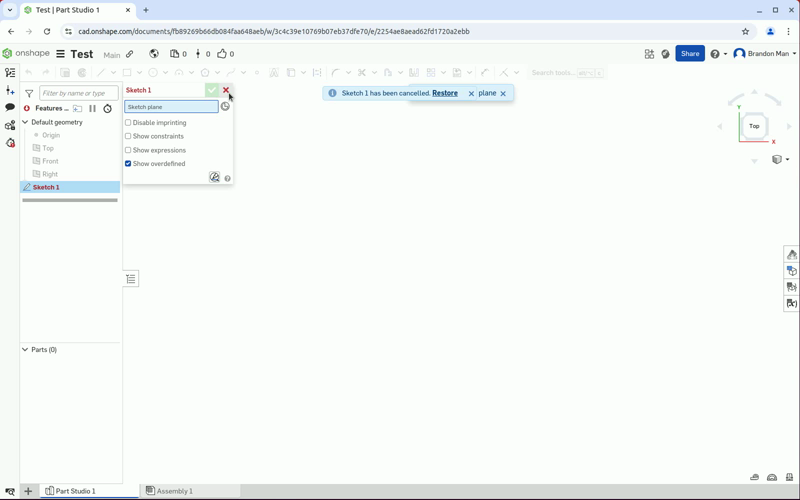
mouse_move(73, 150)
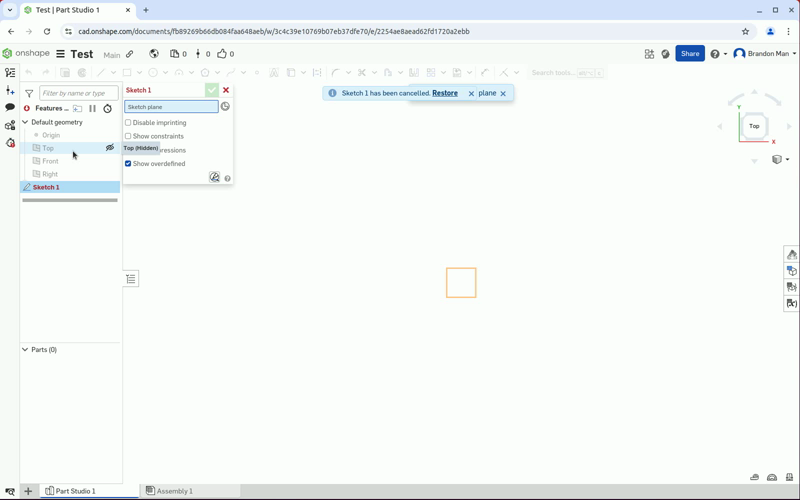
click(73, 150)
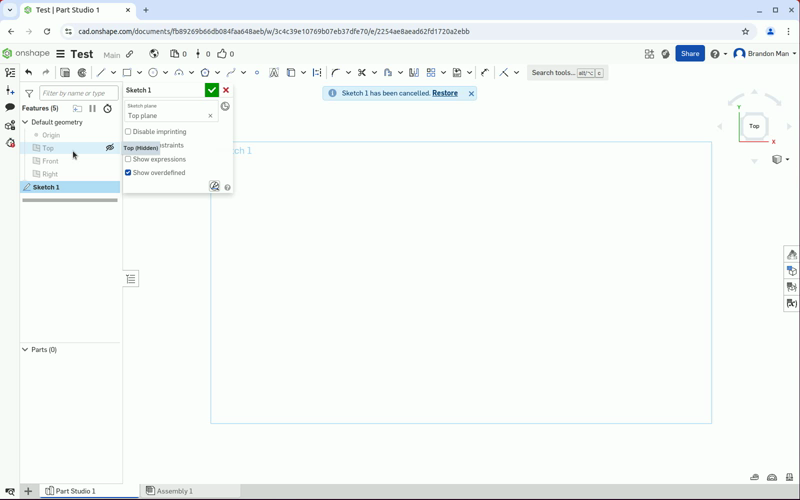
mouse_move(73, 352)
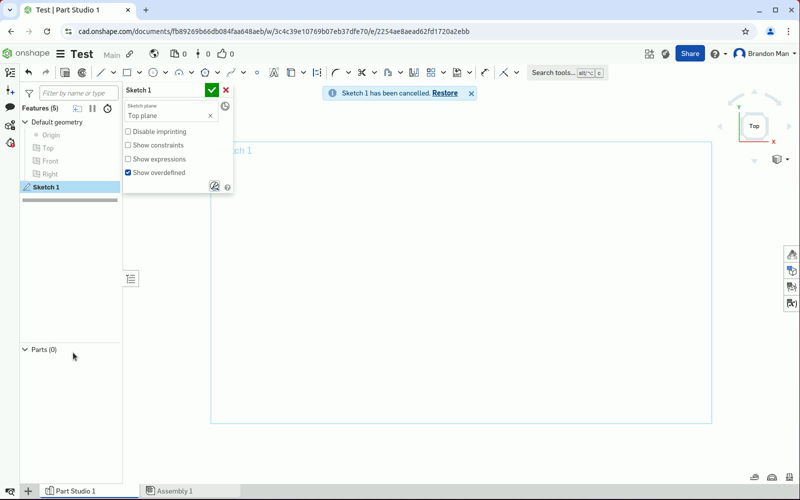
key(y)
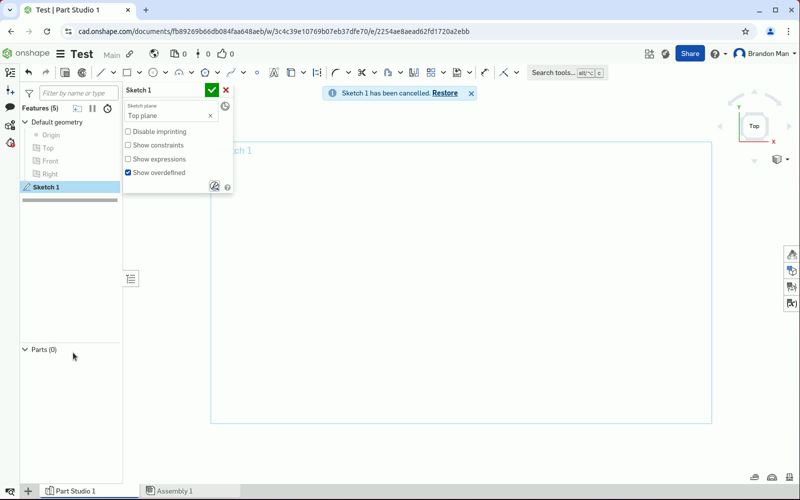
key(l)
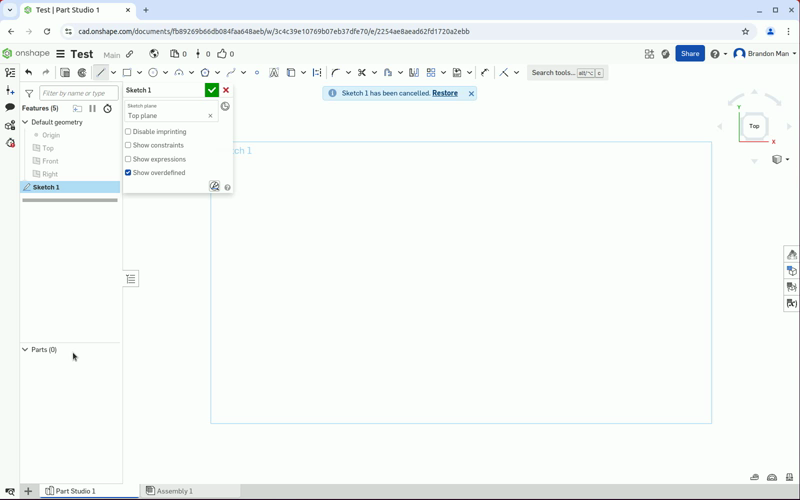
key_down(shift)
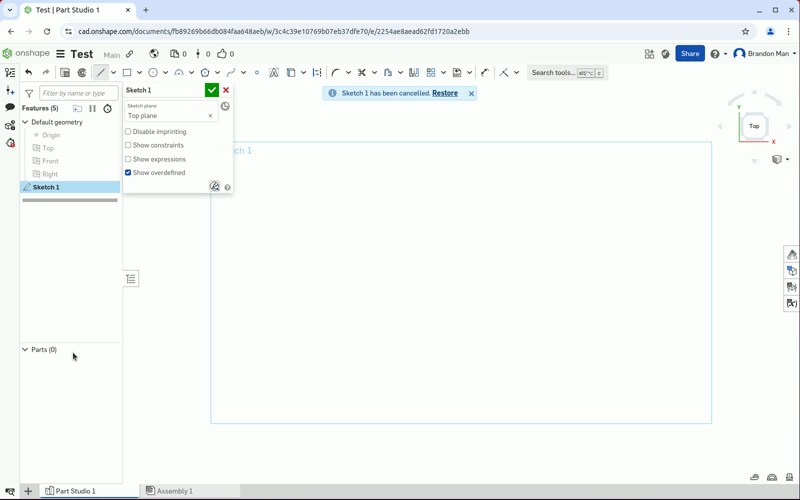
mouse_move(348, 374)
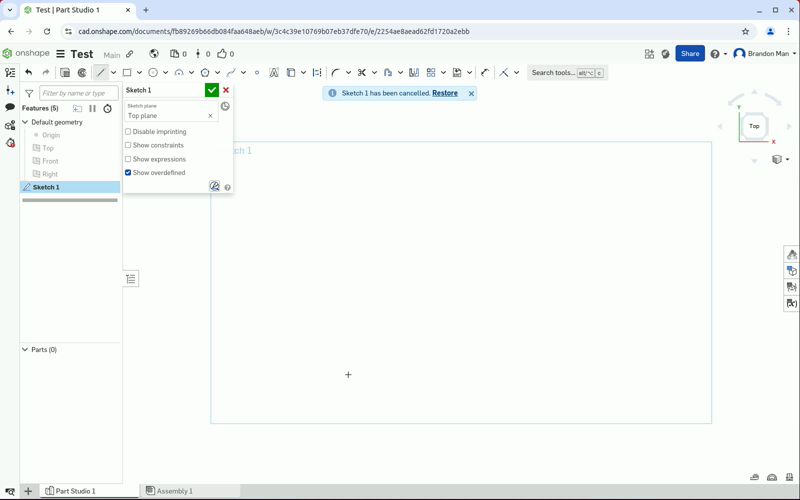
click(348, 374)
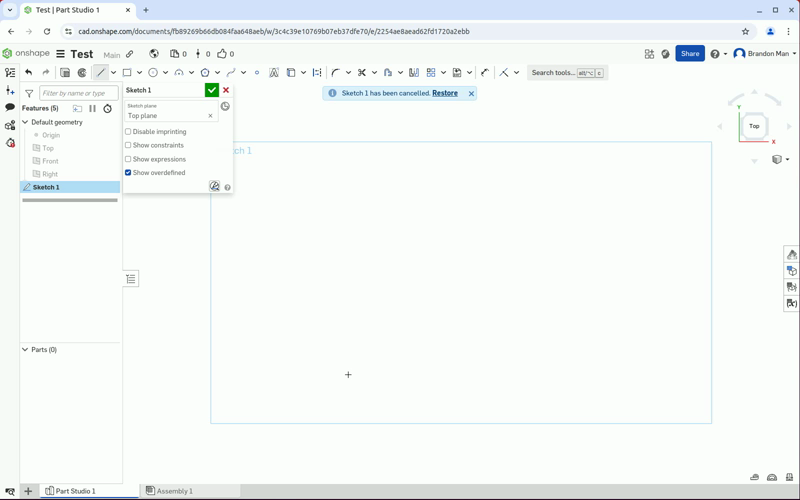
key_up(shift)
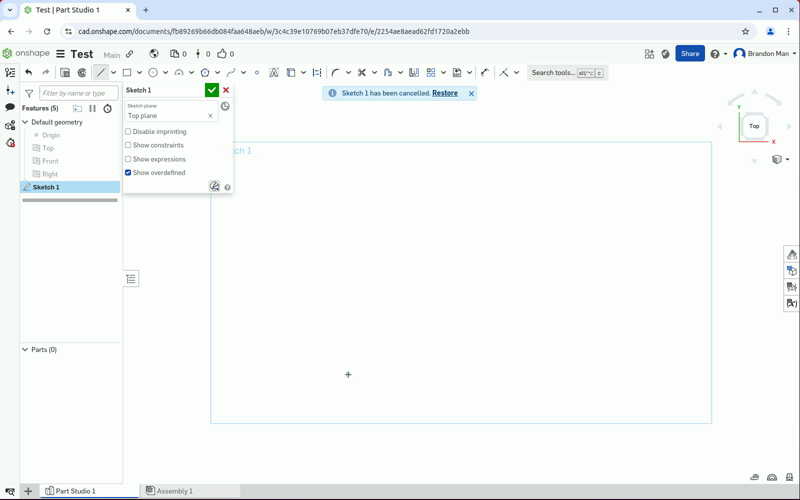
key_down(shift)
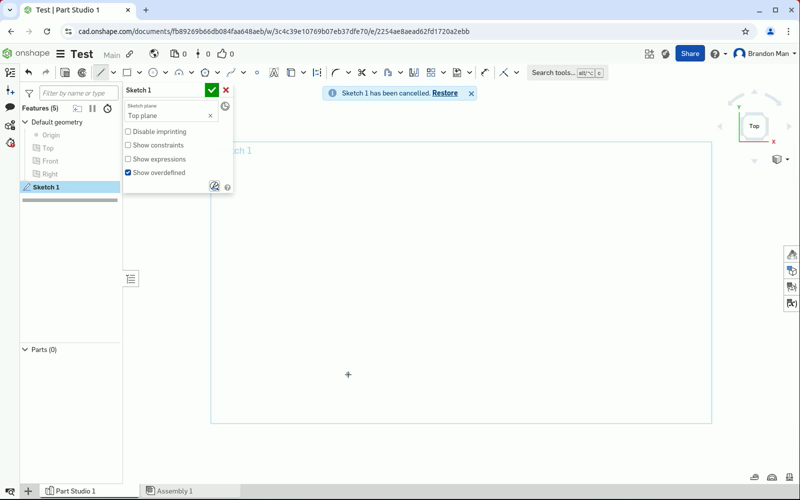
mouse_move(572, 374)
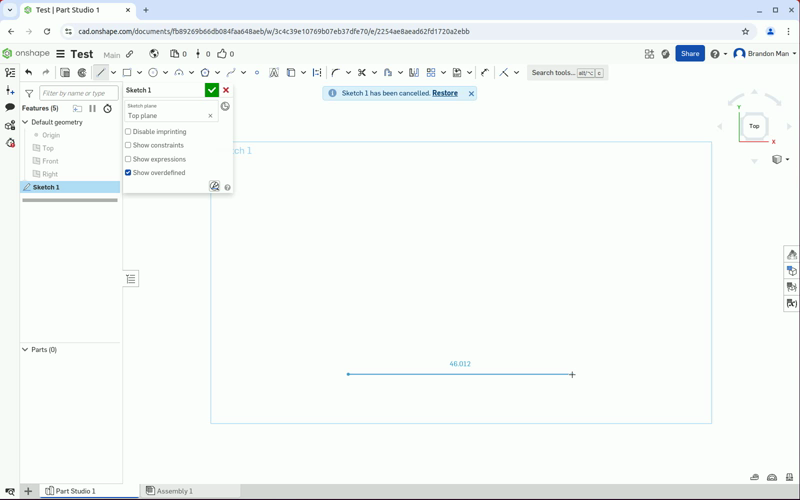
click(572, 374)
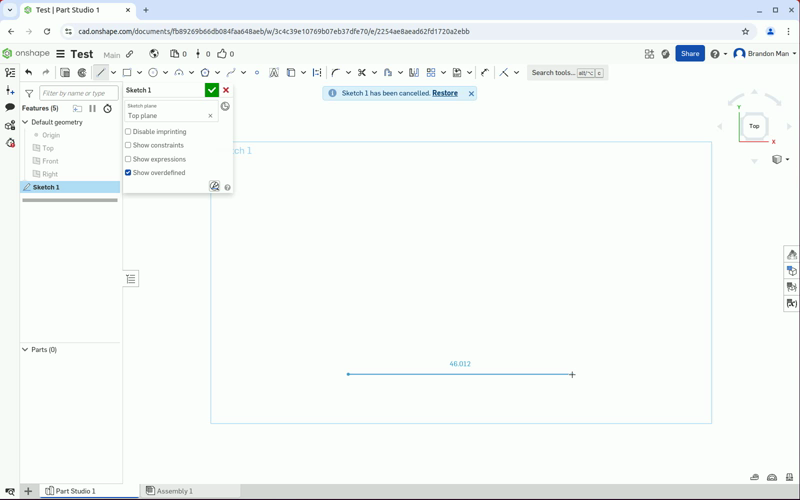
key_up(shift)
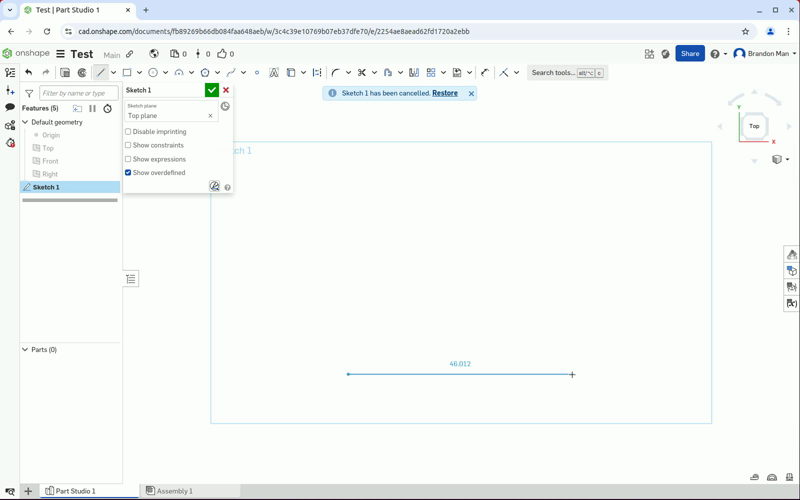
key_down(shift)
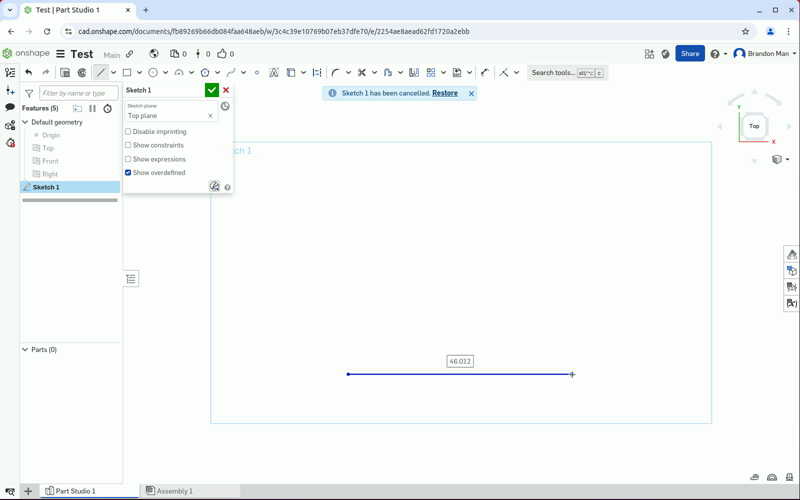
mouse_move(572, 192)
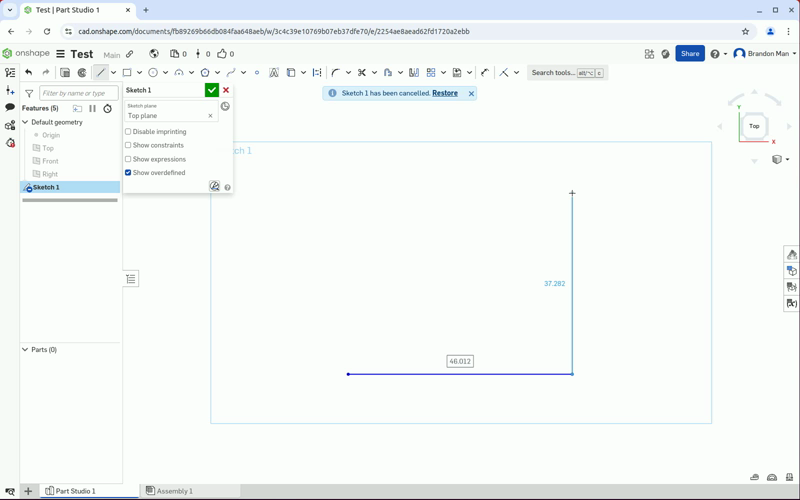
click(572, 192)
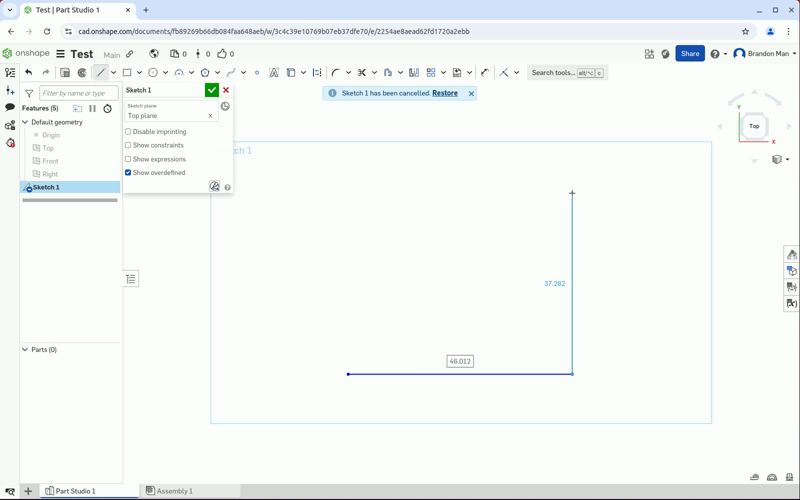
key_up(shift)
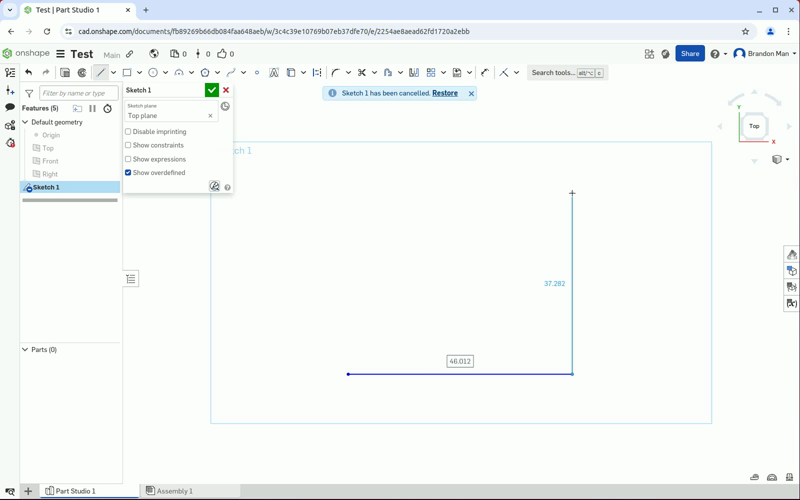
key_down(shift)
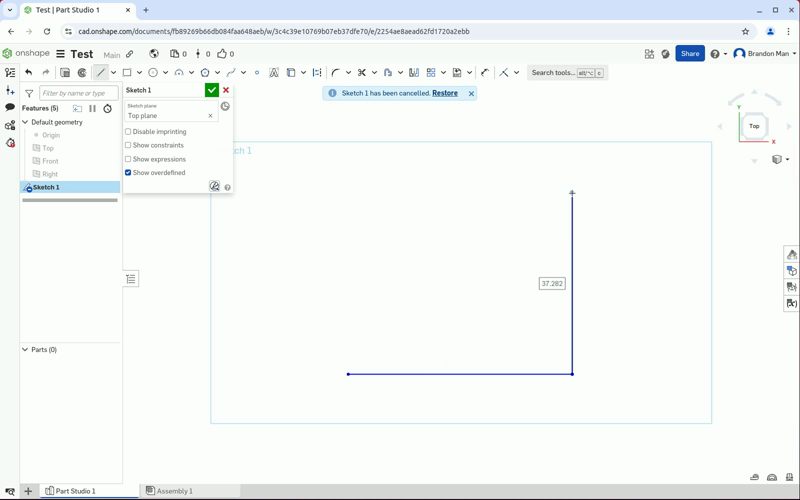
mouse_move(348, 192)
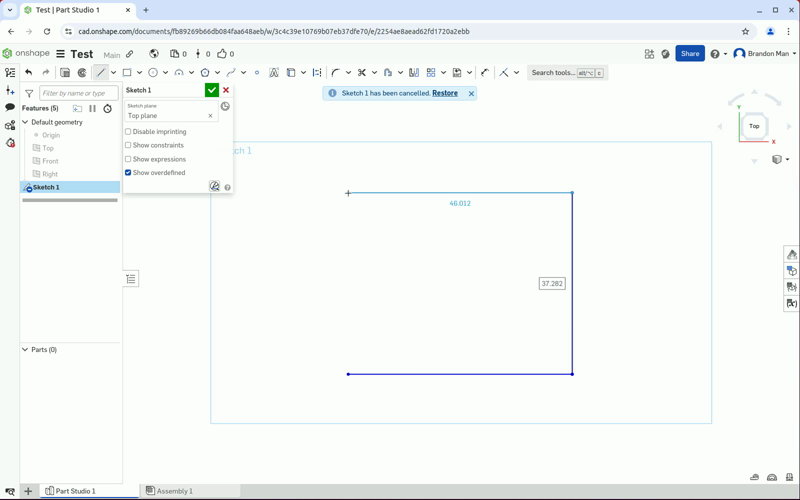
click(348, 192)
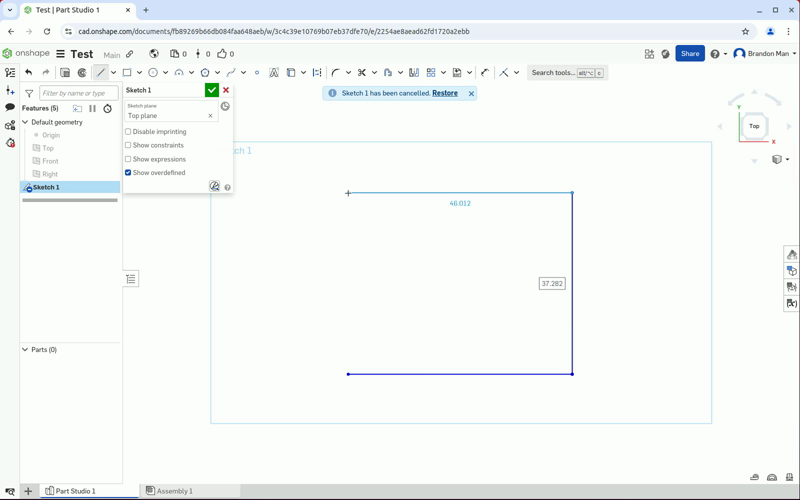
key_up(shift)
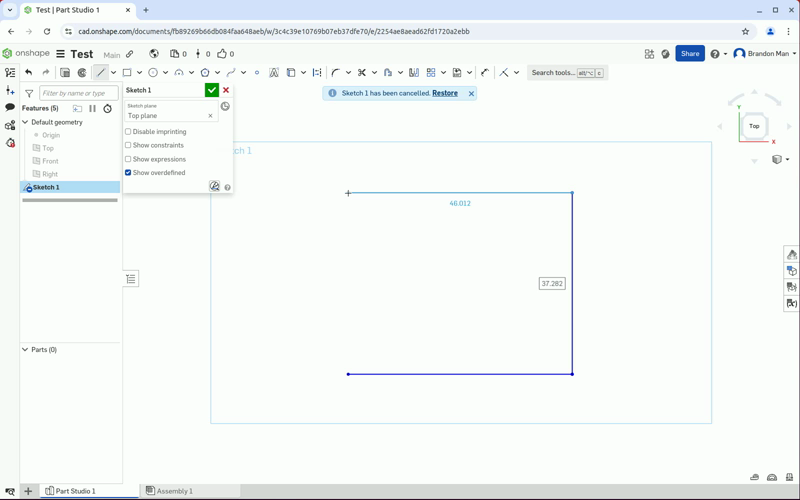
key_down(shift)
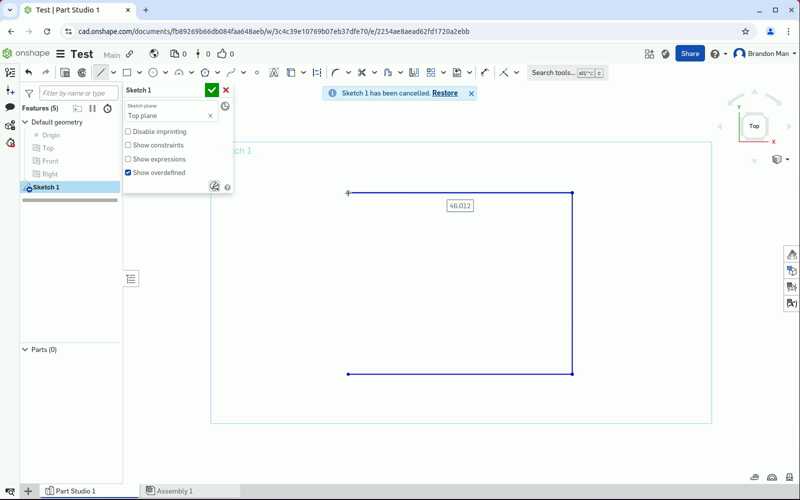
mouse_move(348, 374)
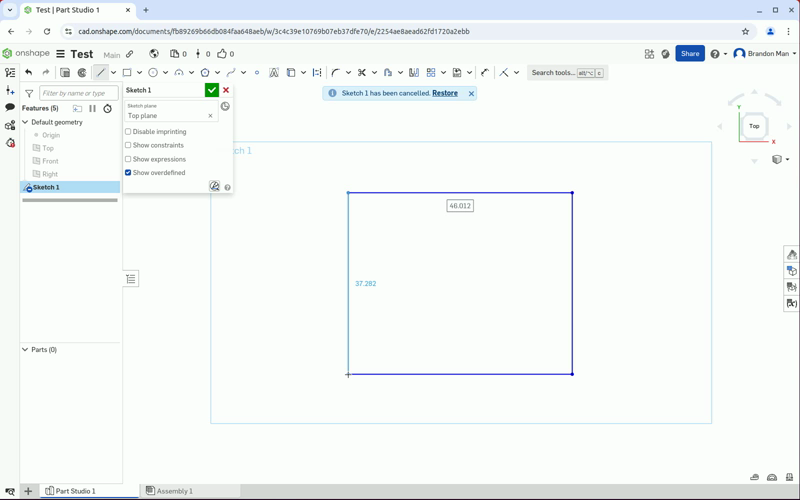
key_up(shift)
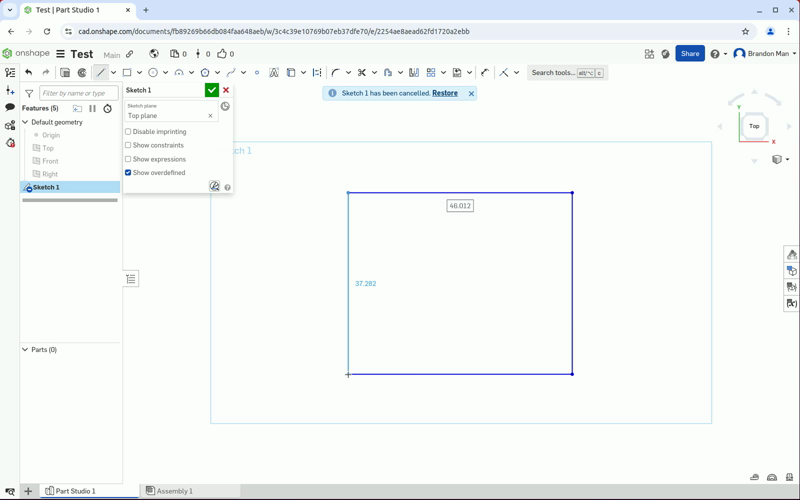
click(348, 374)
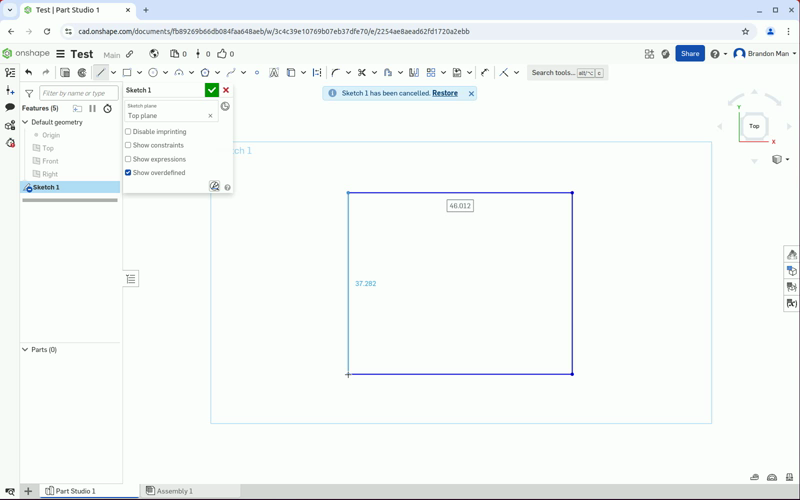
key(esc)
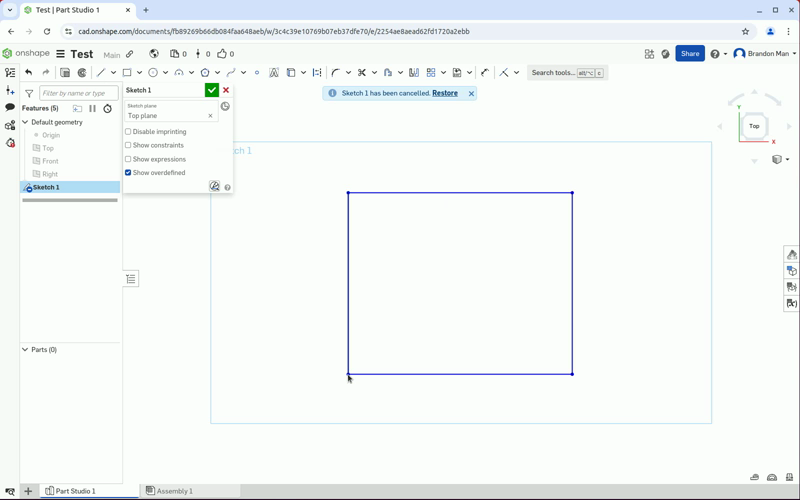
key(l)
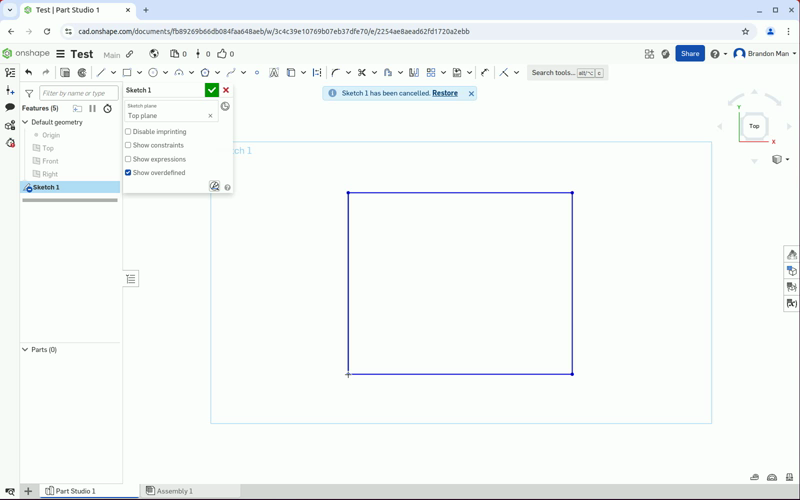
key_down(shift)
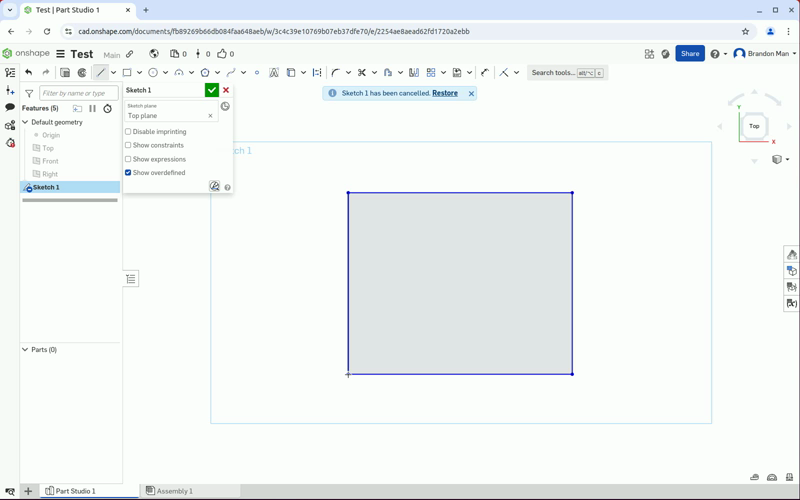
mouse_move(355, 367)
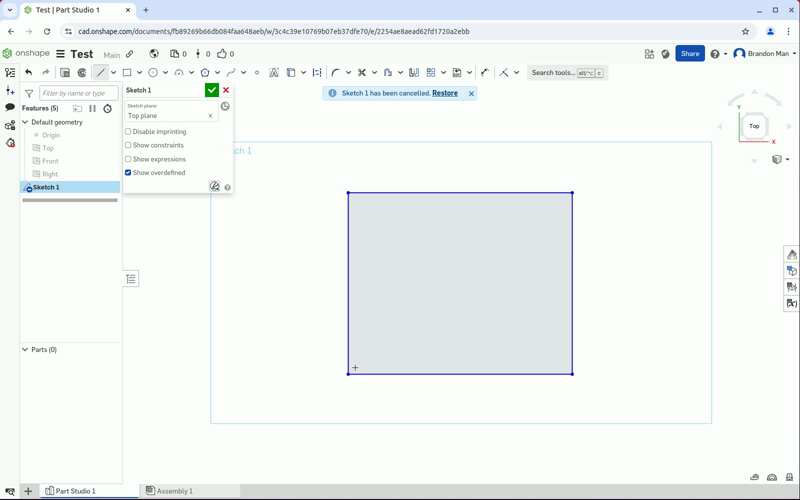
click(355, 367)
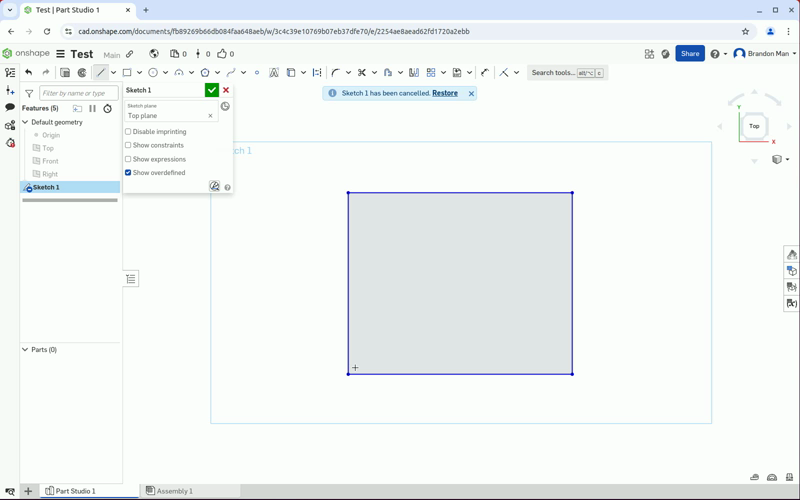
key_up(shift)
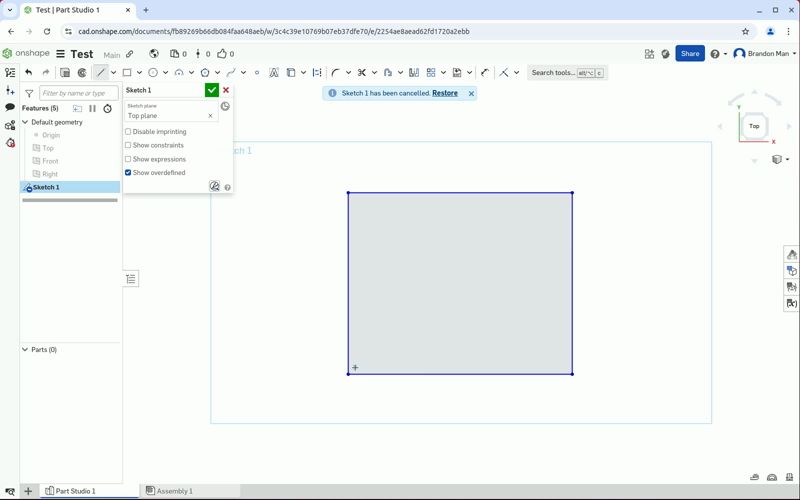
key_down(shift)
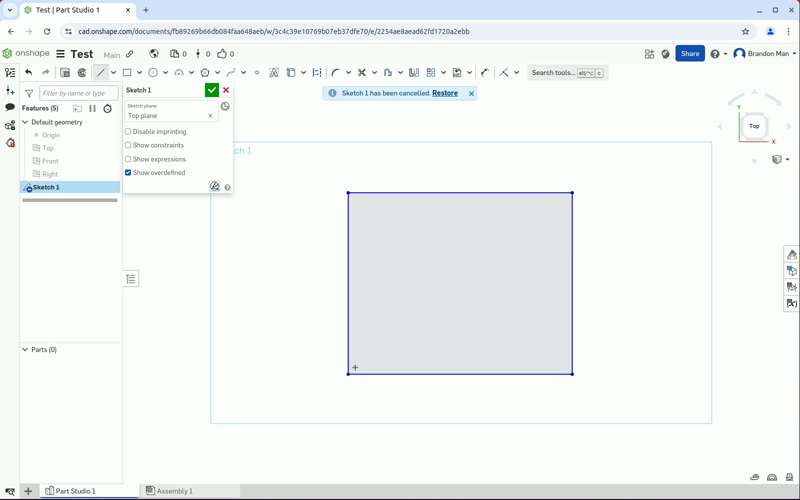
mouse_move(564, 367)
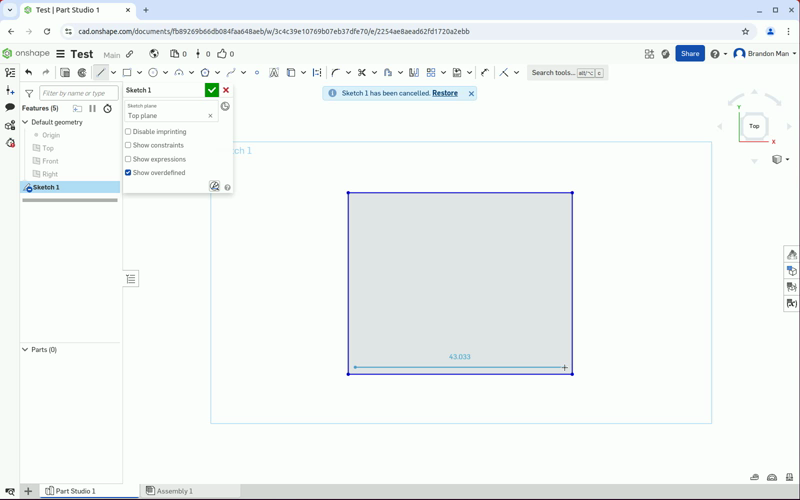
click(564, 367)
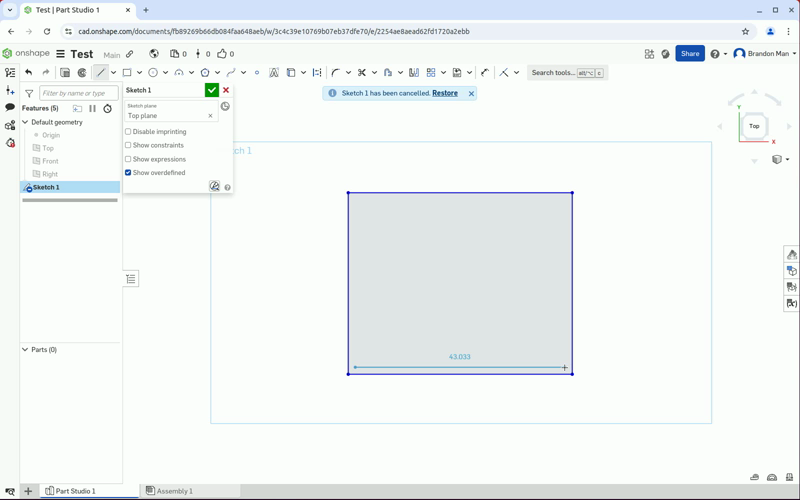
key_up(shift)
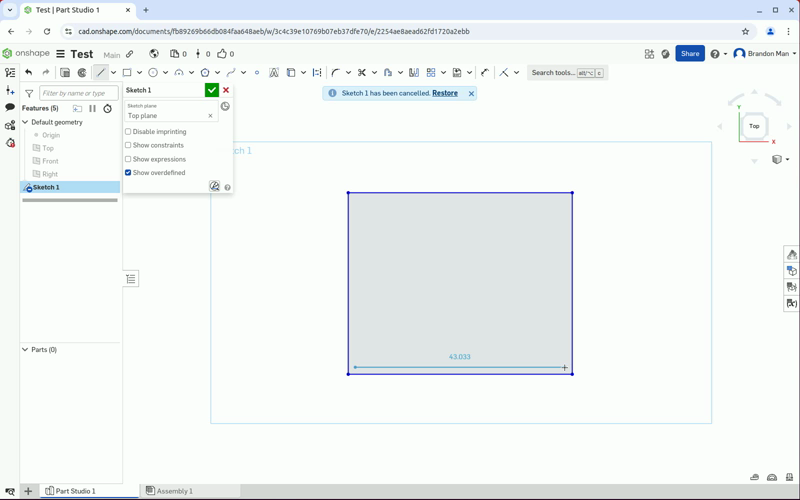
key_down(shift)
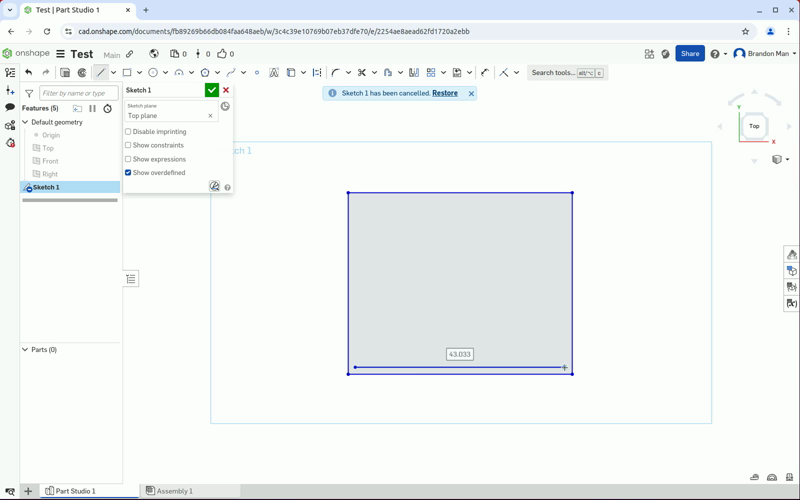
mouse_move(564, 199)
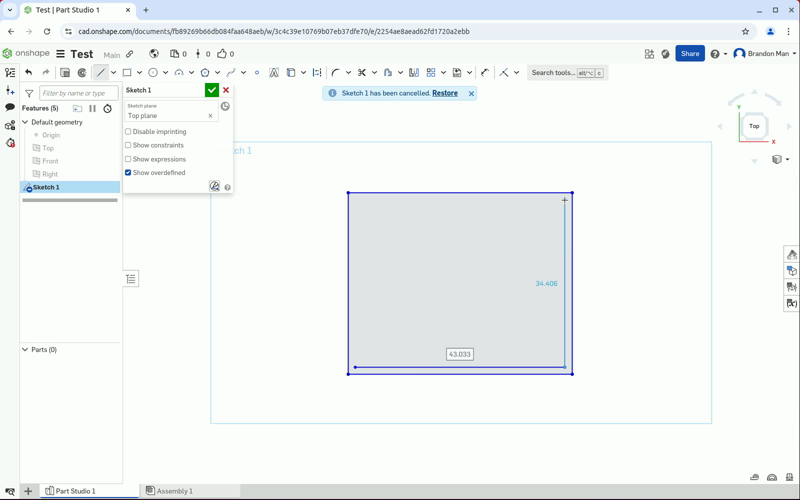
click(564, 199)
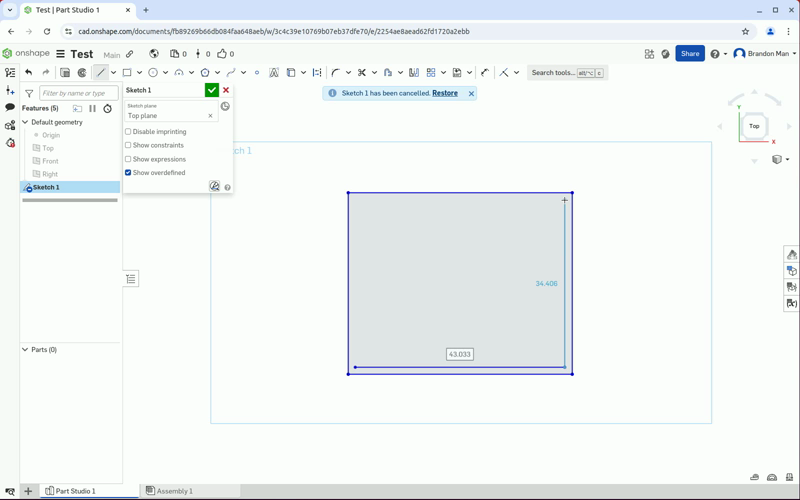
key_up(shift)
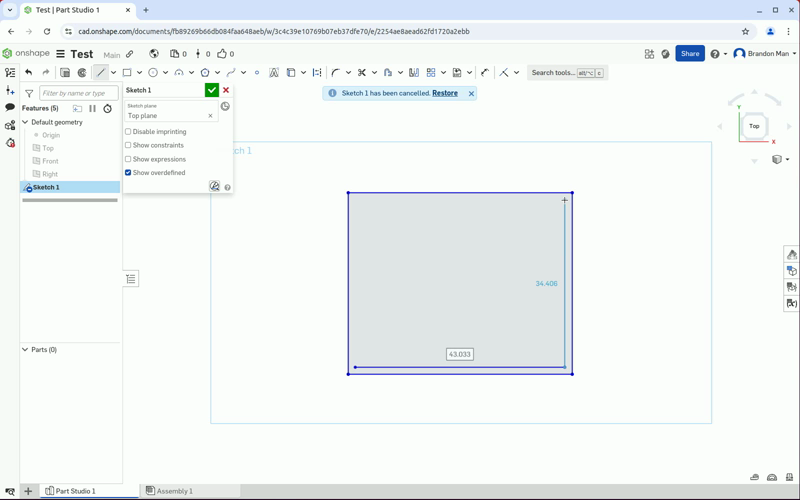
key_down(shift)
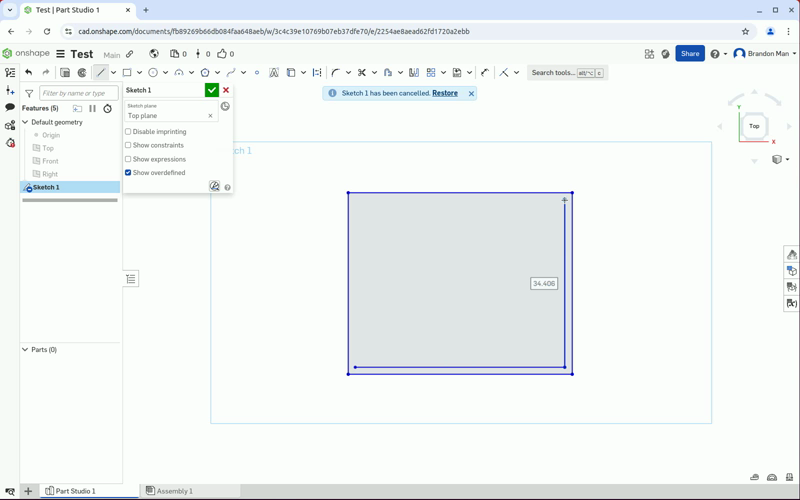
mouse_move(355, 199)
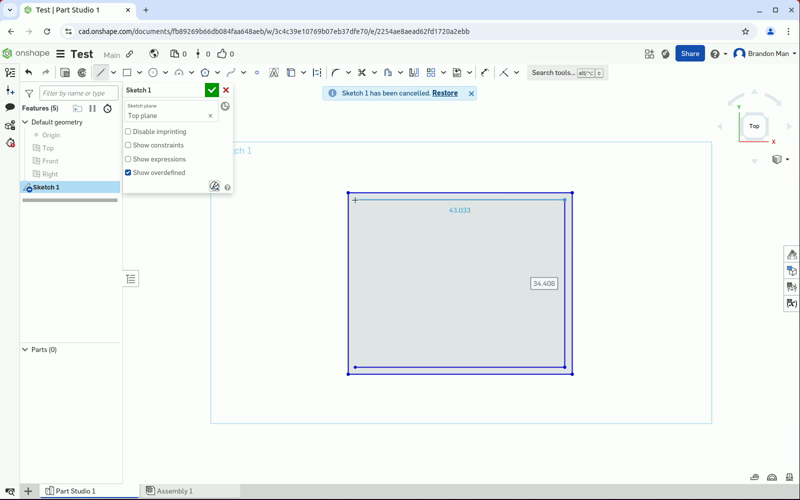
click(355, 199)
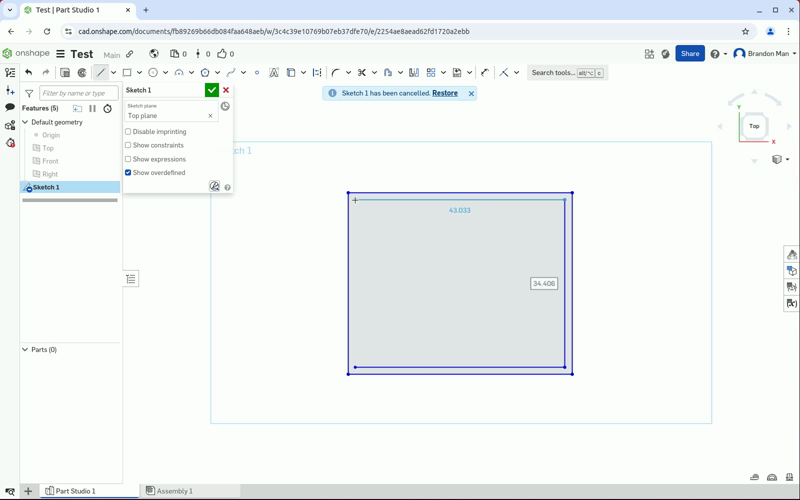
key_up(shift)
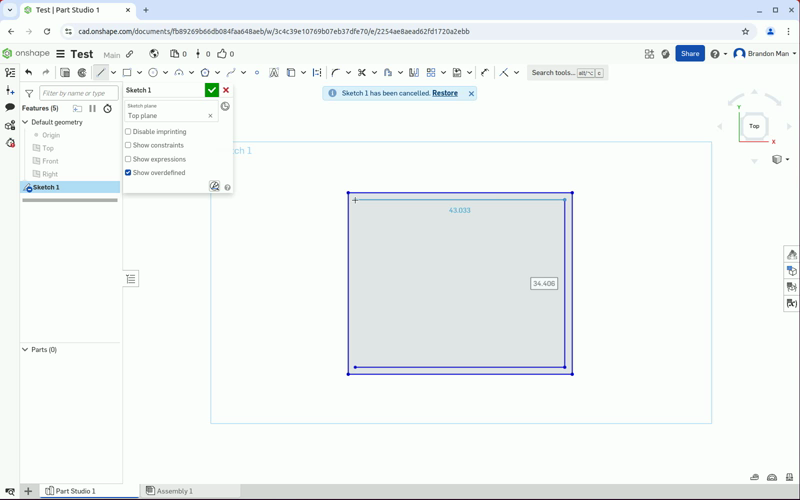
key_down(shift)
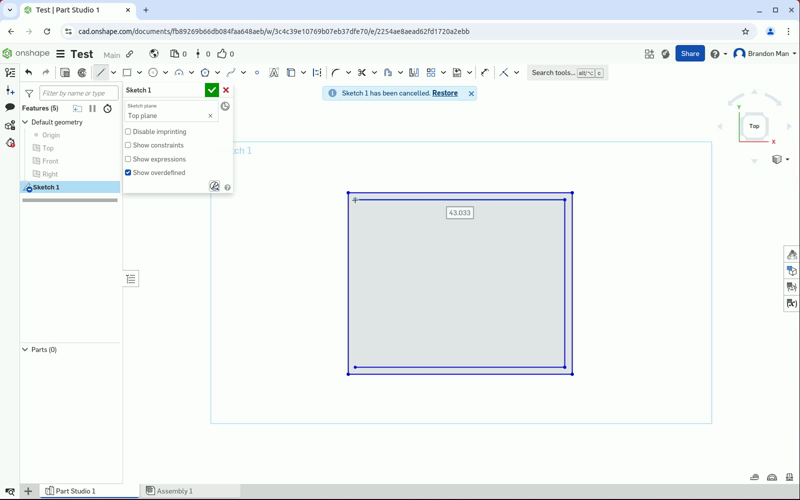
mouse_move(355, 367)
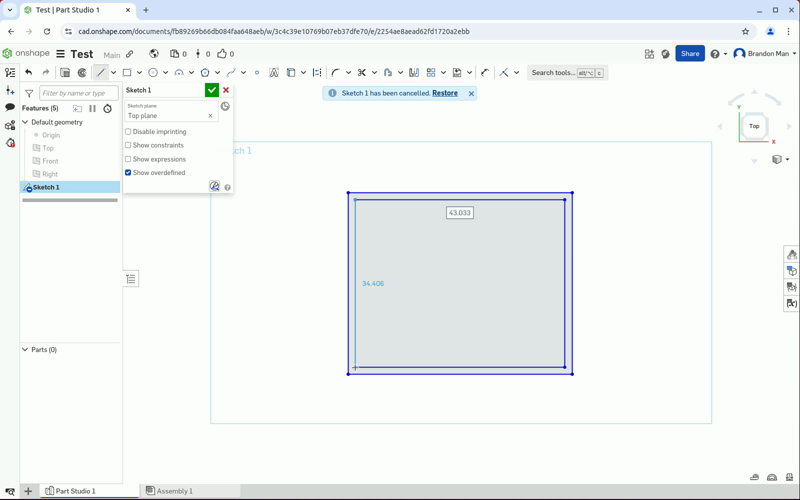
key_up(shift)
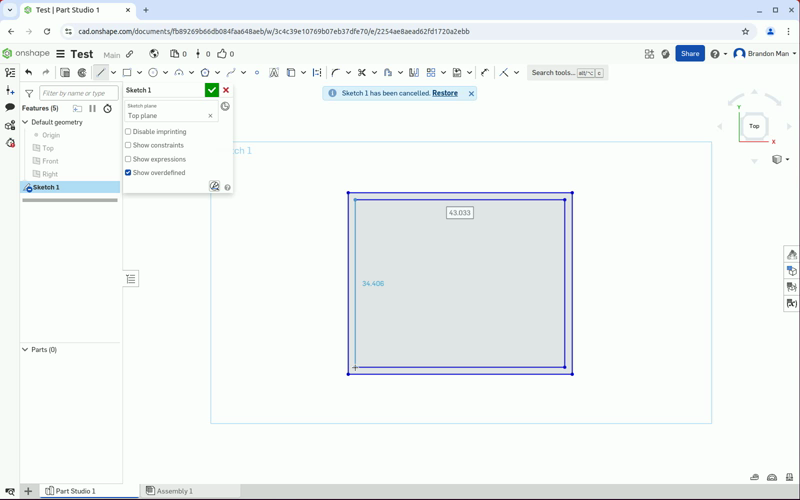
click(355, 367)
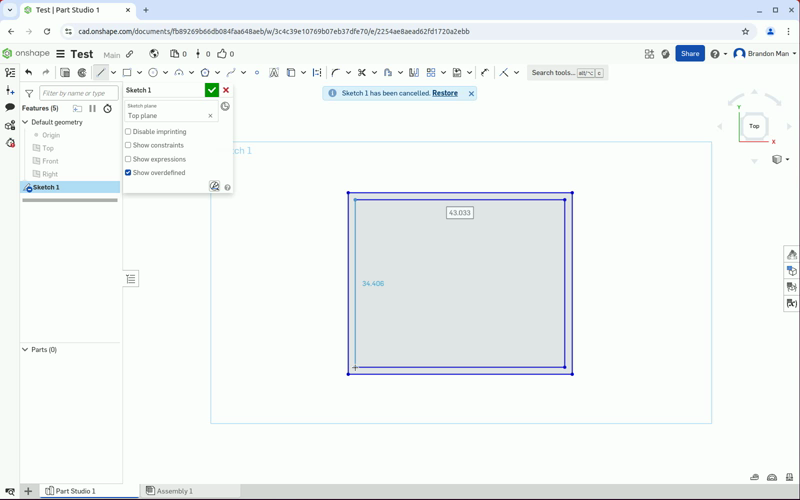
key(esc)
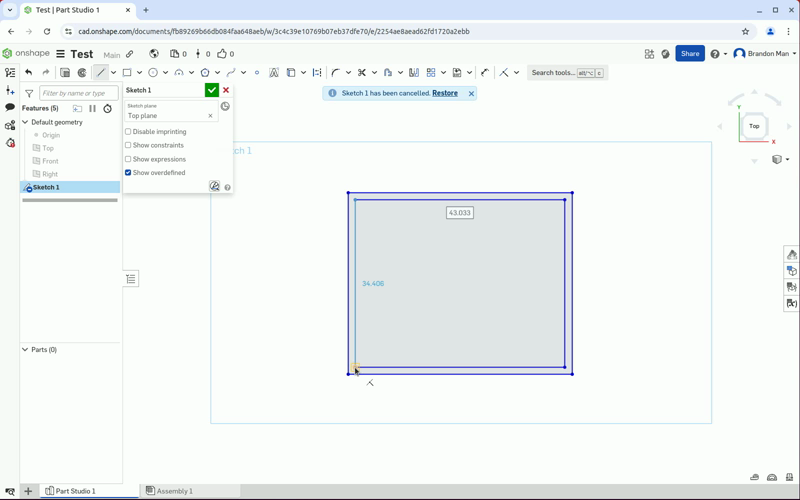
mouse_move(567, 196)
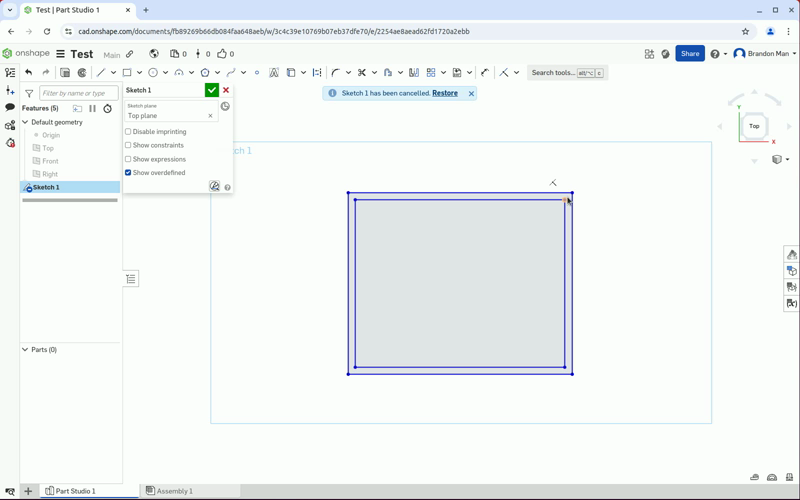
click(567, 196)
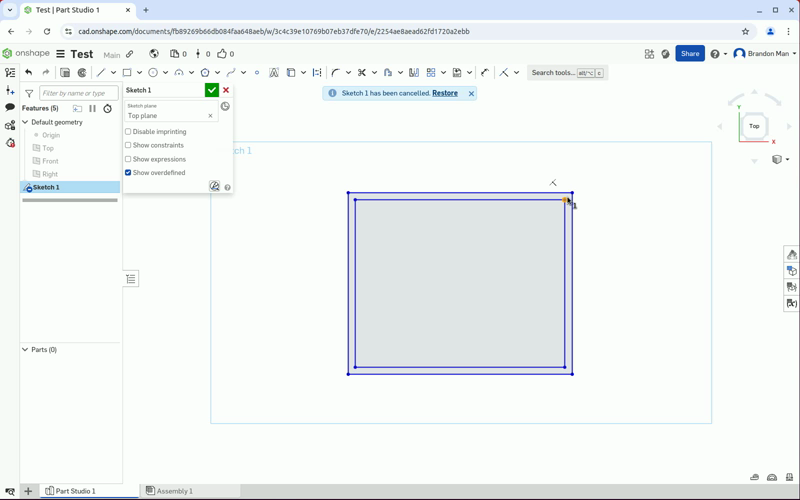
mouse_move(73, 352)
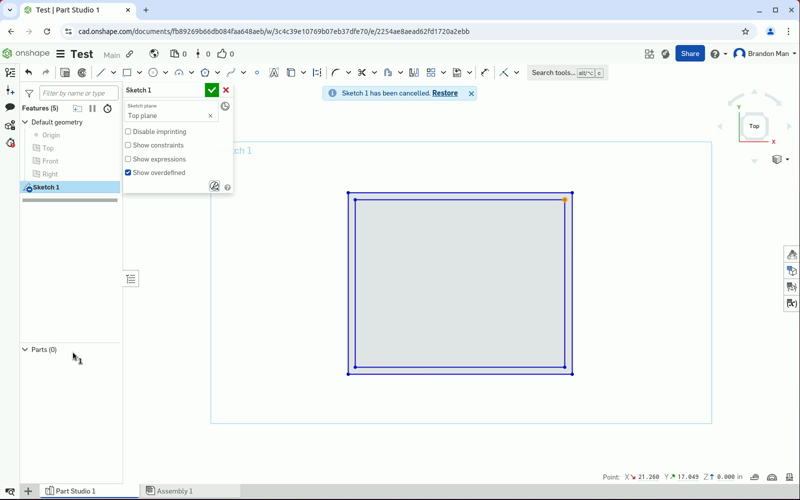
key(shift+y)
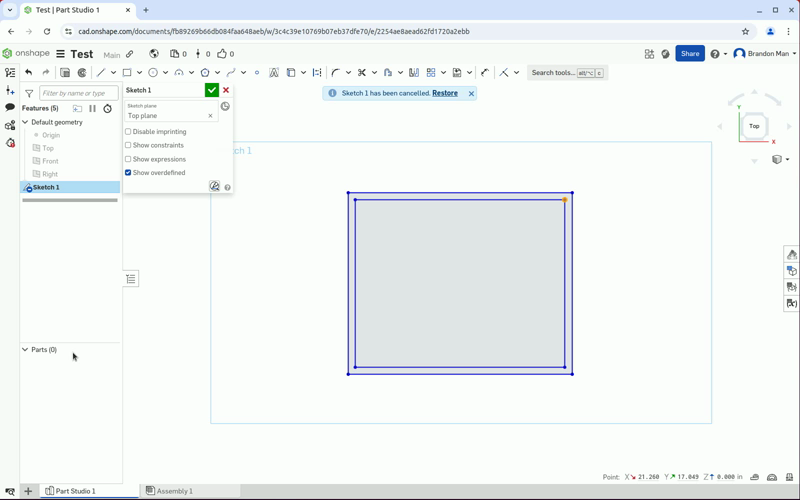
key(shift+e)
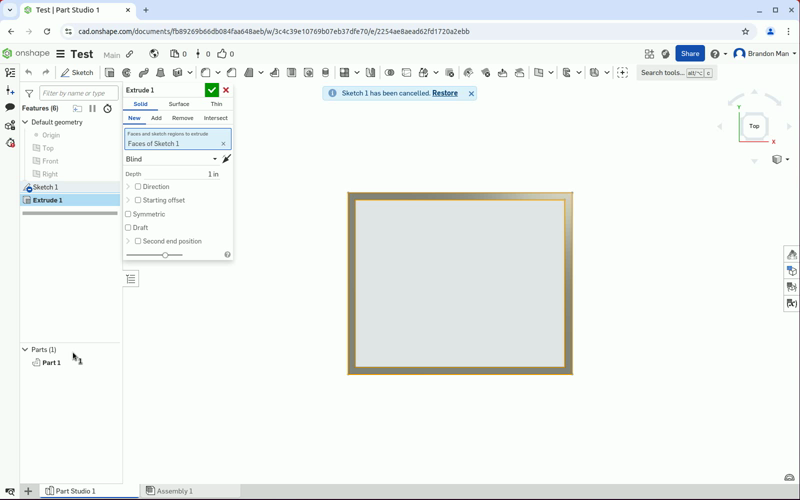
mouse_move(143, 106)
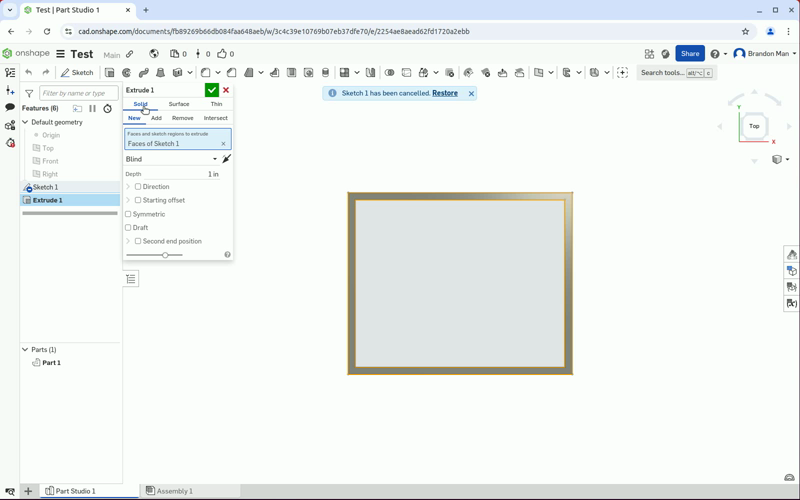
click(143, 106)
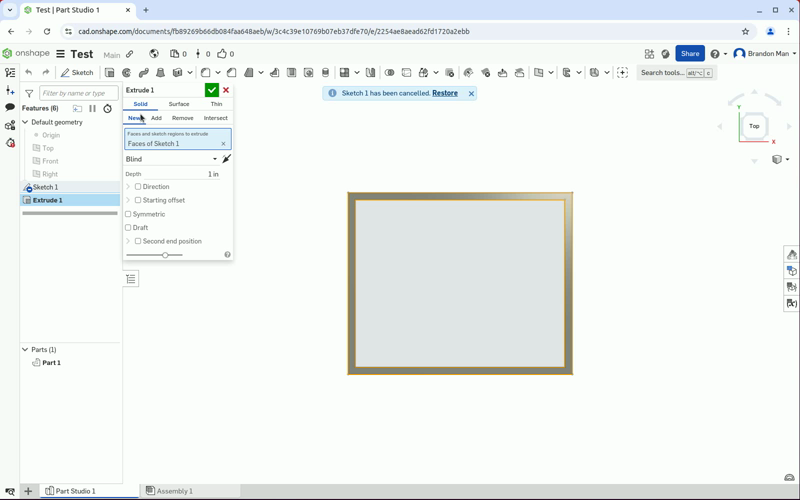
mouse_move(137, 120)
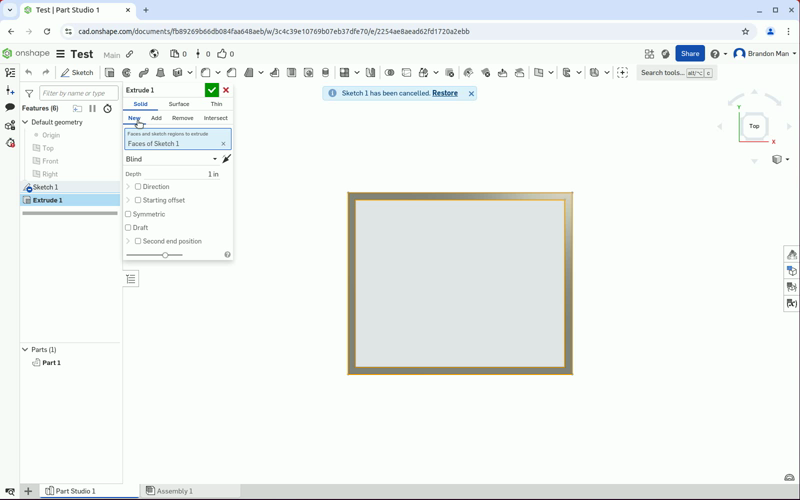
click(137, 120)
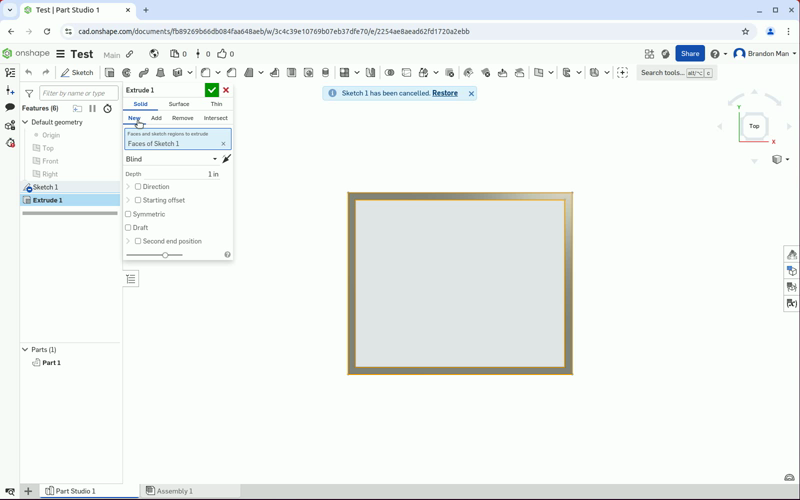
key(tab, 4)
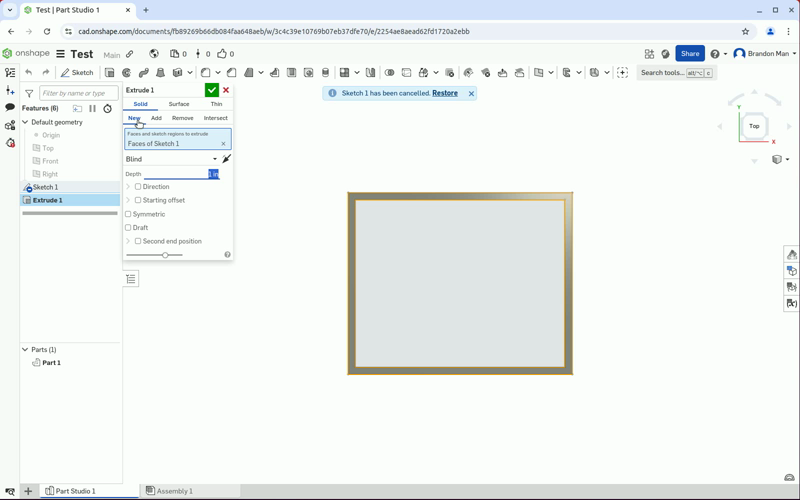
text(-0.241)
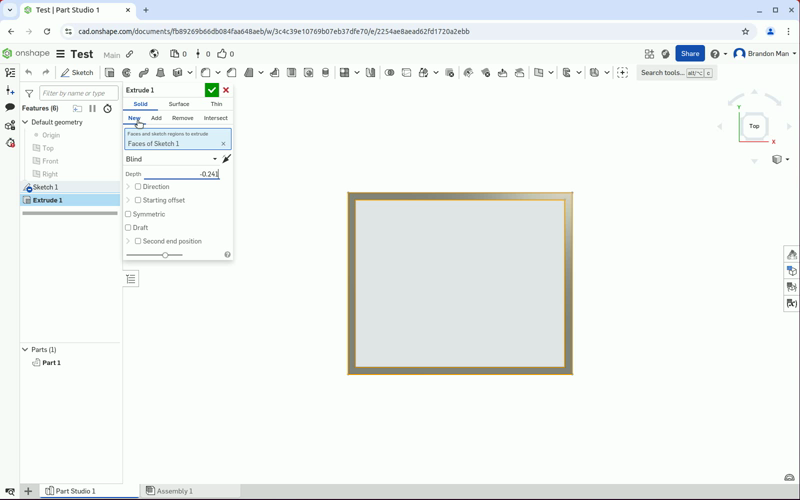
key(enter)
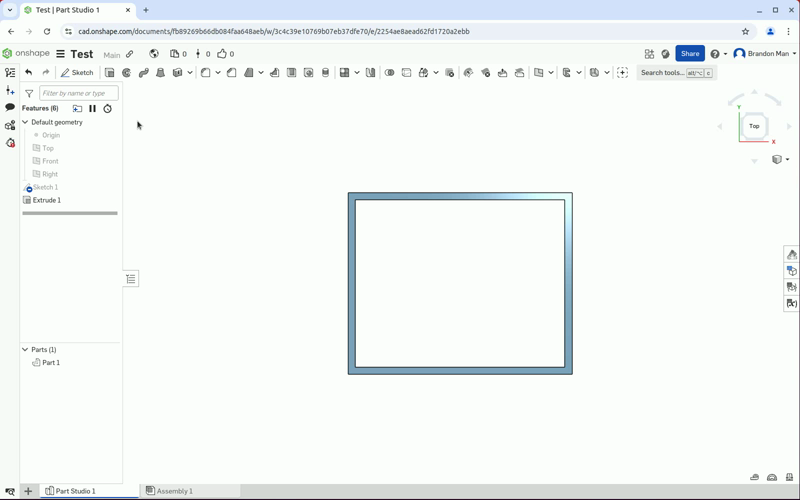
key(shift+h)
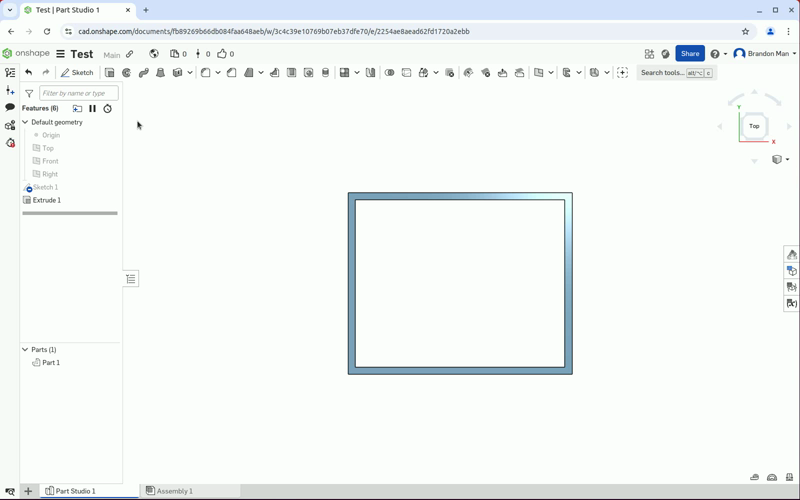
key(shift+h)
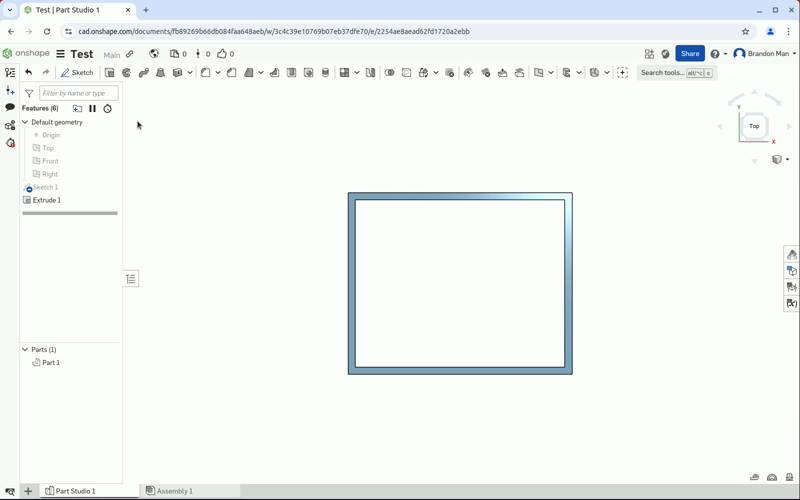
mouse_move(73, 189)
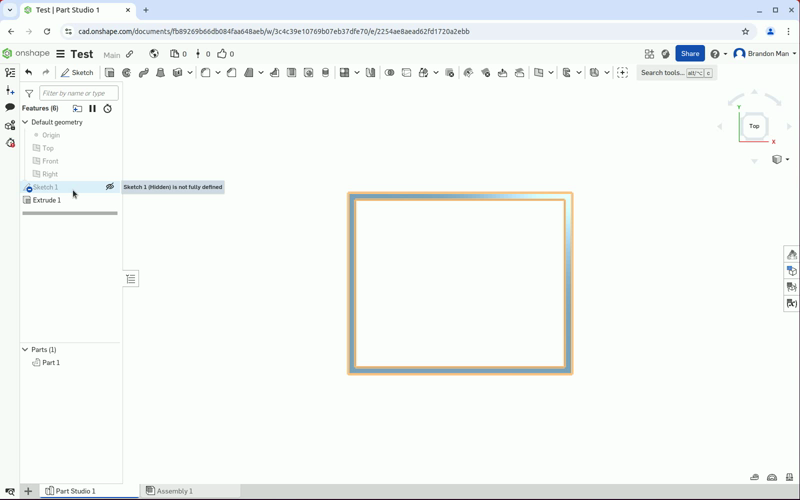
click(73, 189)
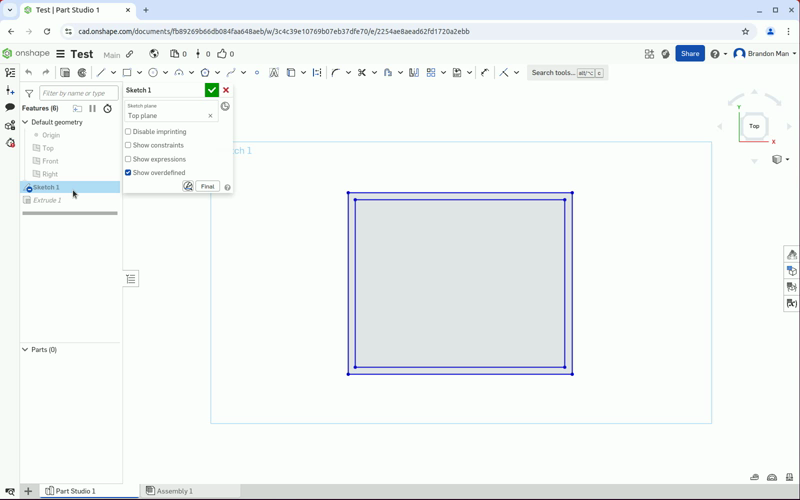
mouse_move(229, 92)
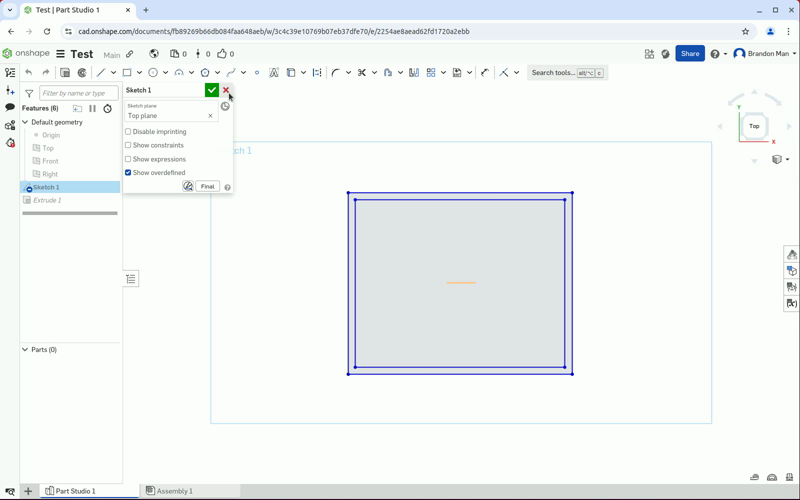
click(229, 92)
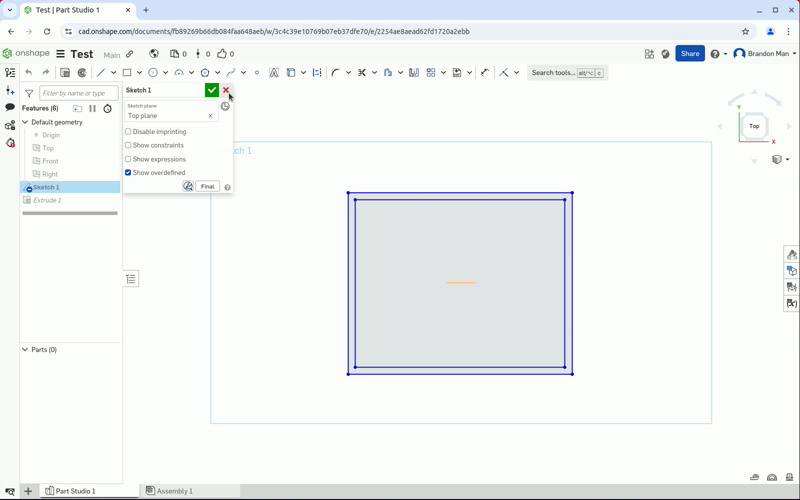
key(shift+s)
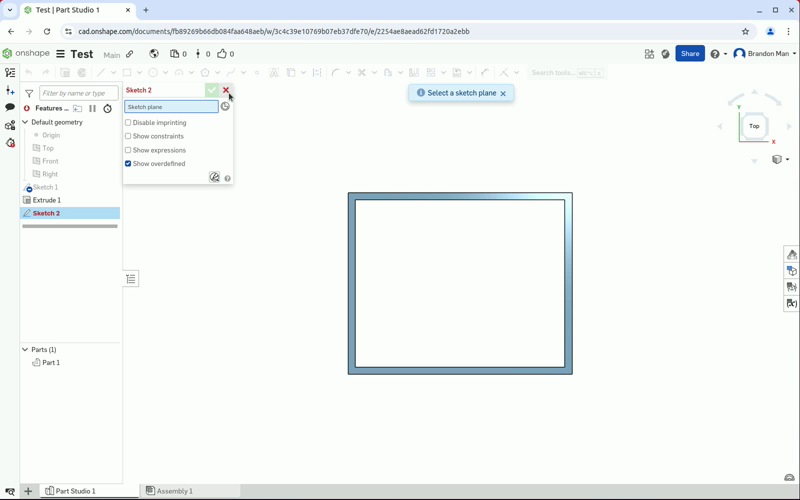
mouse_move(73, 150)
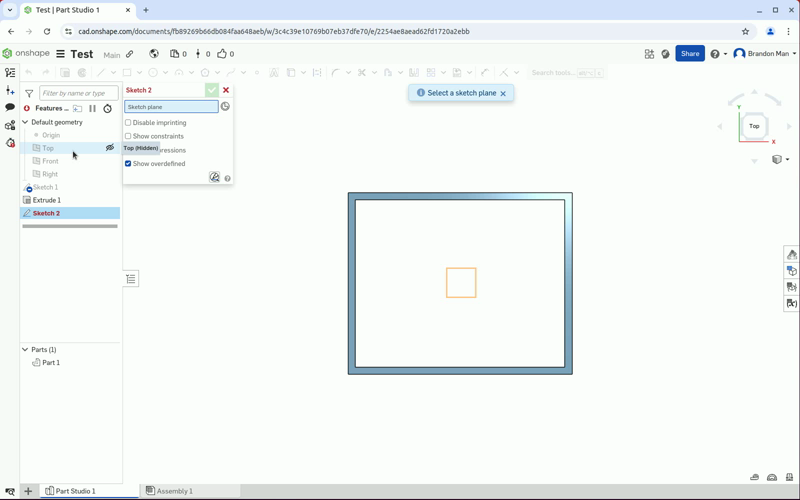
click(73, 150)
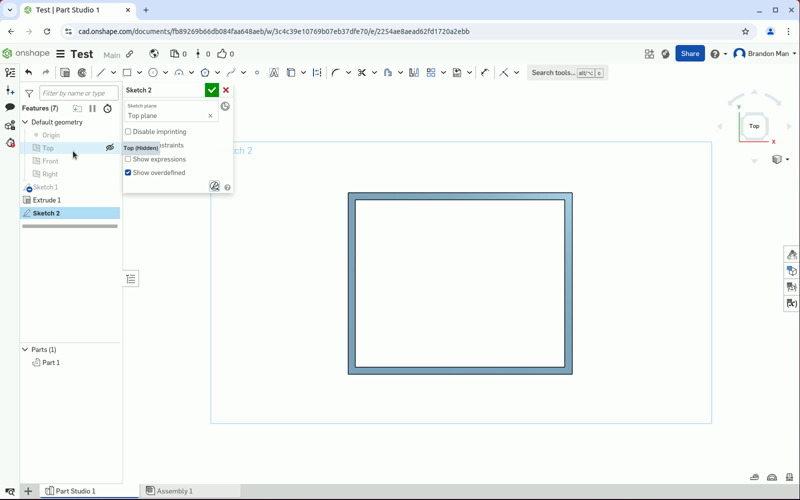
mouse_move(73, 352)
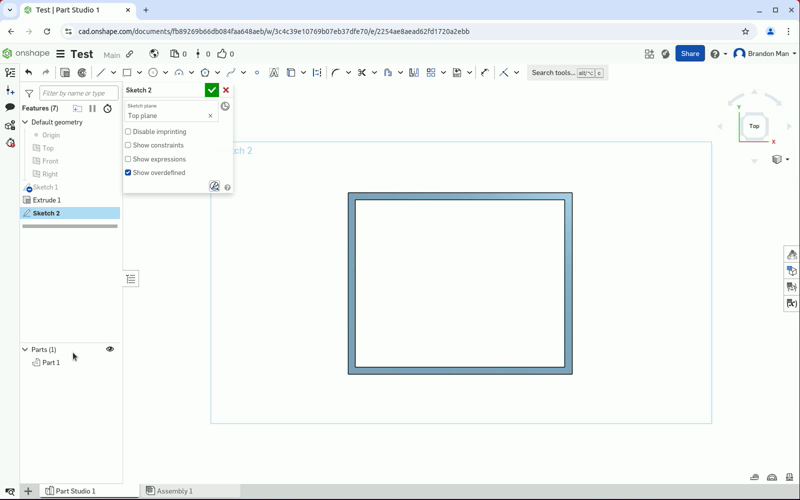
key(y)
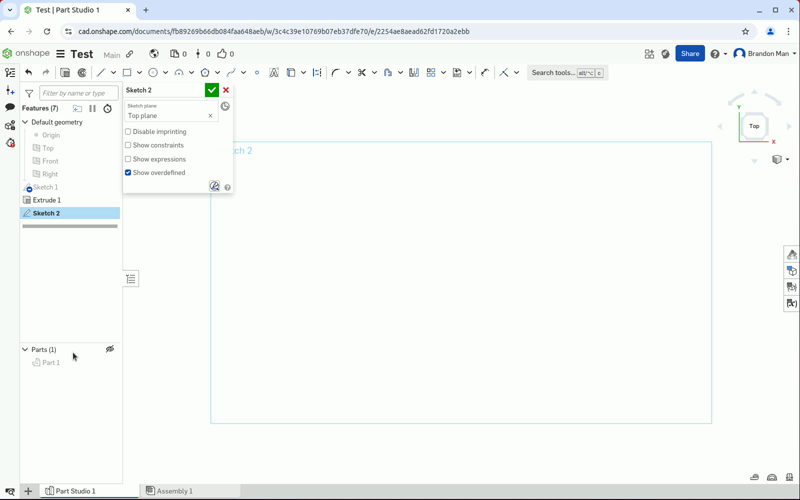
key(l)
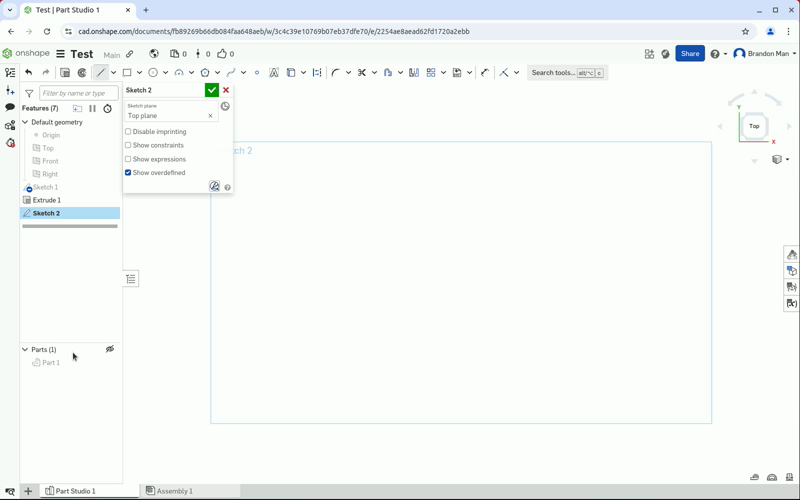
key_down(shift)
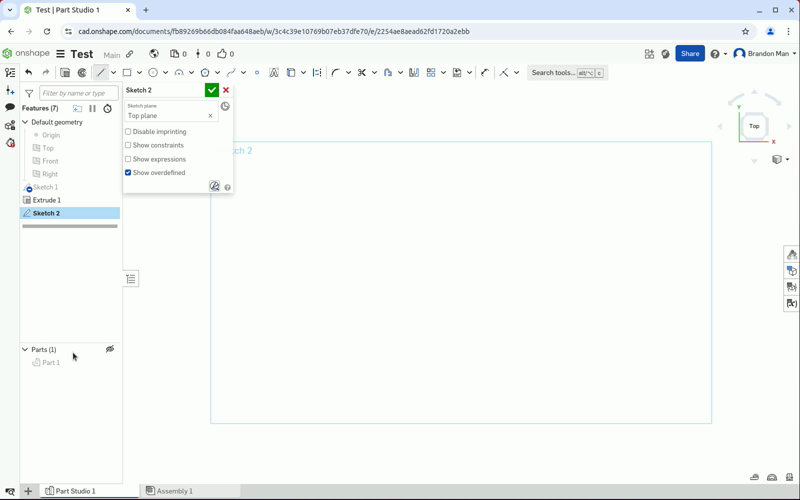
mouse_move(355, 367)
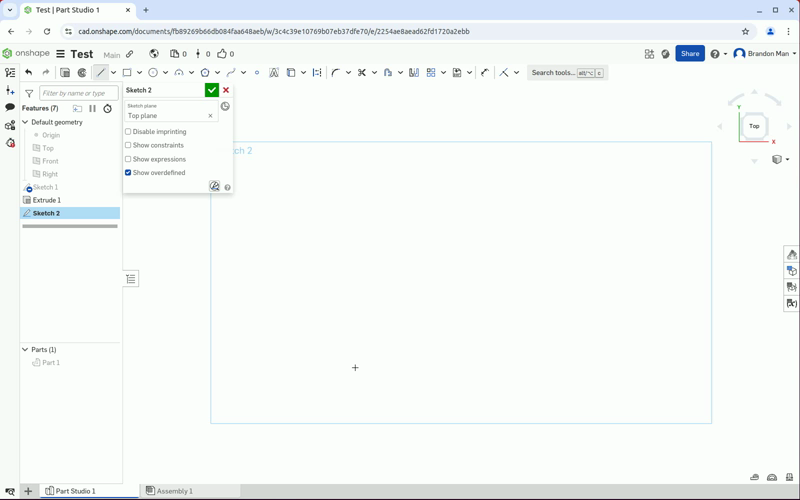
click(355, 367)
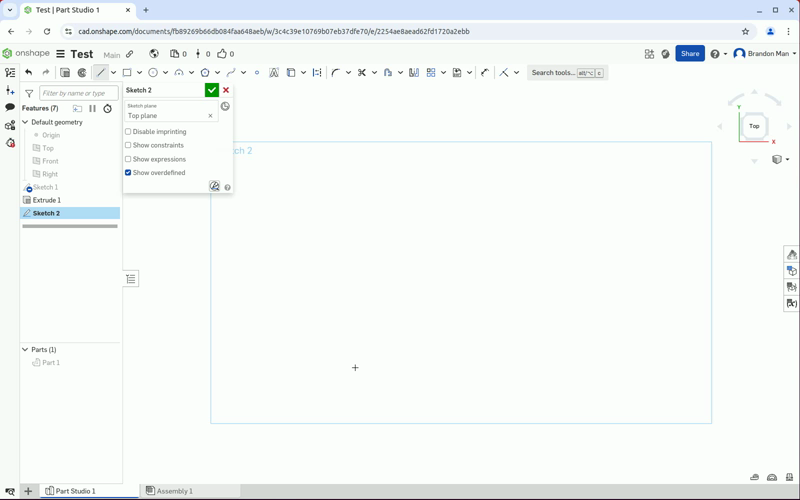
key_up(shift)
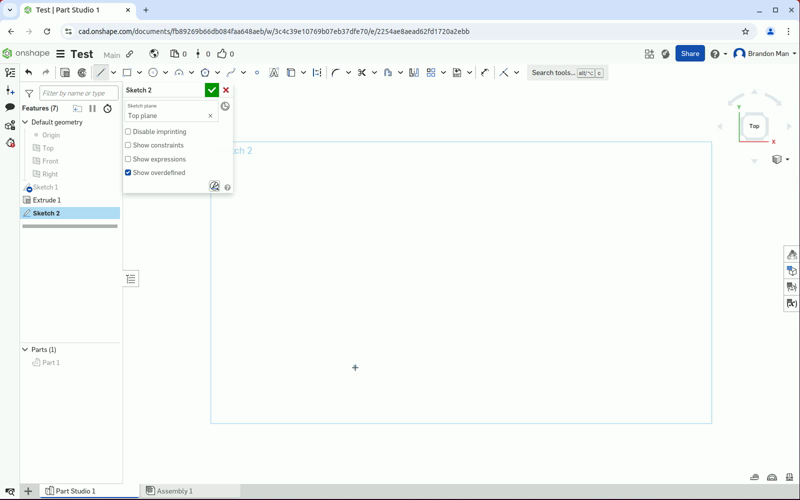
key_down(shift)
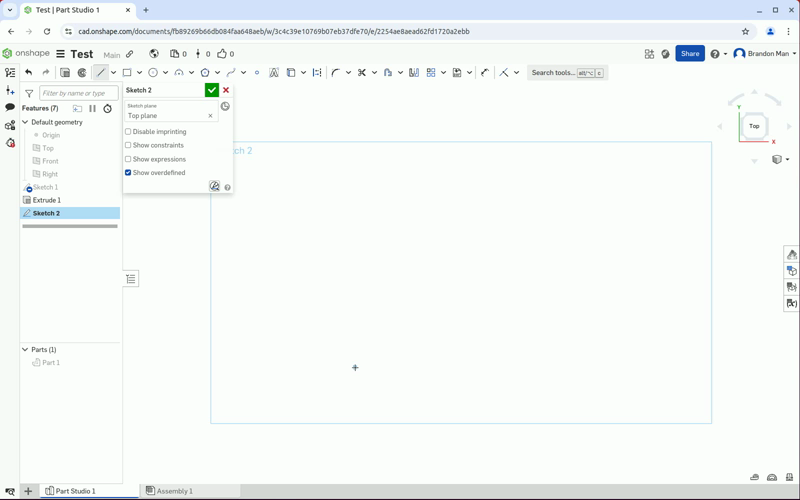
mouse_move(564, 367)
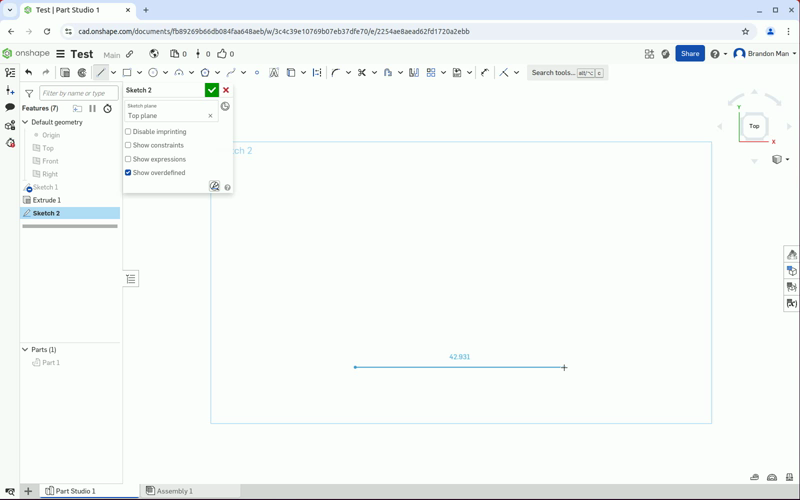
click(564, 367)
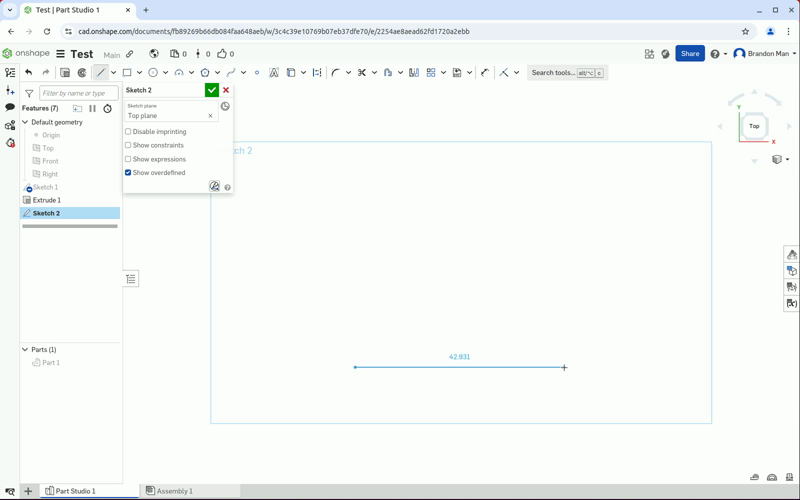
key_up(shift)
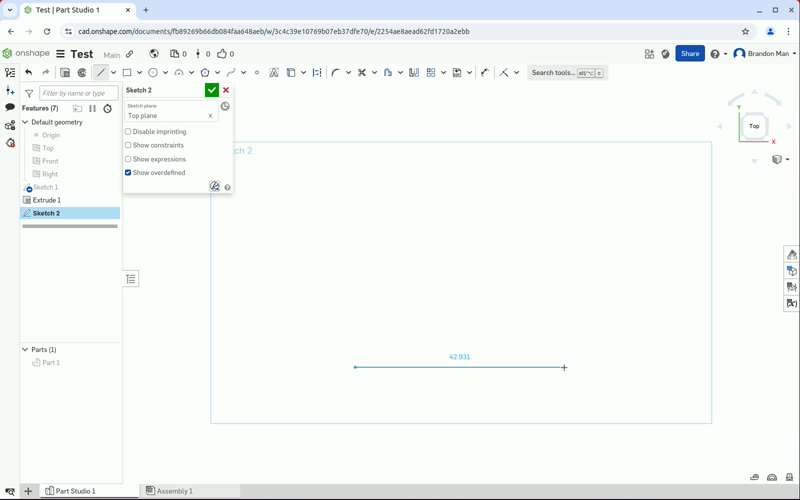
key_down(shift)
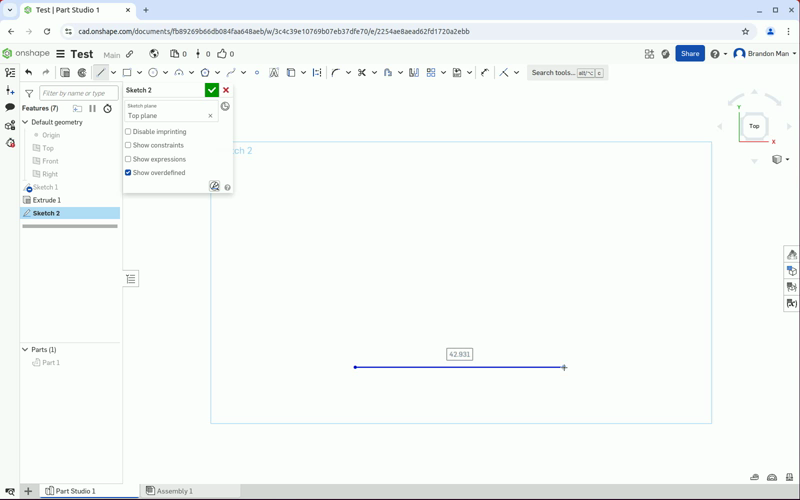
mouse_move(564, 200)
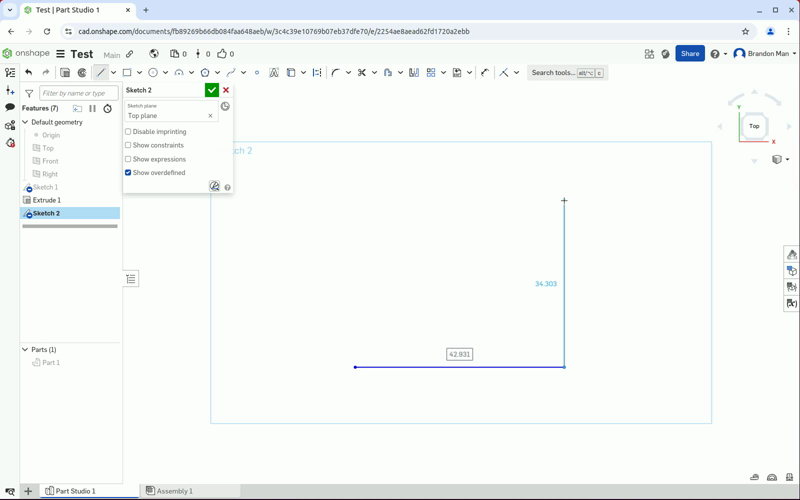
click(564, 200)
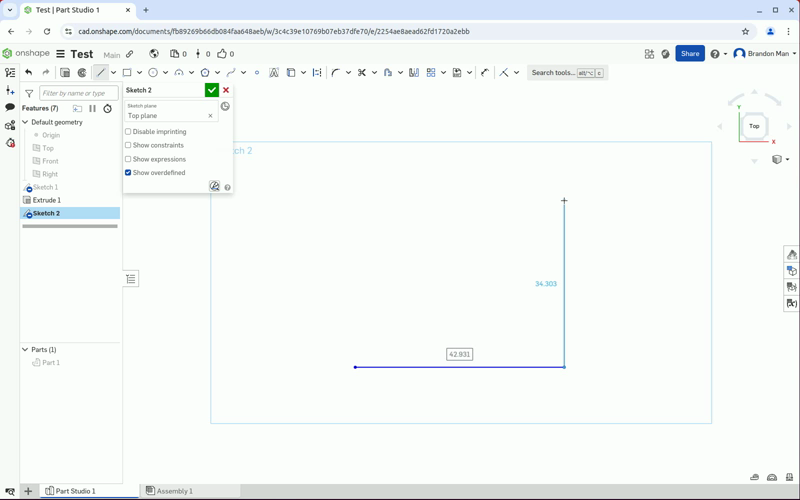
key_up(shift)
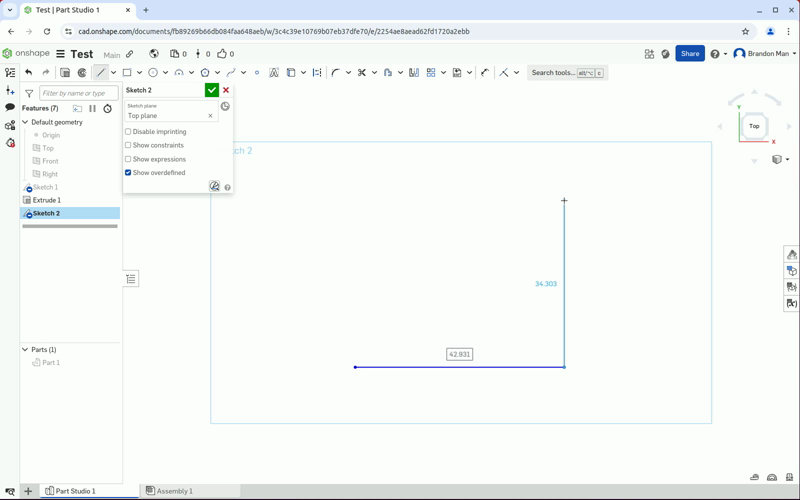
key_down(shift)
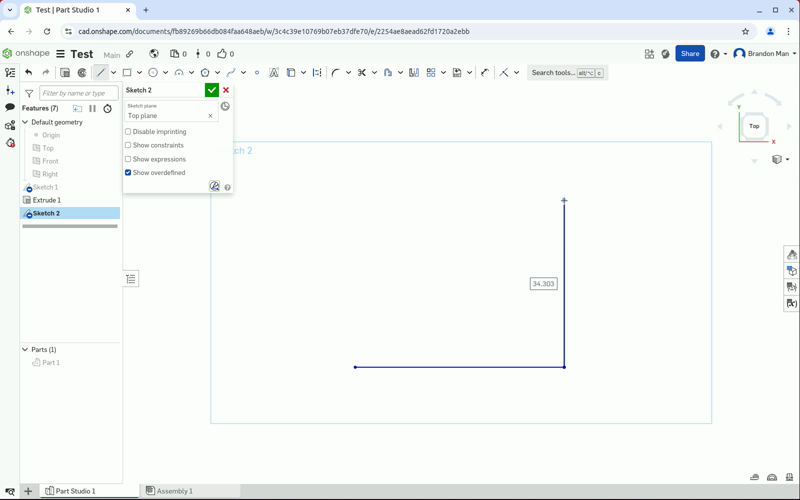
mouse_move(355, 200)
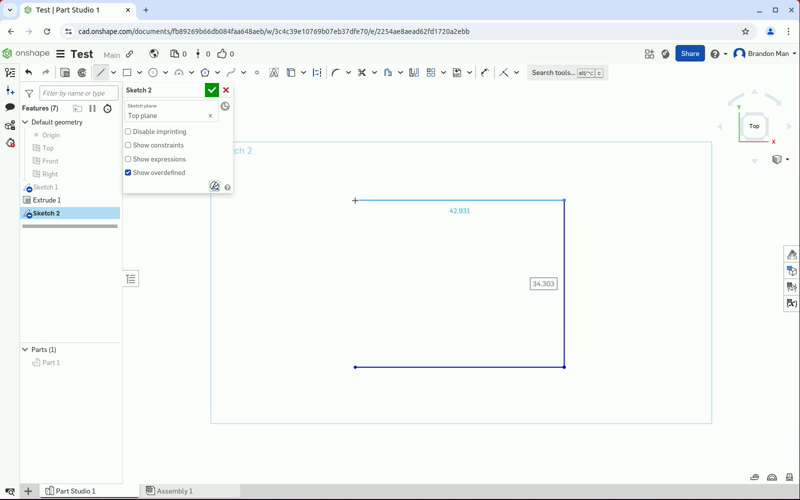
click(355, 200)
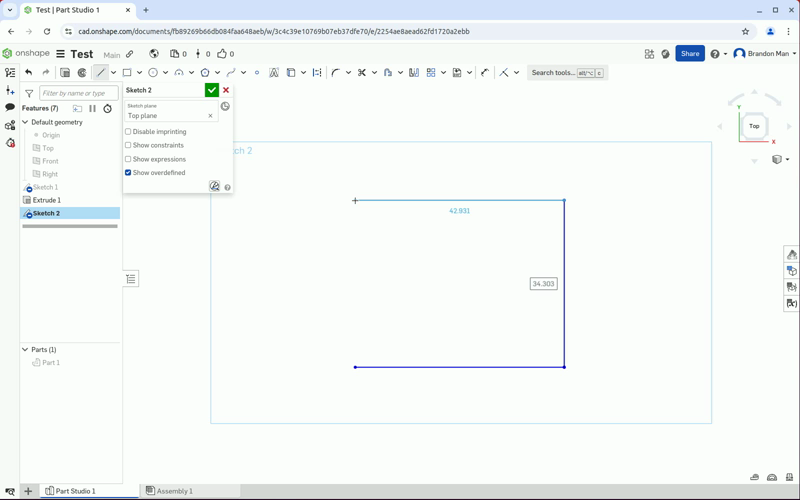
key_up(shift)
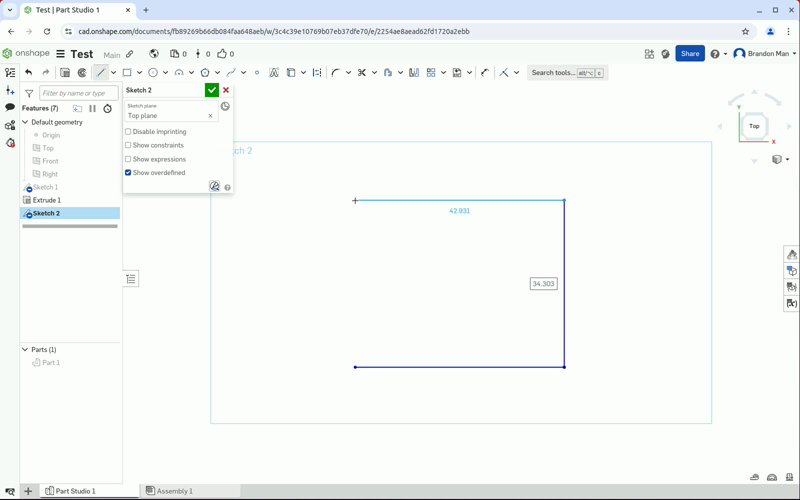
key_down(shift)
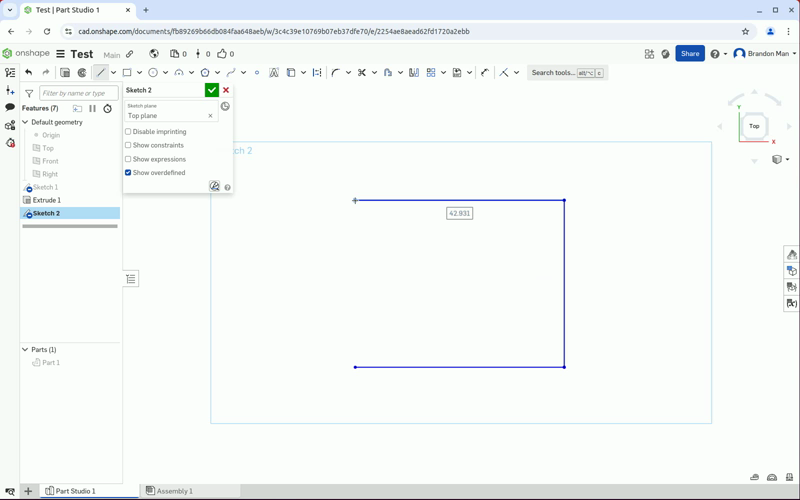
mouse_move(355, 367)
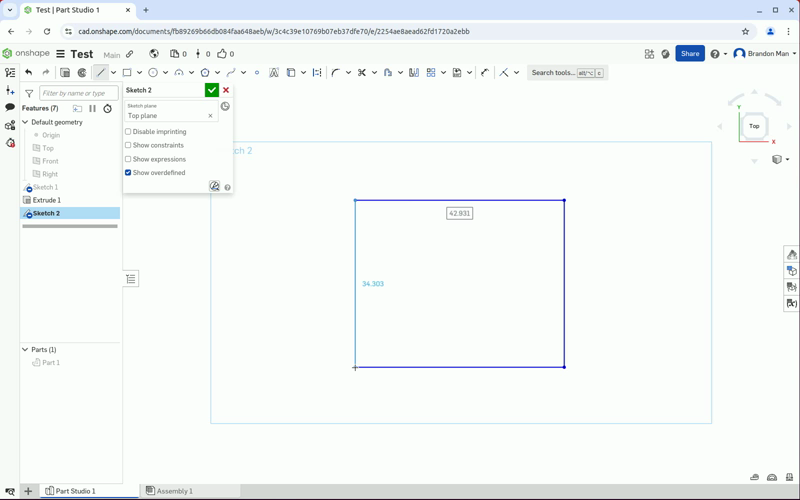
key_up(shift)
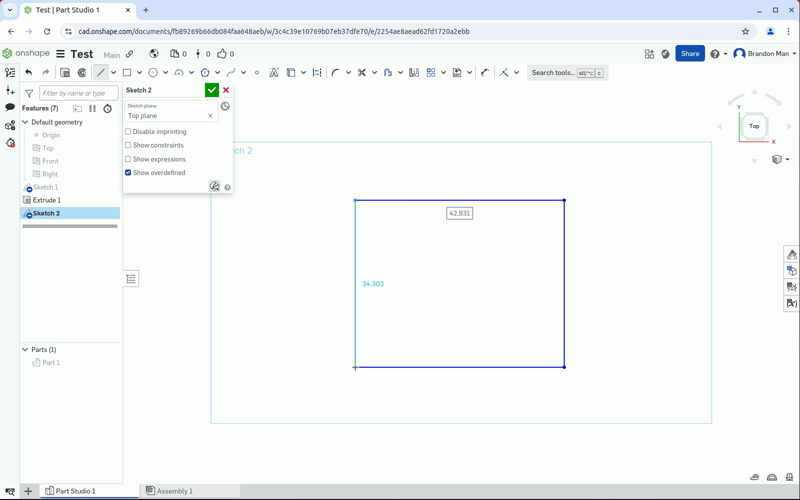
click(355, 367)
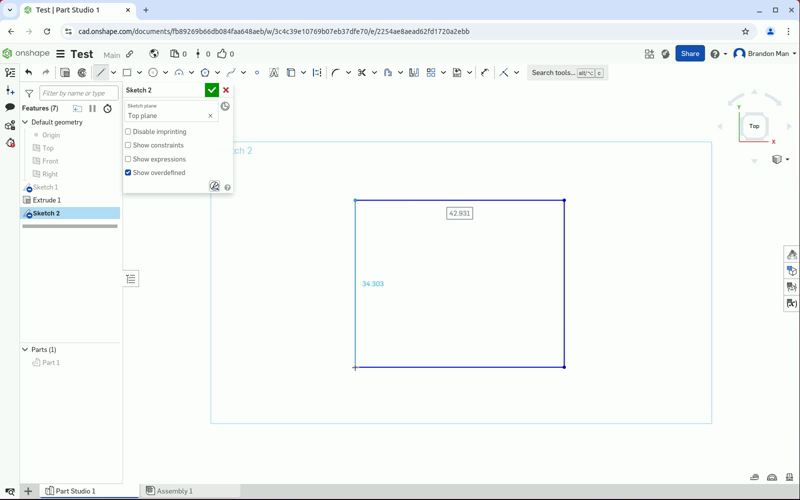
key(esc)
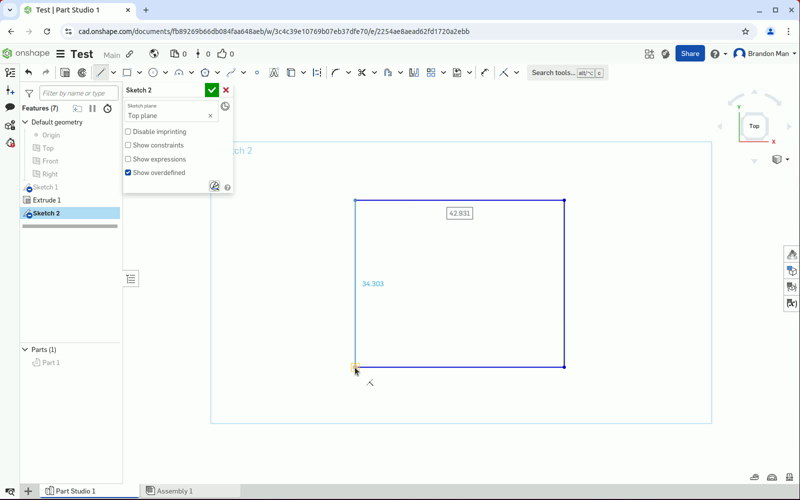
key(l)
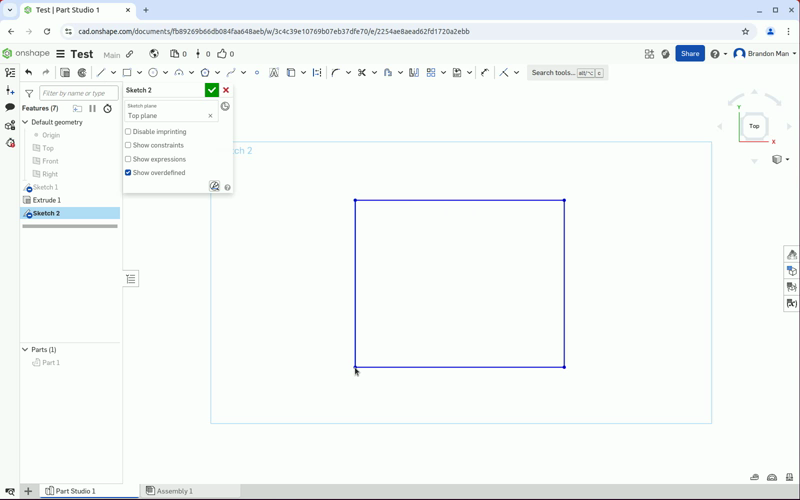
key_down(shift)
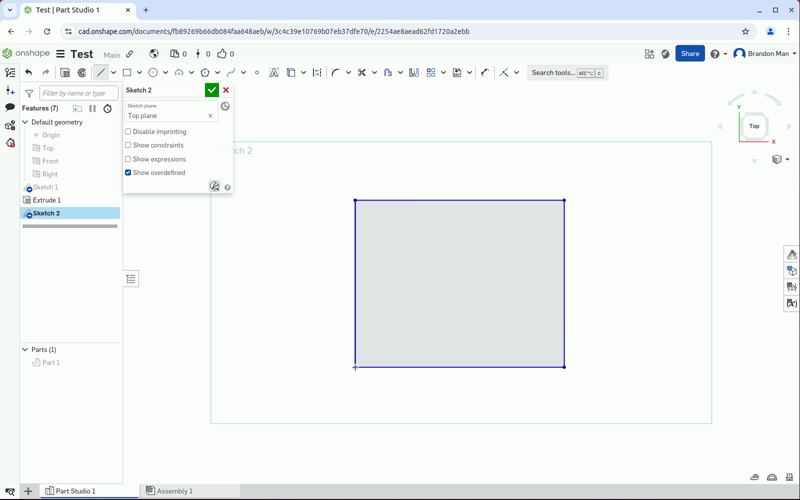
mouse_move(357, 365)
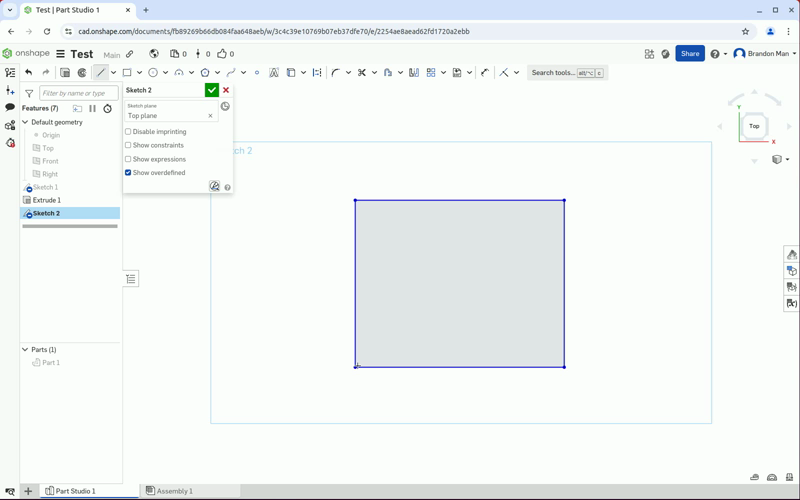
scroll(6)
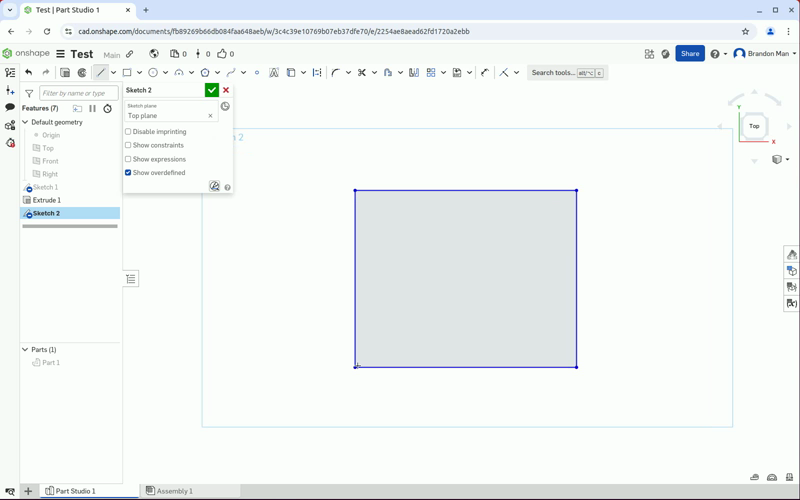
scroll(6)
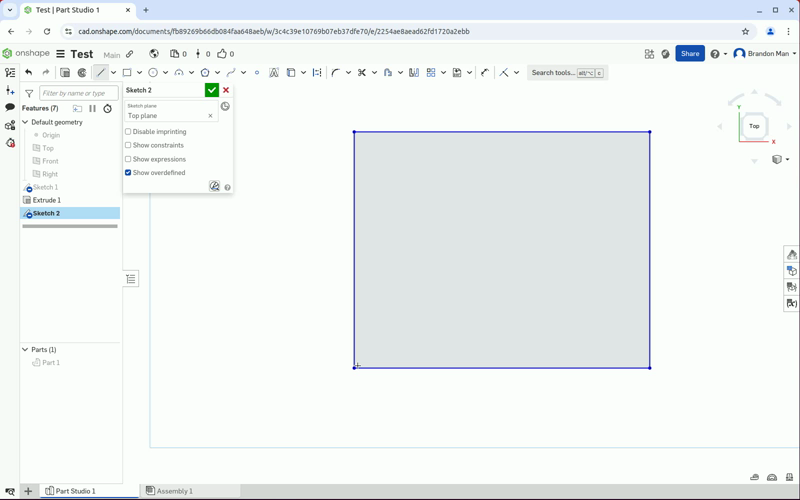
scroll(6)
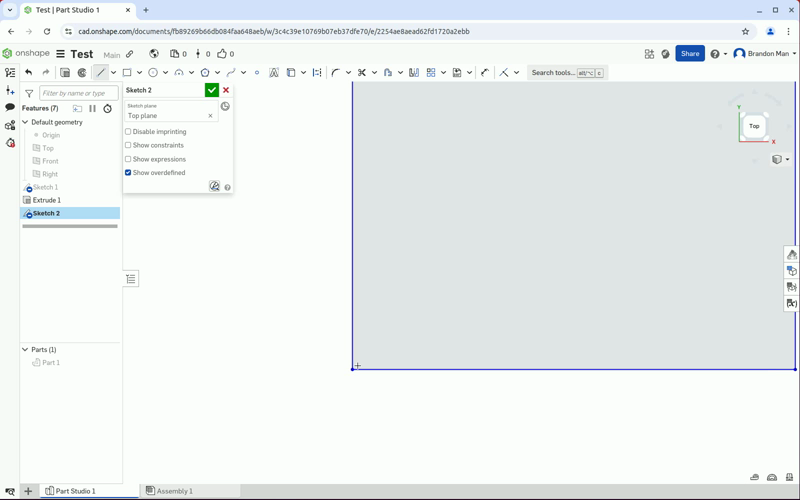
scroll(6)
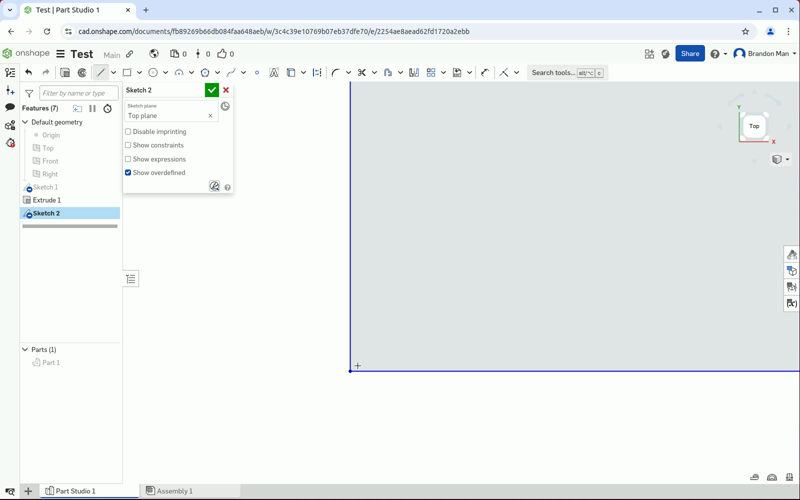
scroll(6)
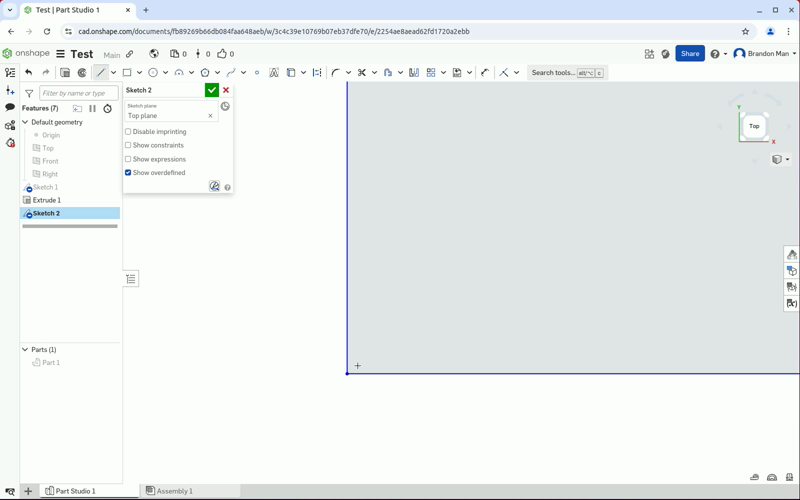
scroll(6)
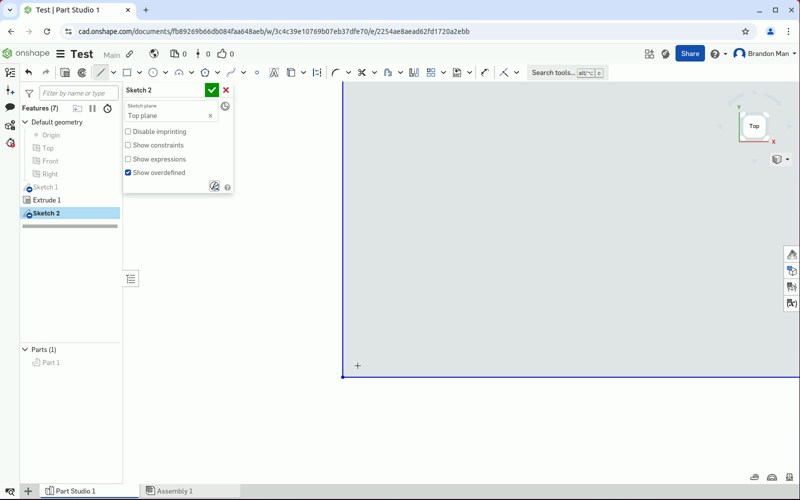
scroll(6)
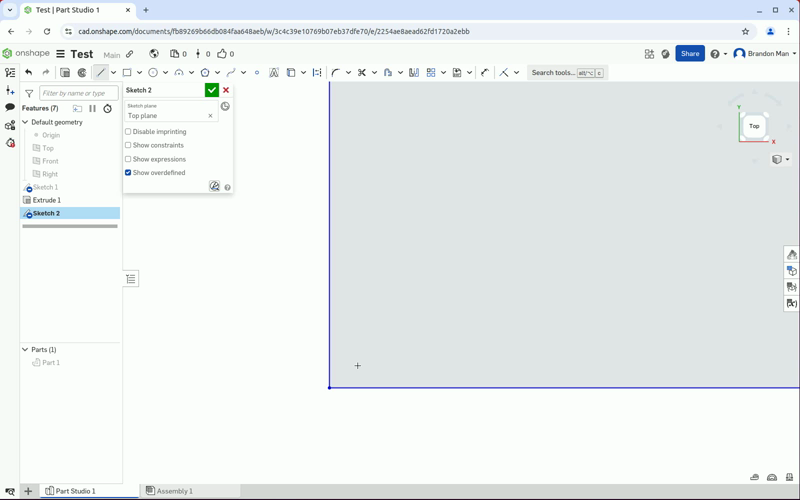
click(357, 365)
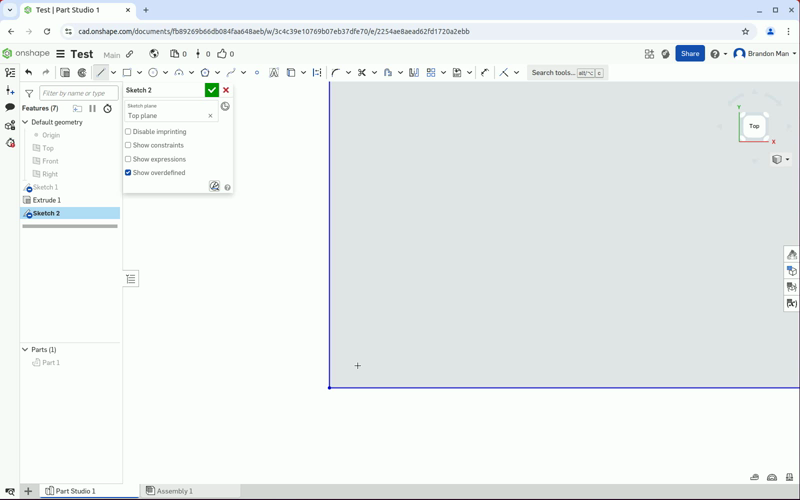
scroll(-6)
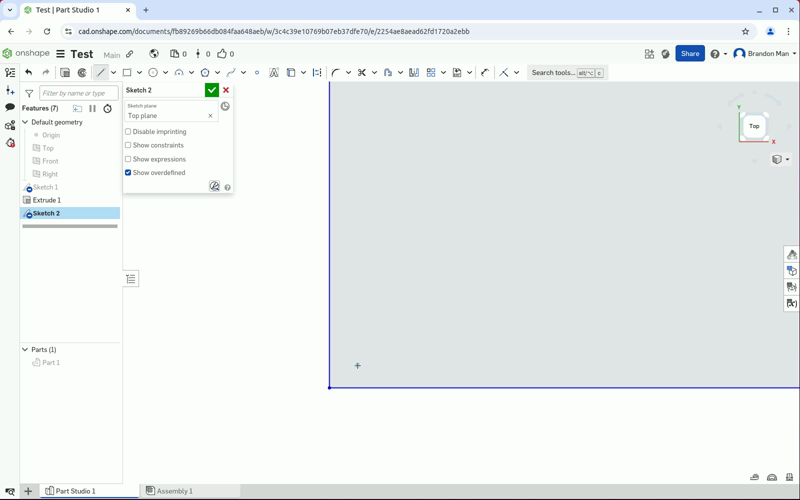
scroll(-6)
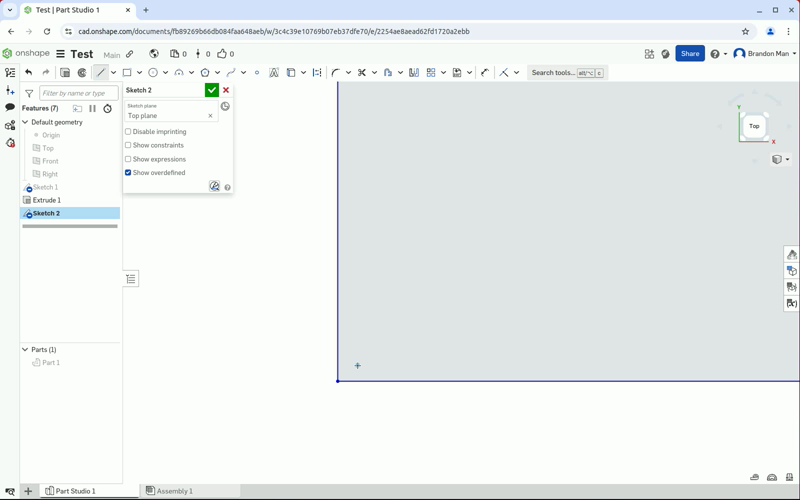
scroll(-6)
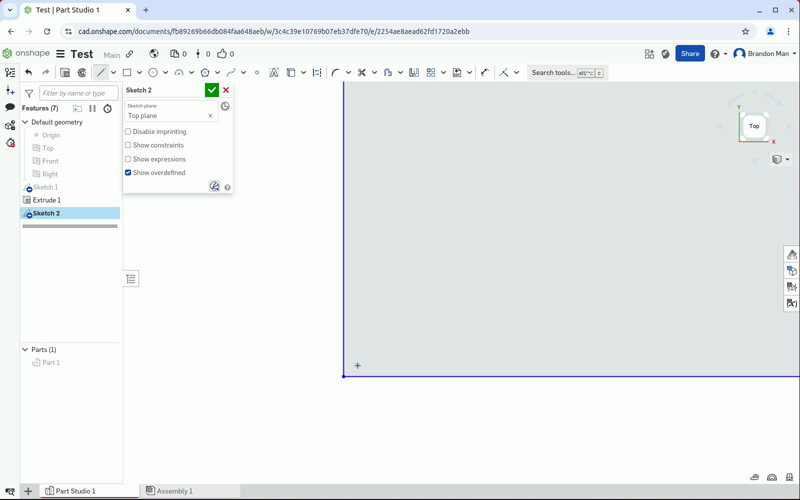
scroll(-6)
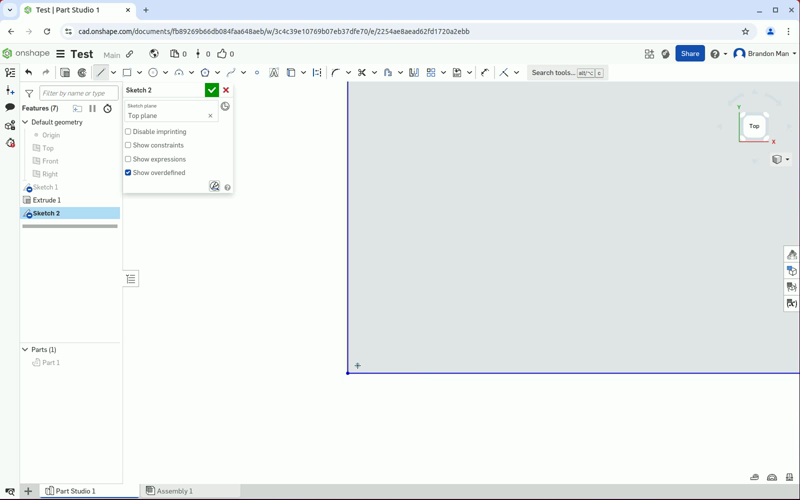
scroll(-6)
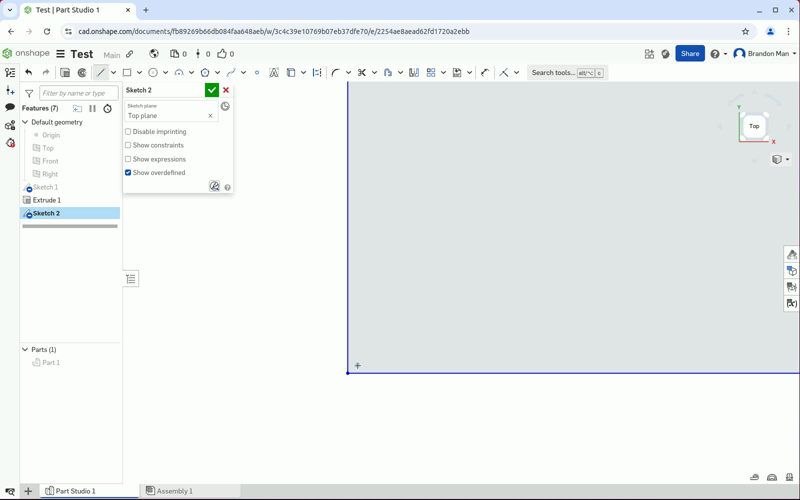
scroll(-6)
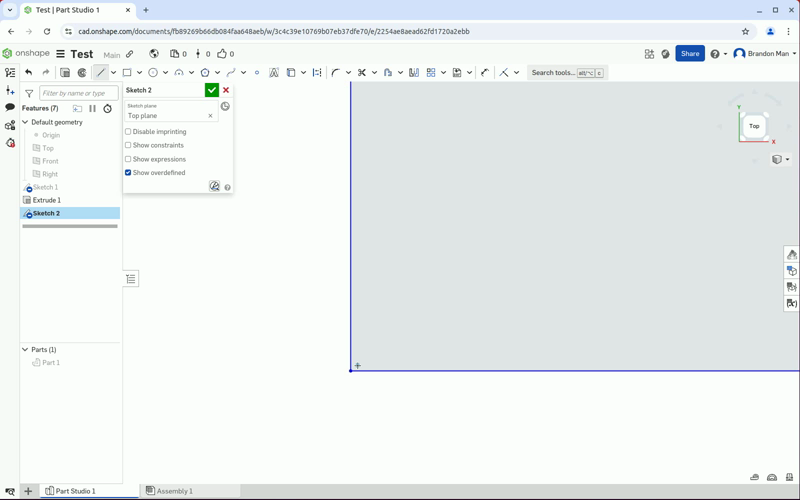
scroll(-6)
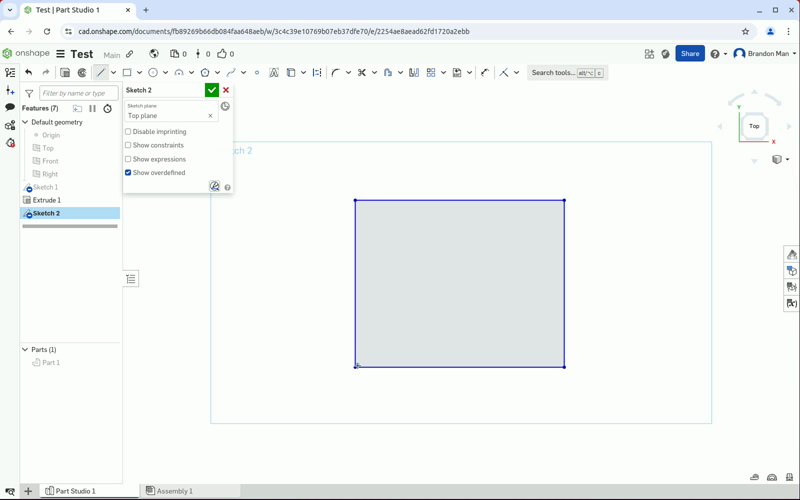
key_up(shift)
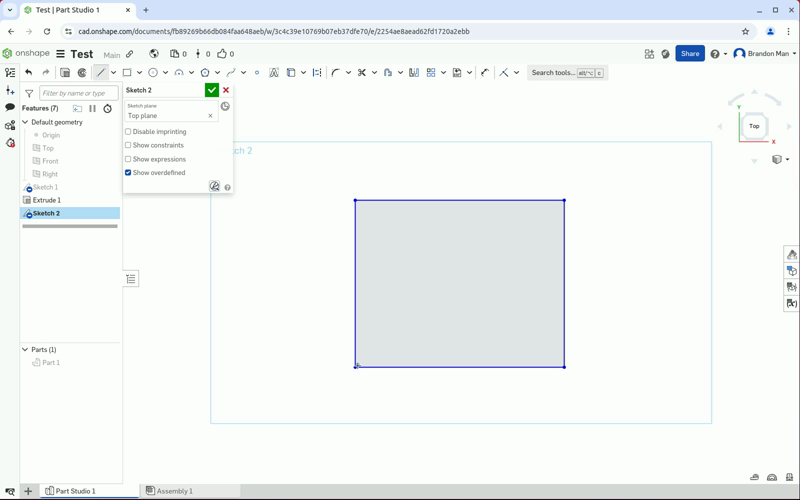
key_down(shift)
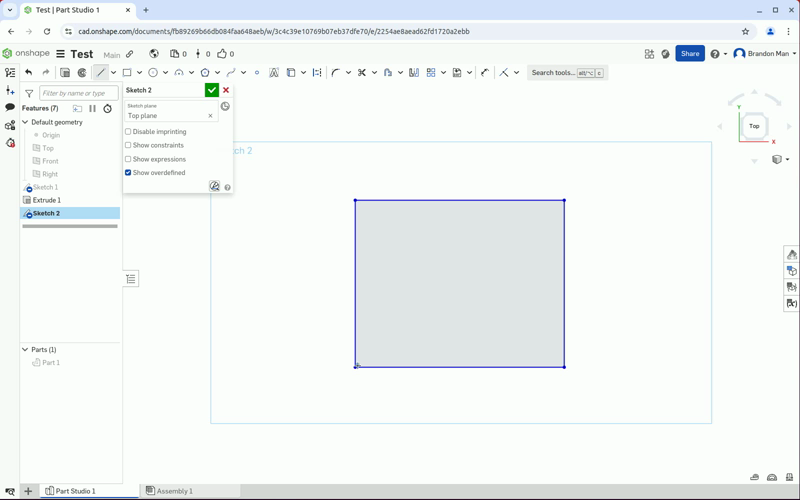
mouse_move(561, 365)
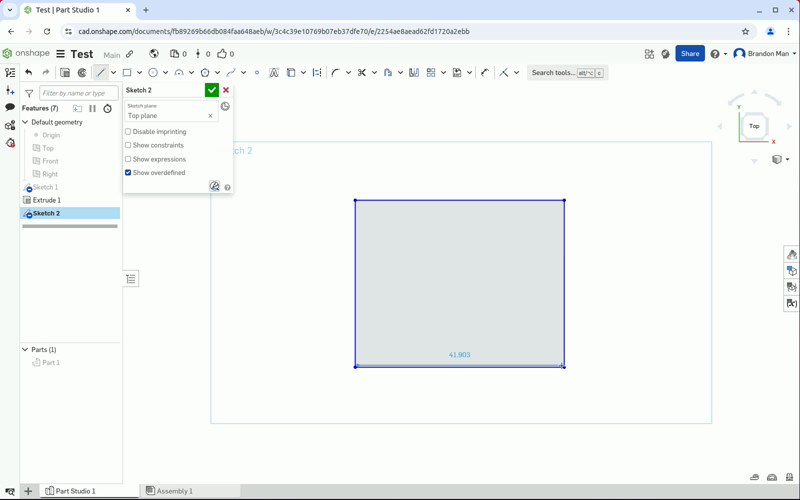
scroll(6)
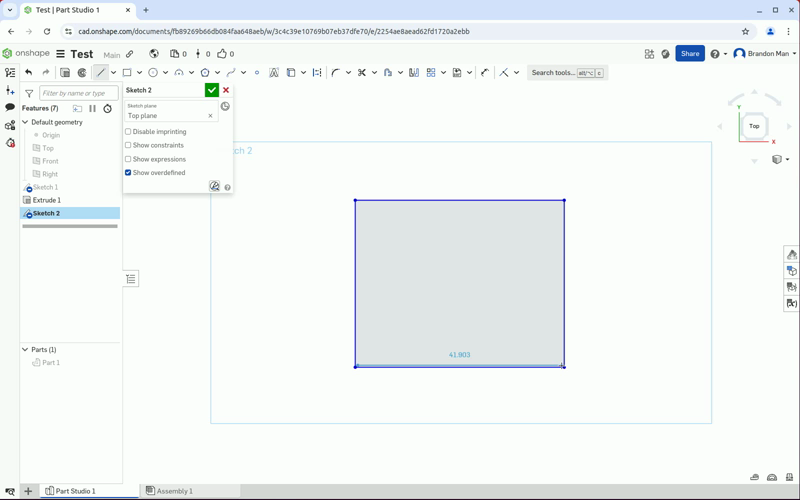
scroll(6)
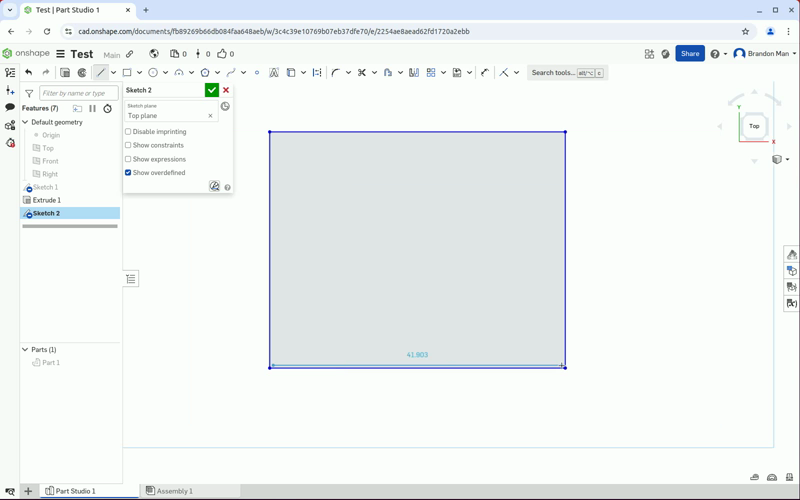
scroll(6)
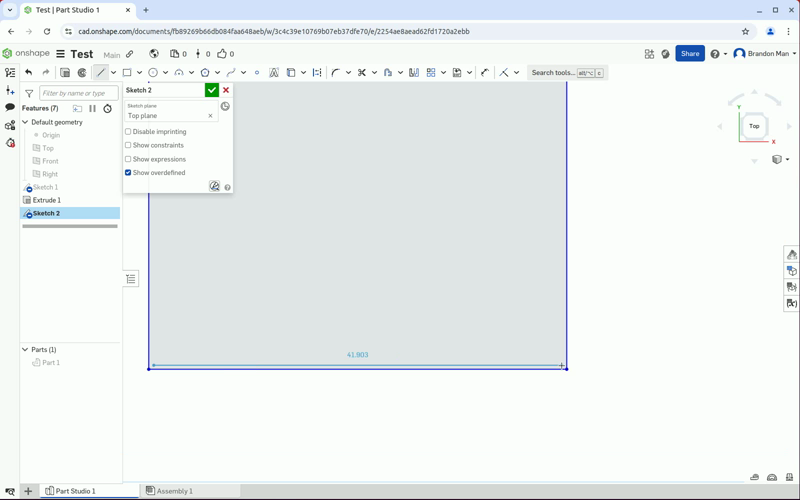
scroll(6)
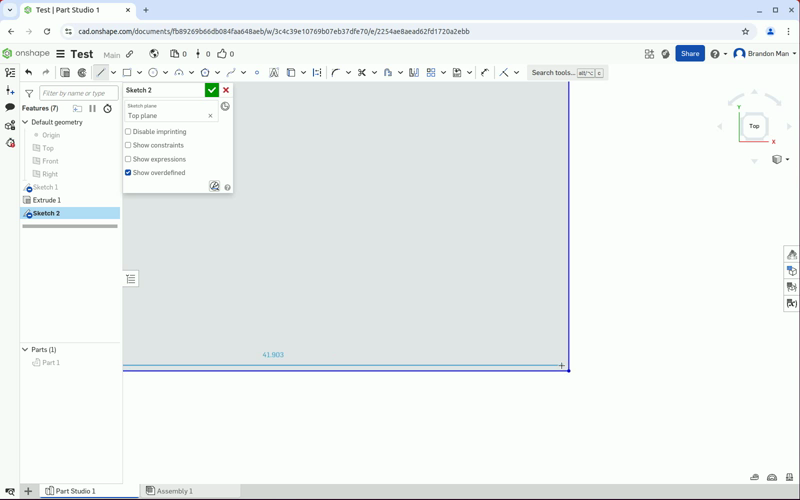
scroll(6)
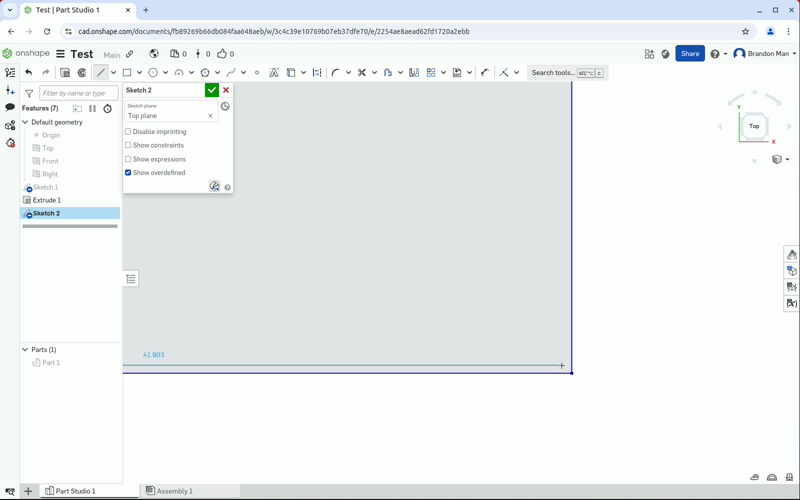
scroll(6)
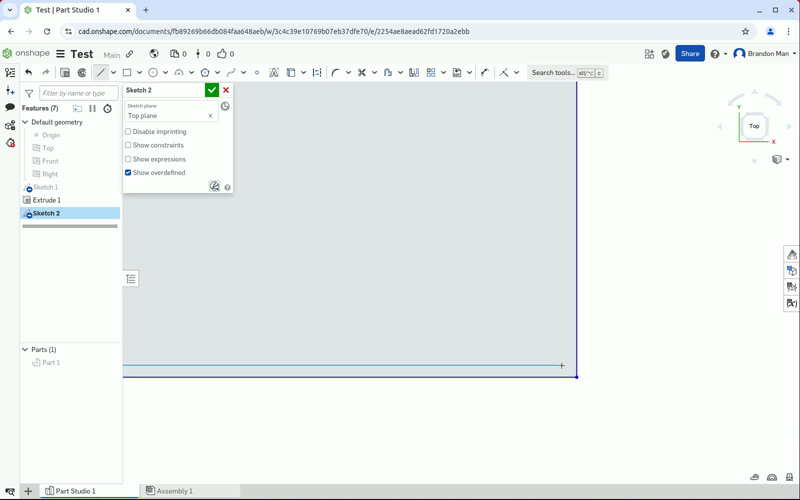
scroll(6)
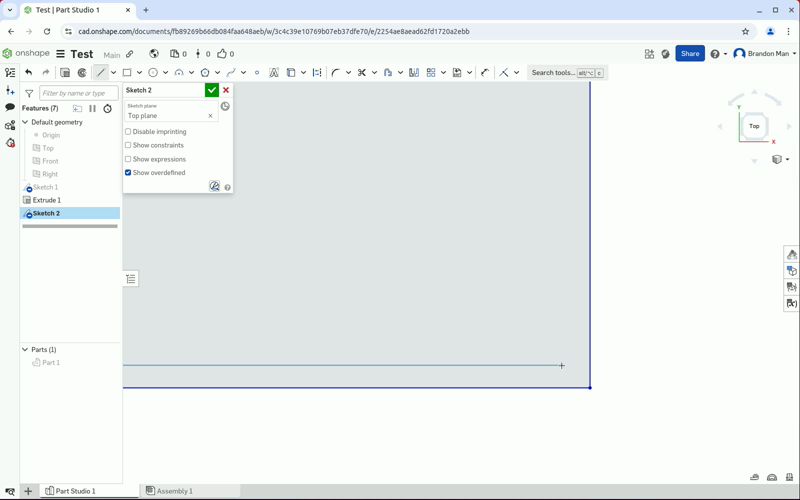
click(561, 365)
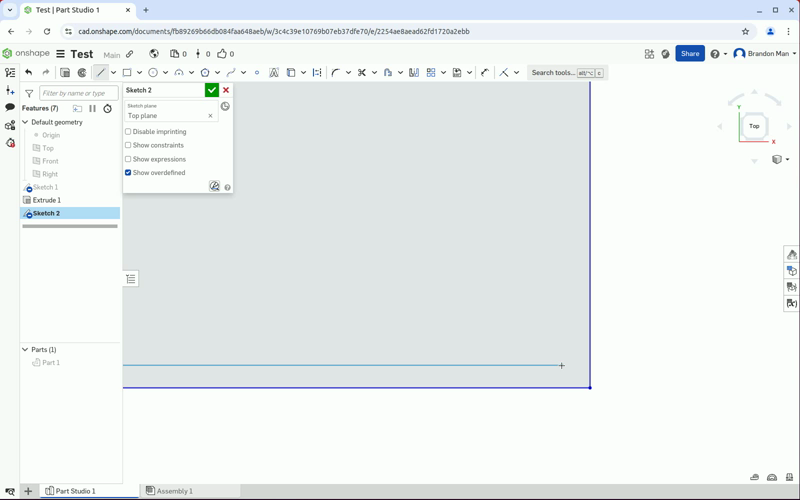
scroll(-6)
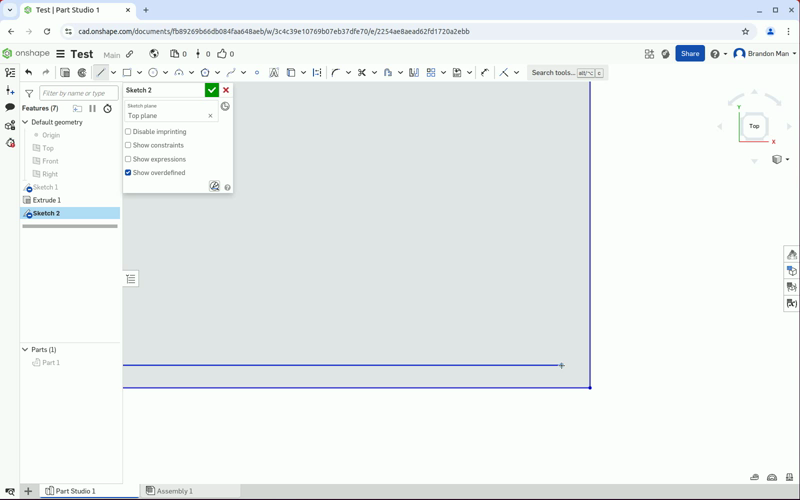
scroll(-6)
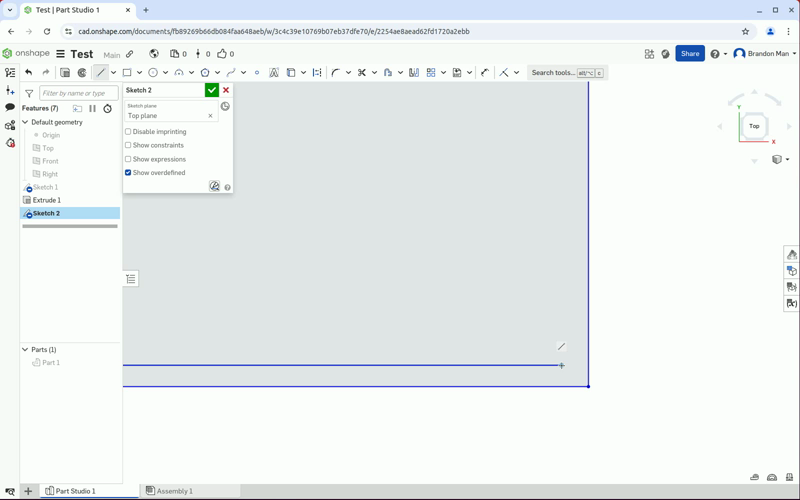
scroll(-6)
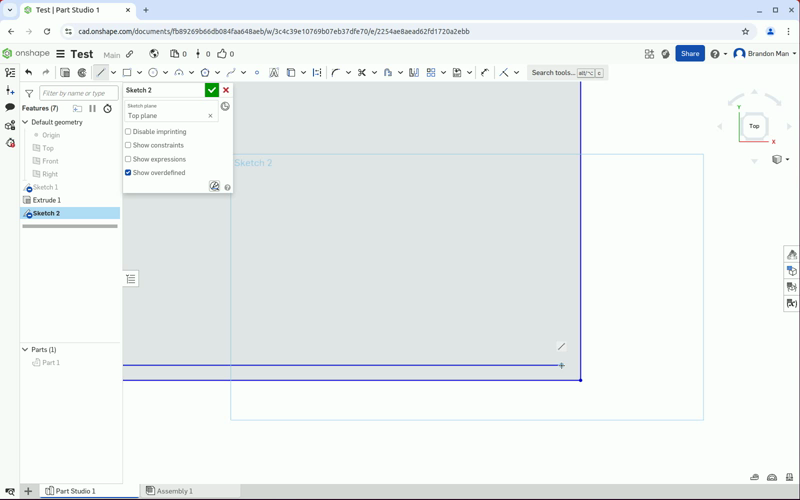
scroll(-6)
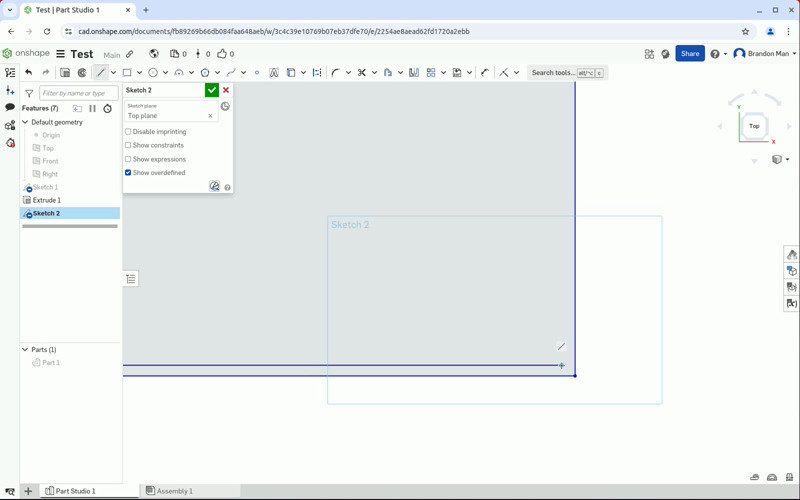
scroll(-6)
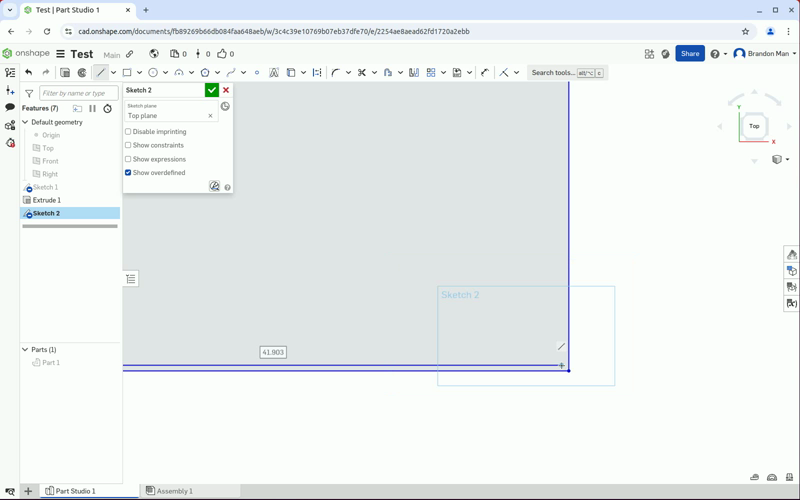
scroll(-6)
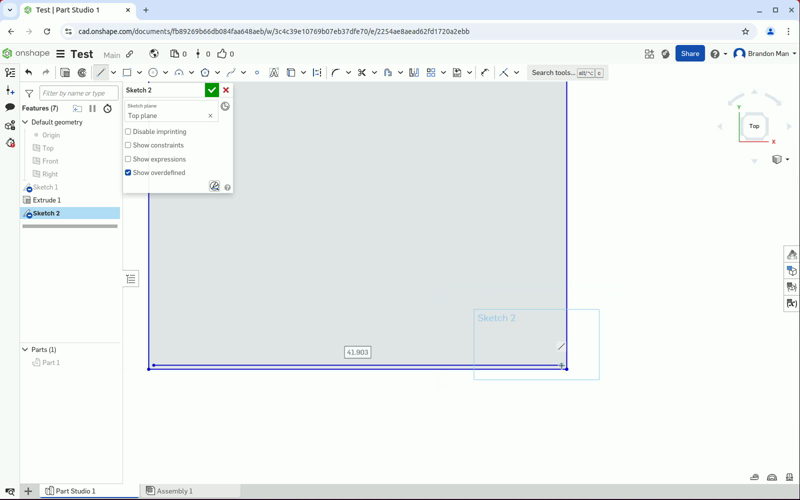
scroll(-6)
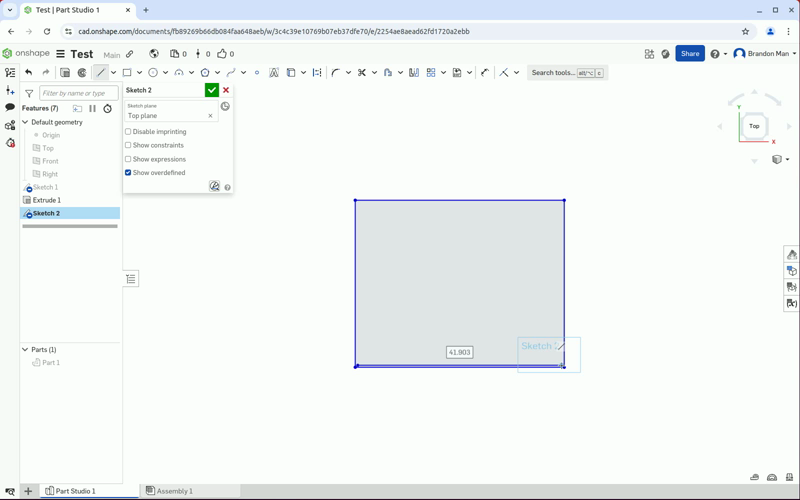
key_up(shift)
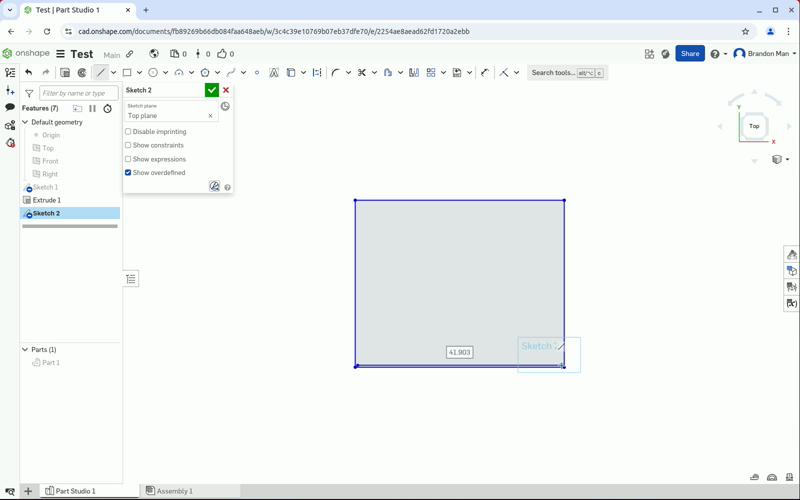
key_down(shift)
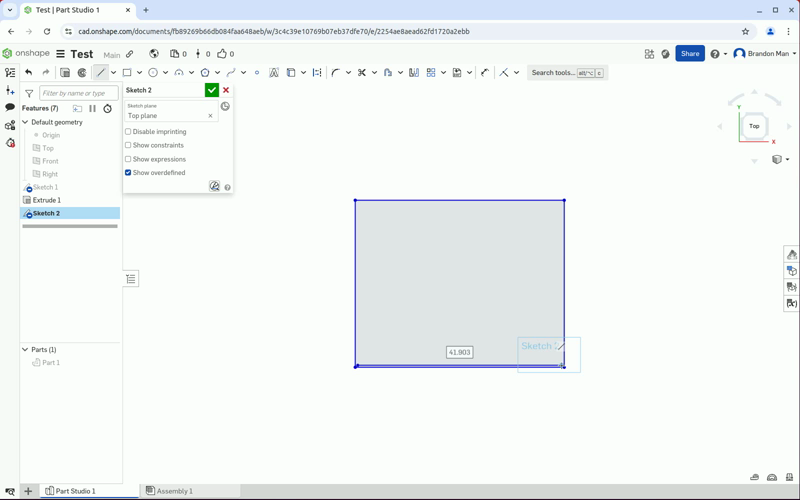
mouse_move(561, 202)
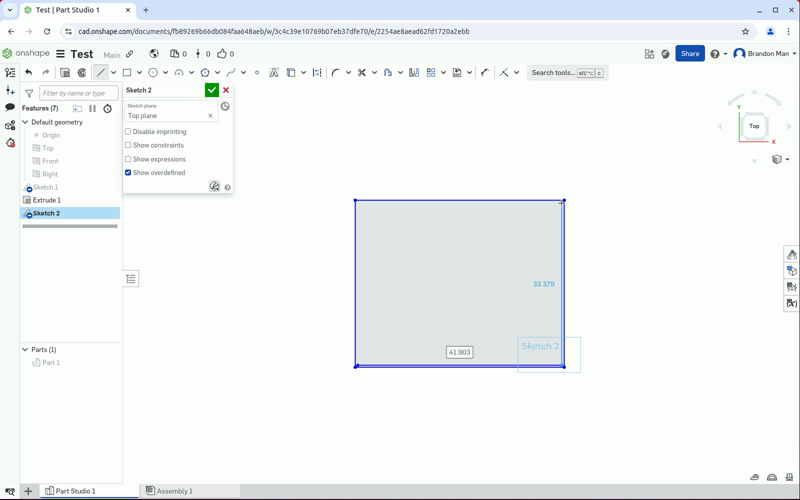
scroll(6)
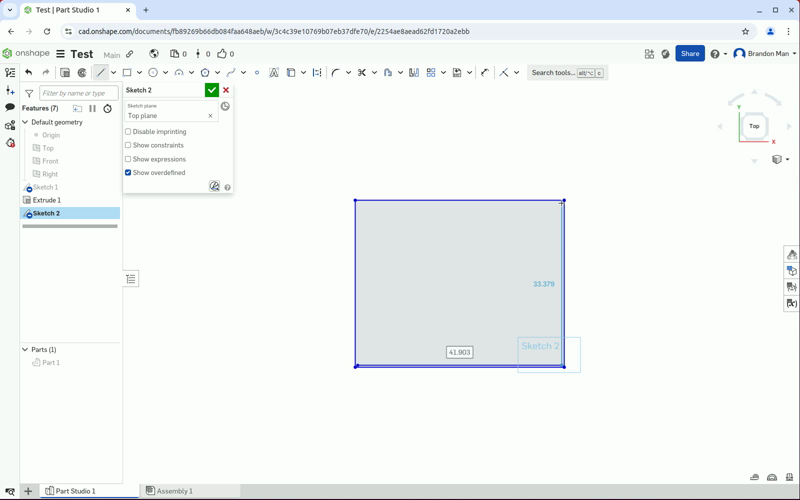
scroll(6)
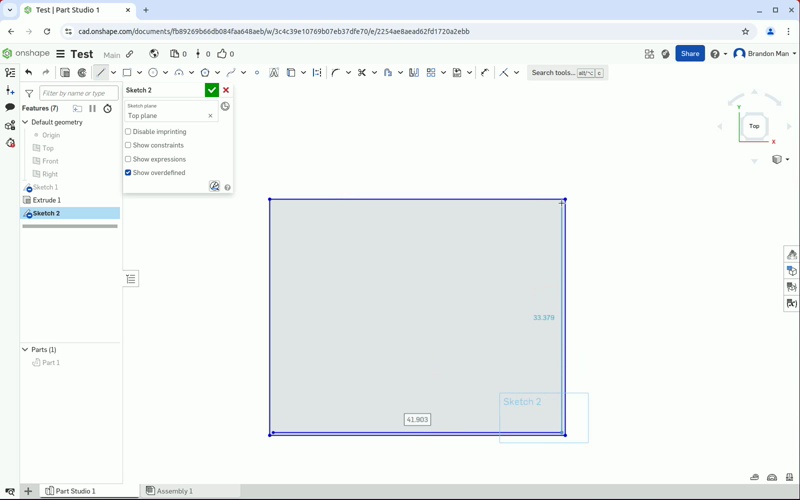
scroll(6)
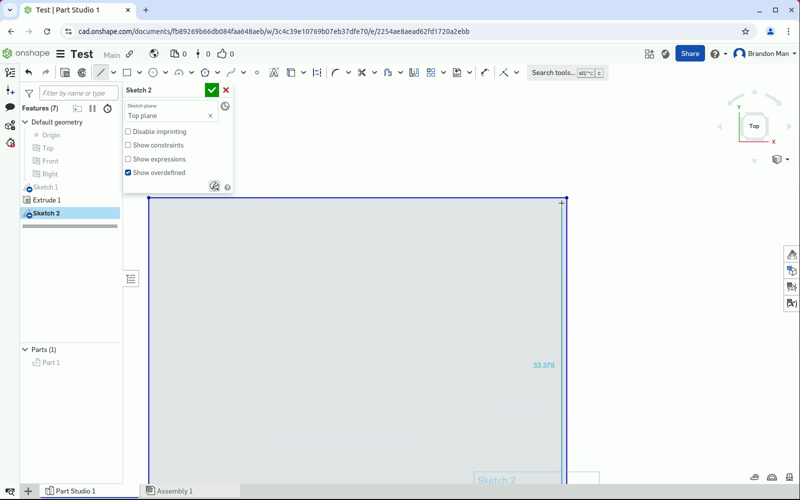
scroll(6)
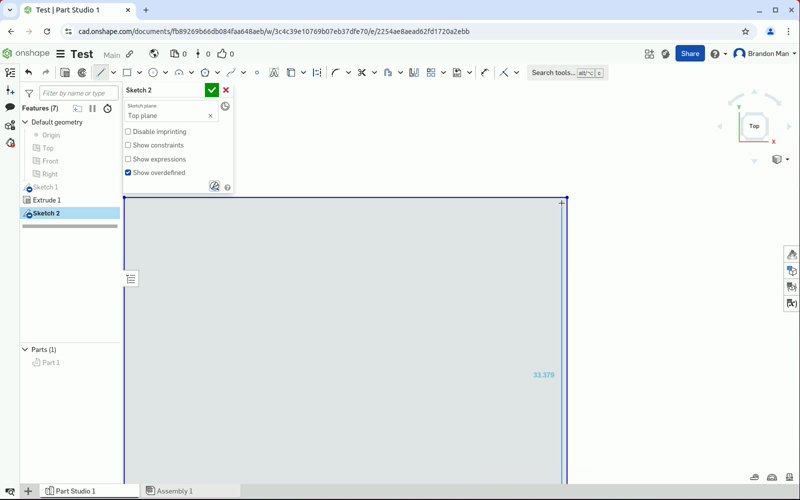
scroll(6)
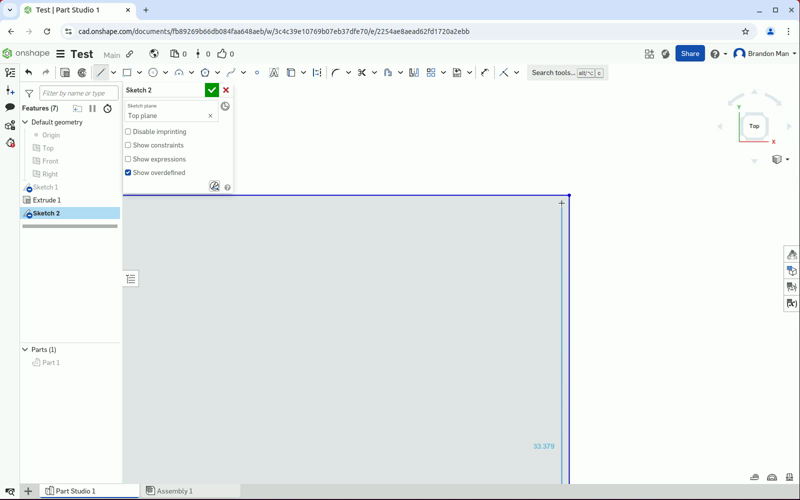
scroll(6)
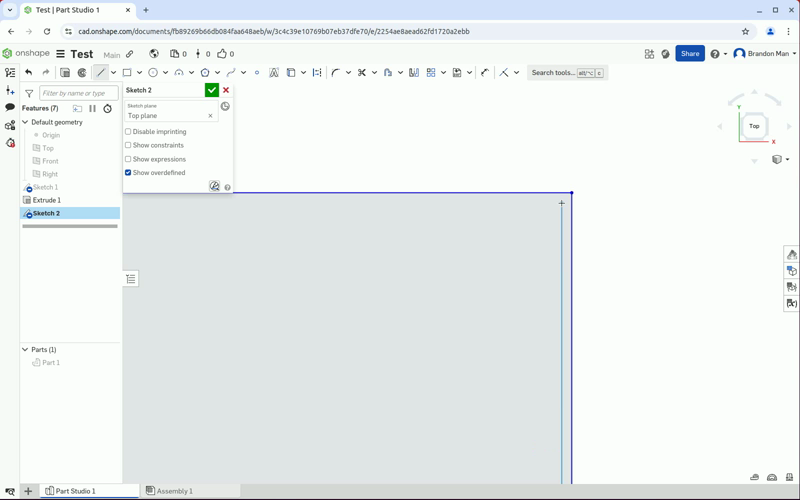
scroll(6)
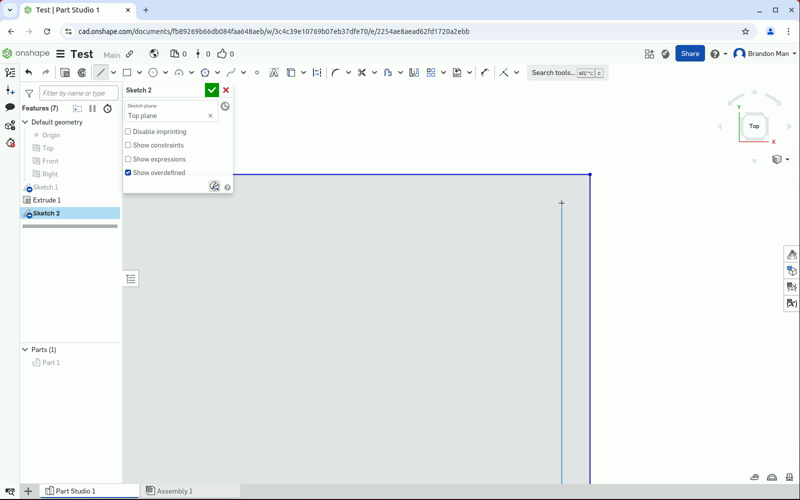
click(561, 202)
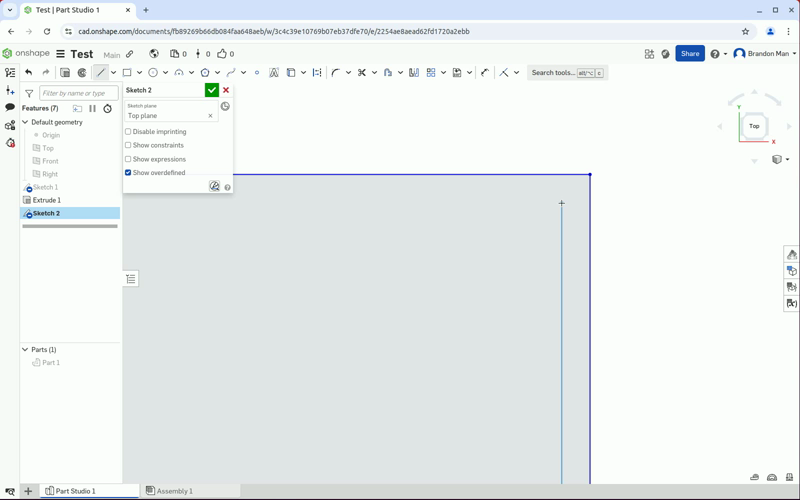
scroll(-6)
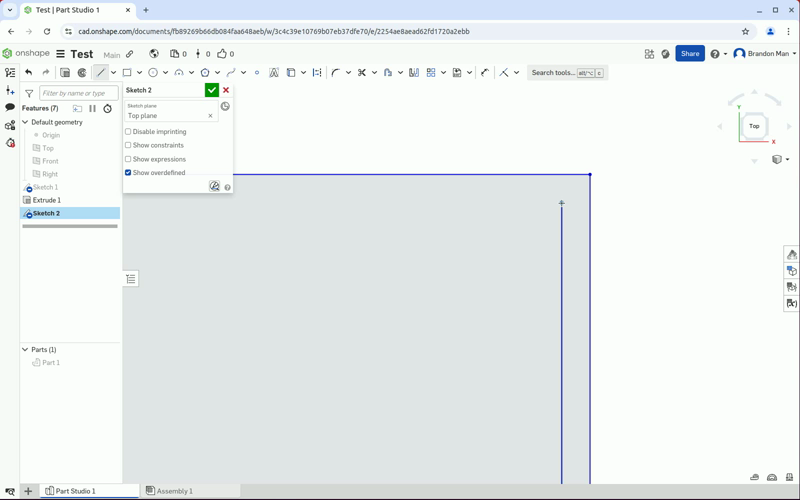
scroll(-6)
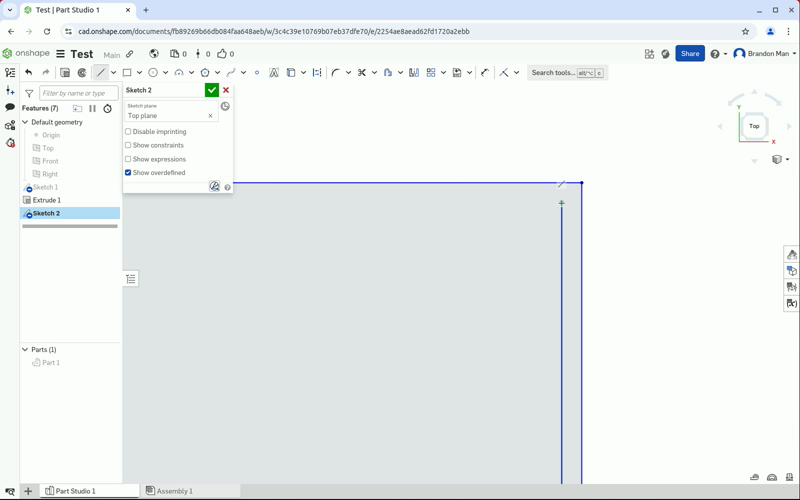
scroll(-6)
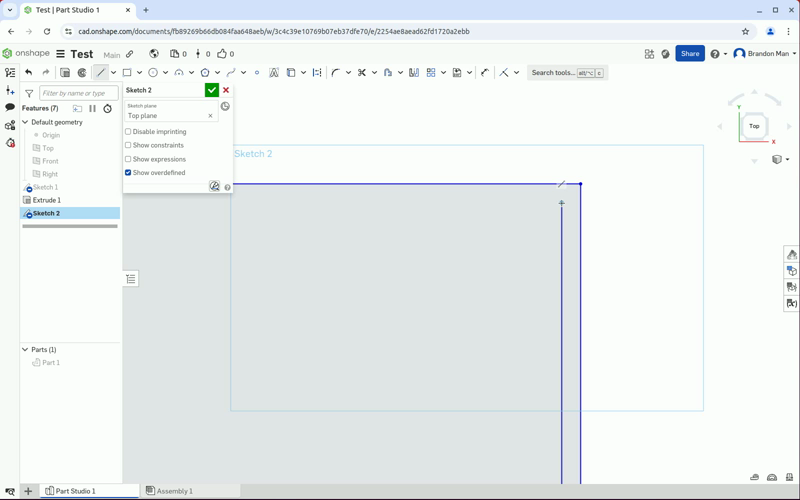
scroll(-6)
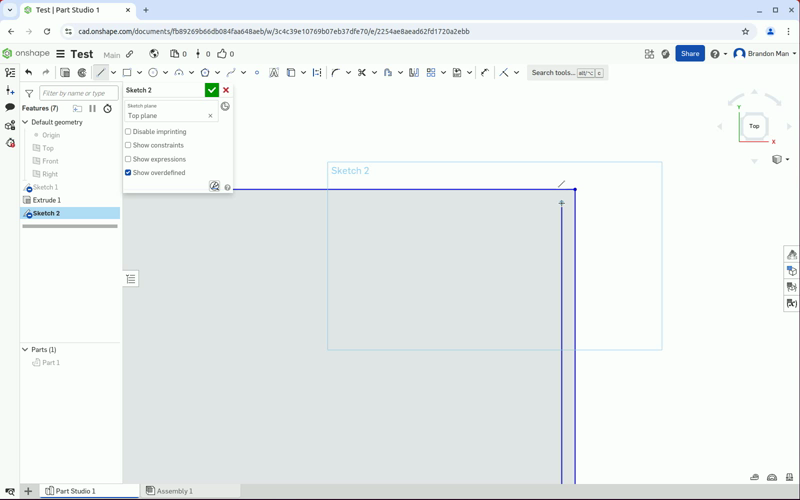
scroll(-6)
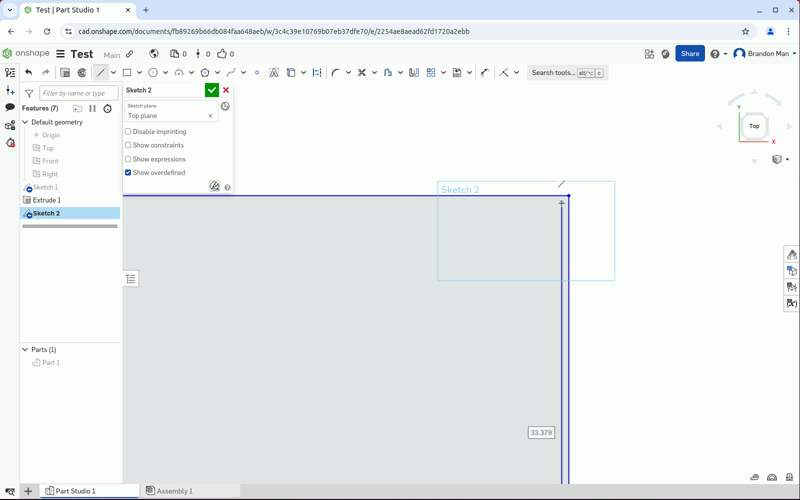
scroll(-6)
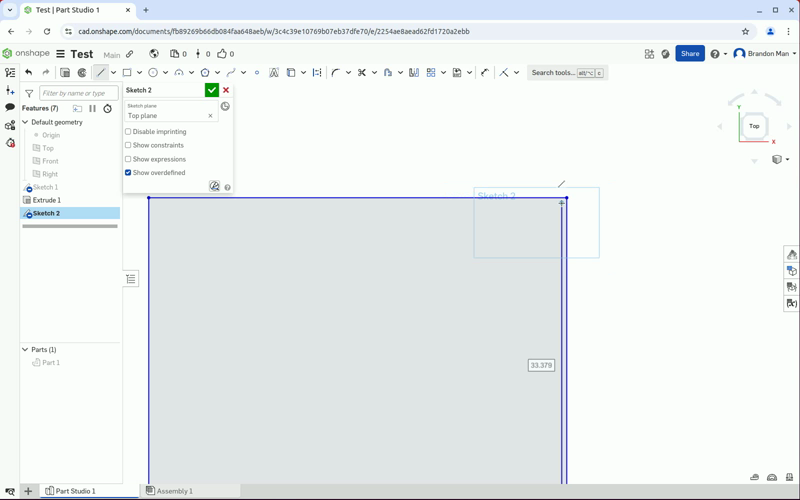
scroll(-6)
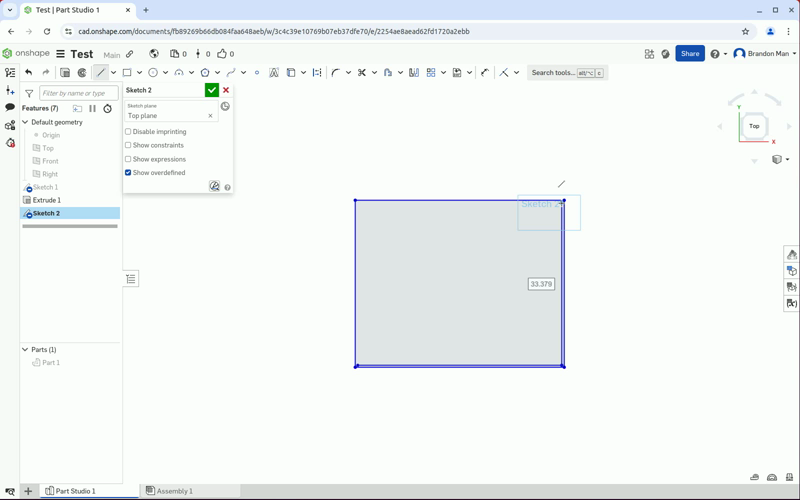
key_up(shift)
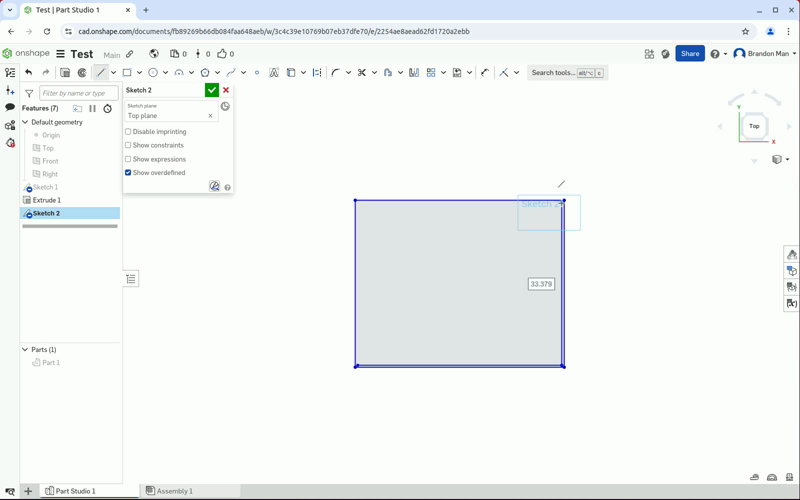
key_down(shift)
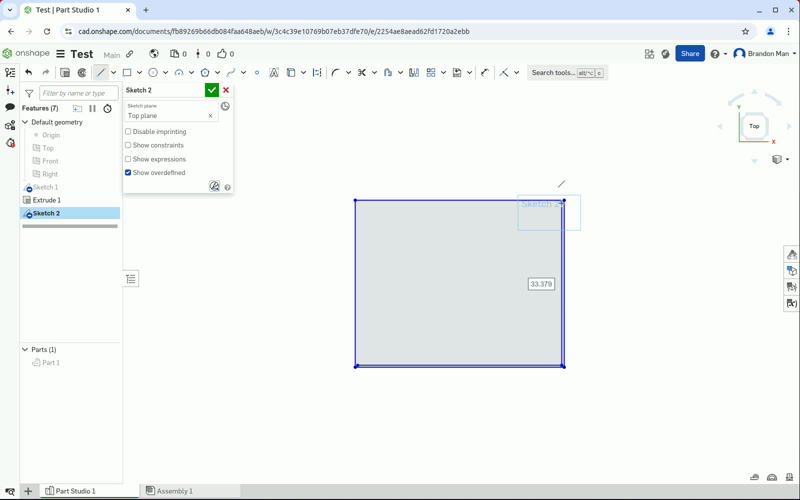
mouse_move(357, 202)
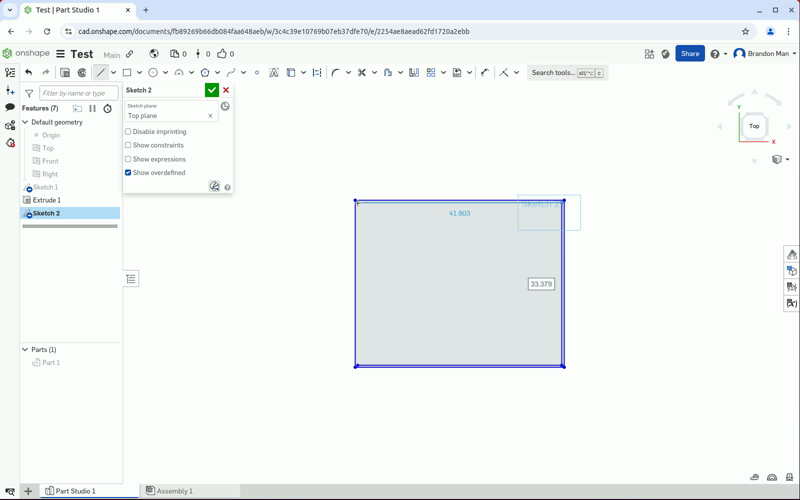
scroll(6)
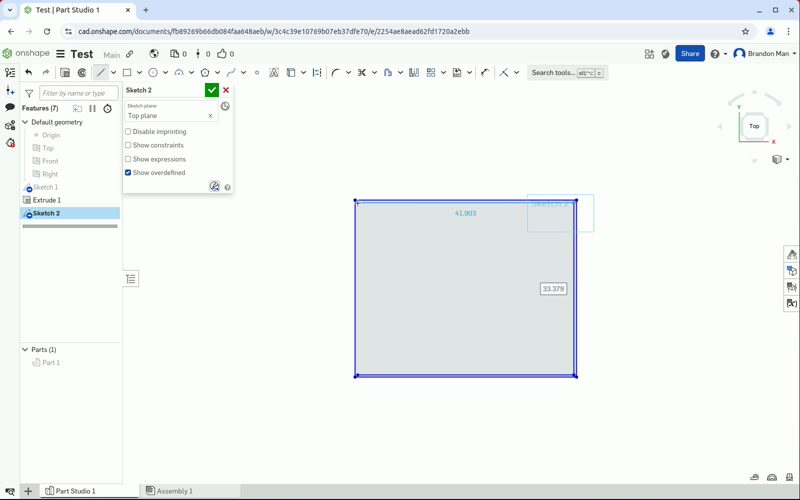
scroll(6)
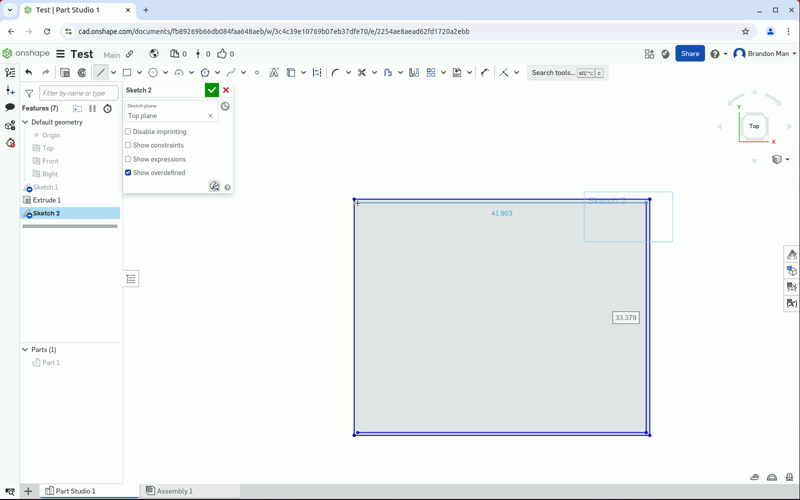
scroll(6)
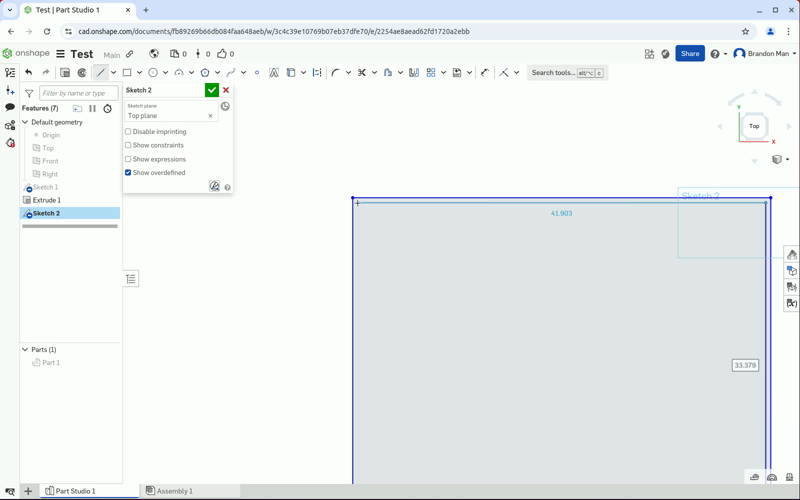
scroll(6)
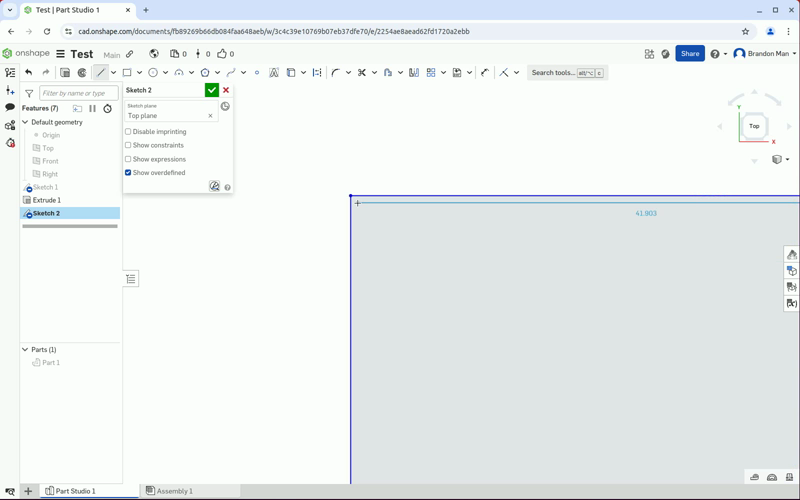
scroll(6)
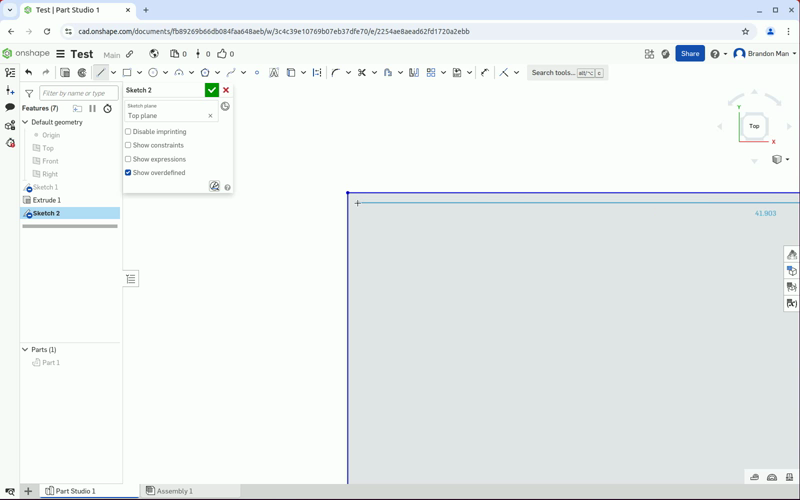
scroll(6)
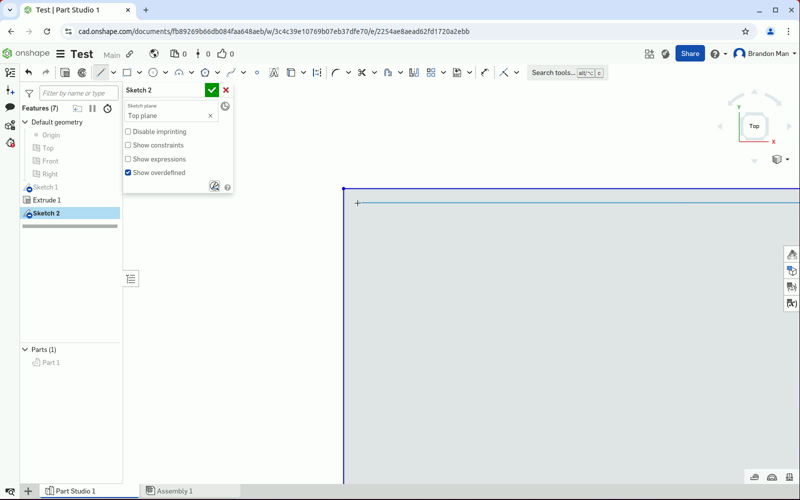
scroll(6)
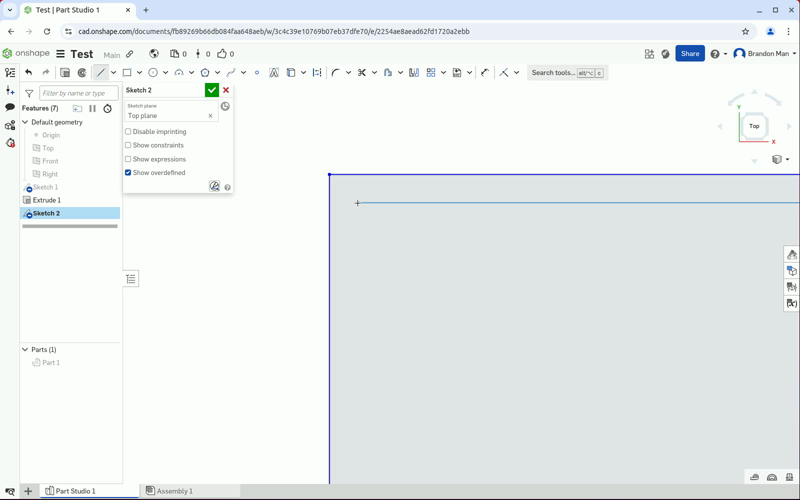
click(357, 202)
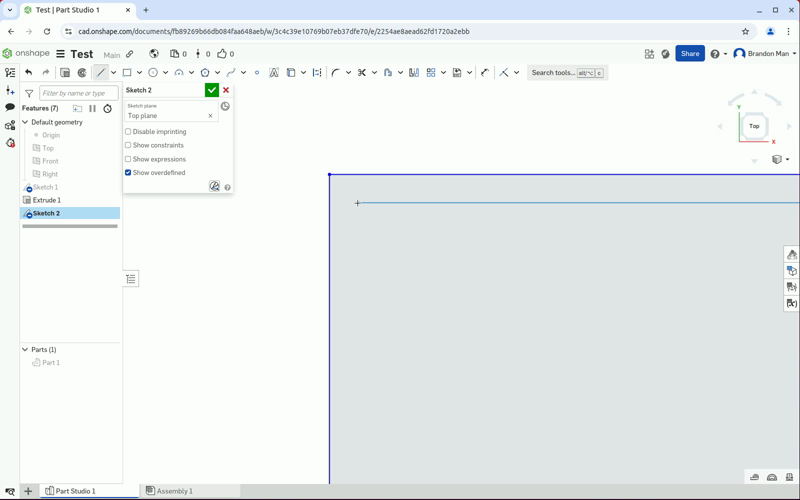
scroll(-6)
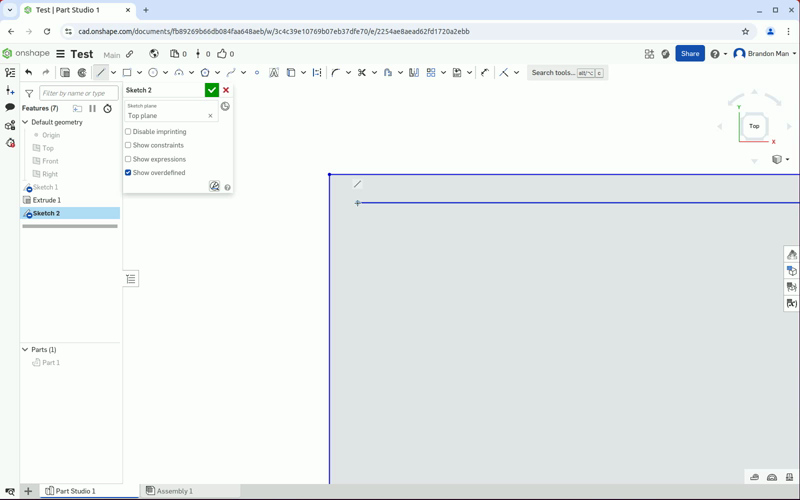
scroll(-6)
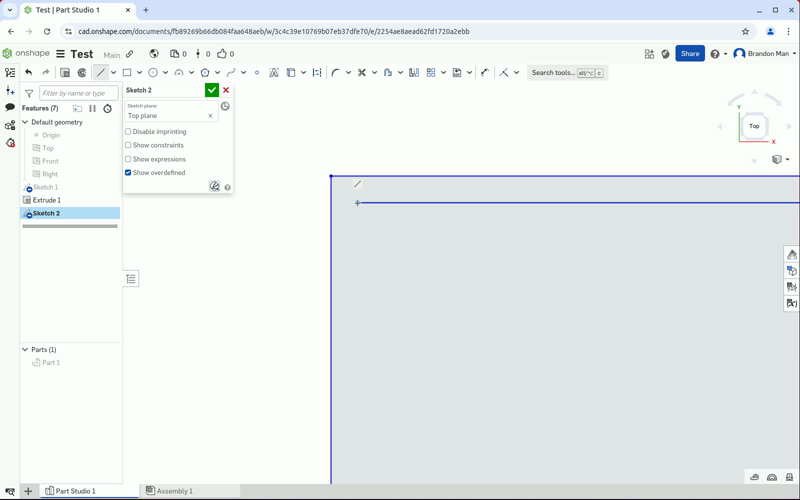
scroll(-6)
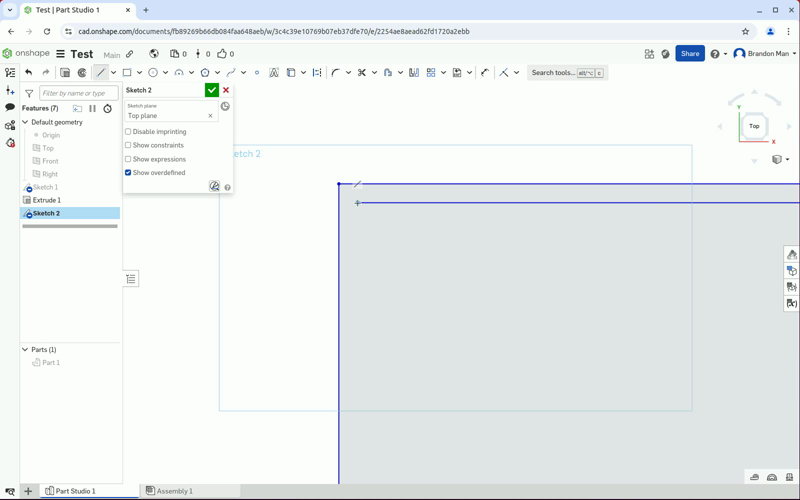
scroll(-6)
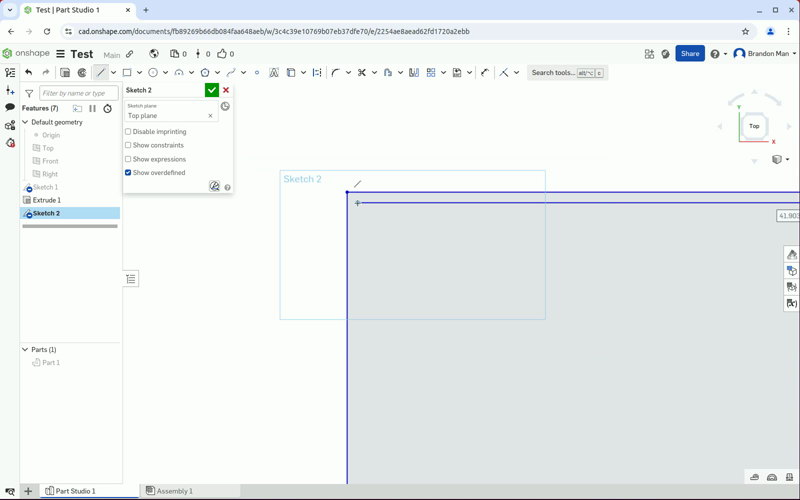
scroll(-6)
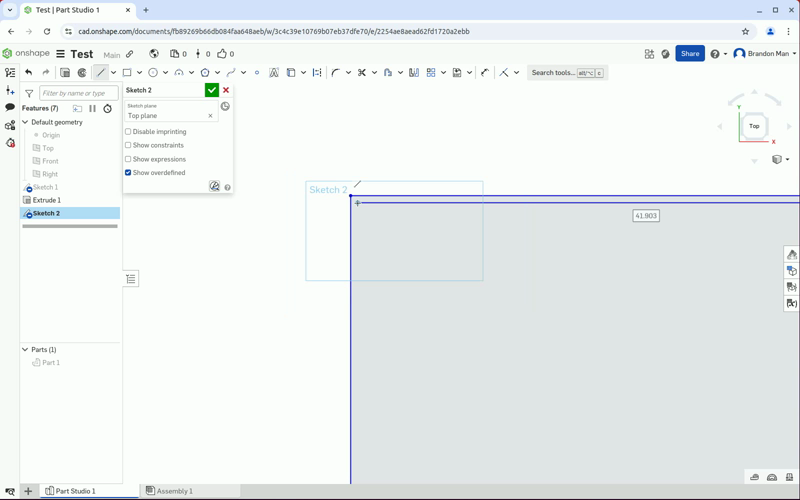
scroll(-6)
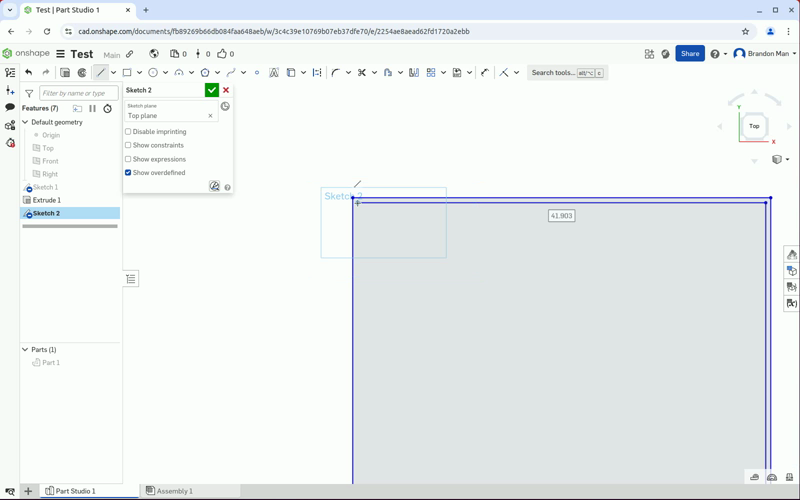
scroll(-6)
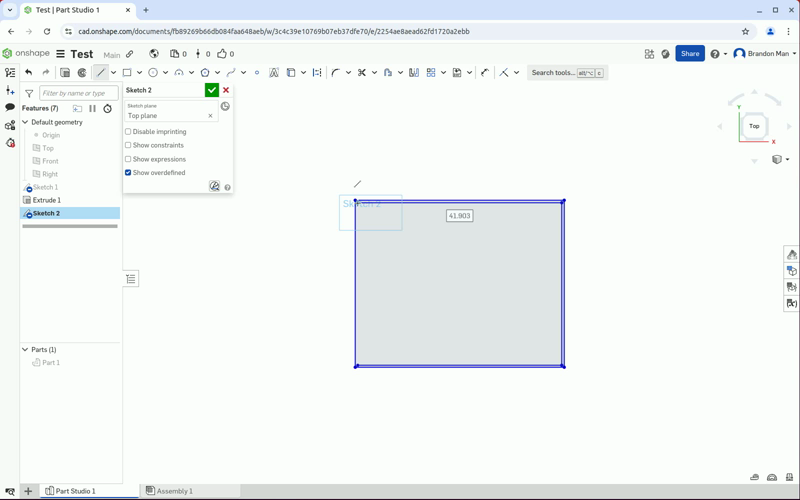
key_up(shift)
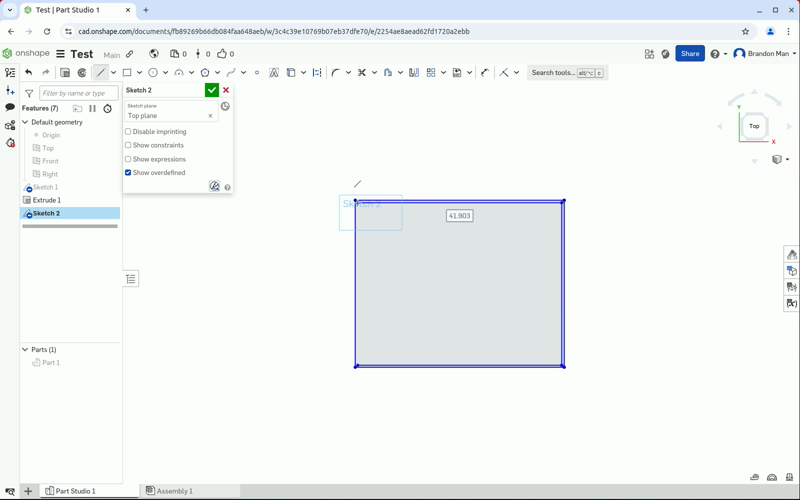
key_down(shift)
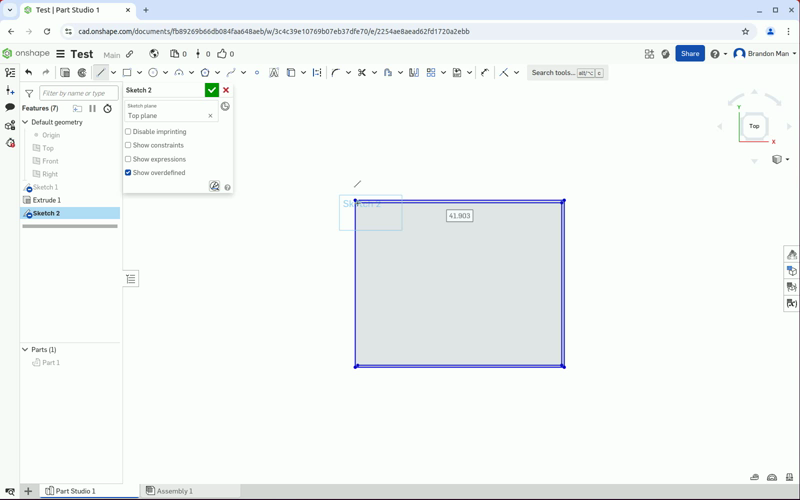
mouse_move(357, 365)
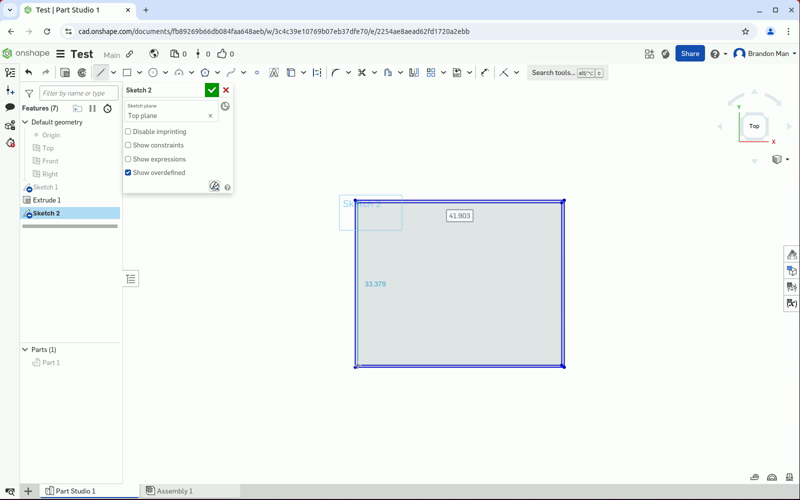
scroll(6)
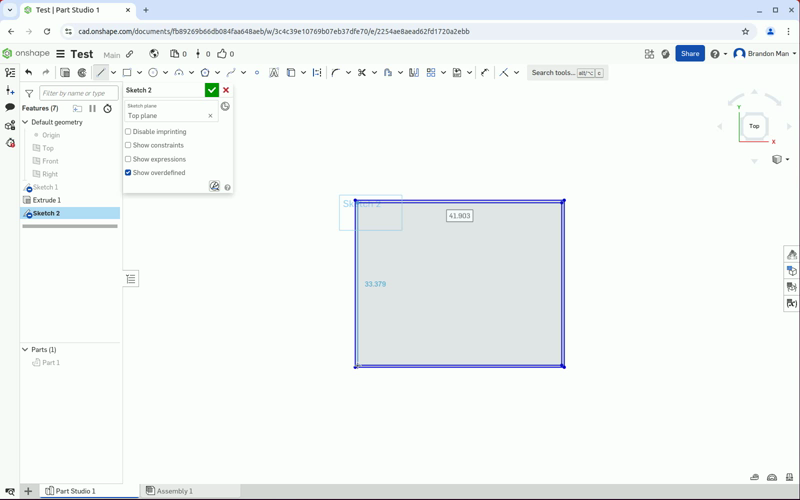
scroll(6)
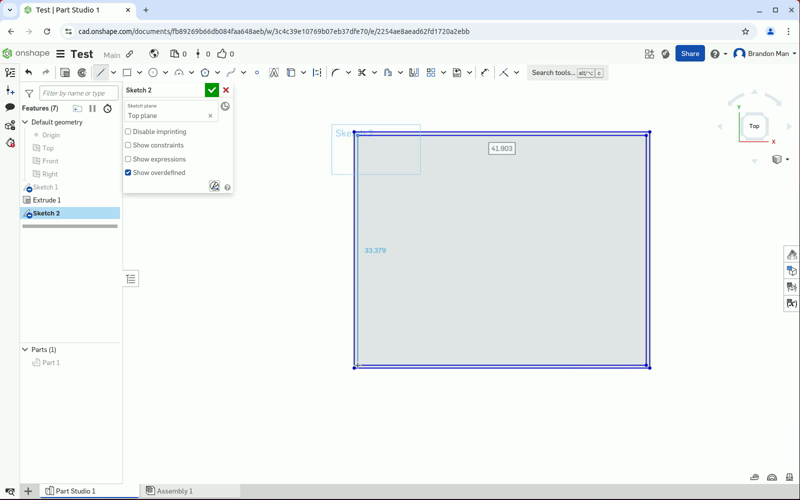
scroll(6)
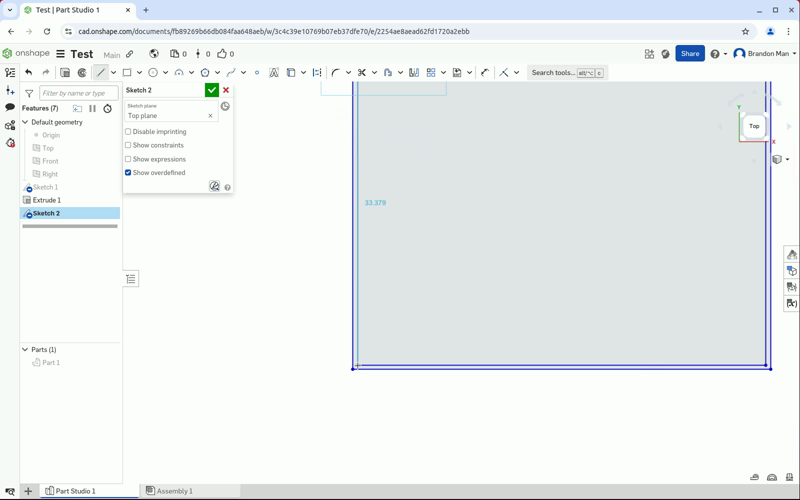
scroll(6)
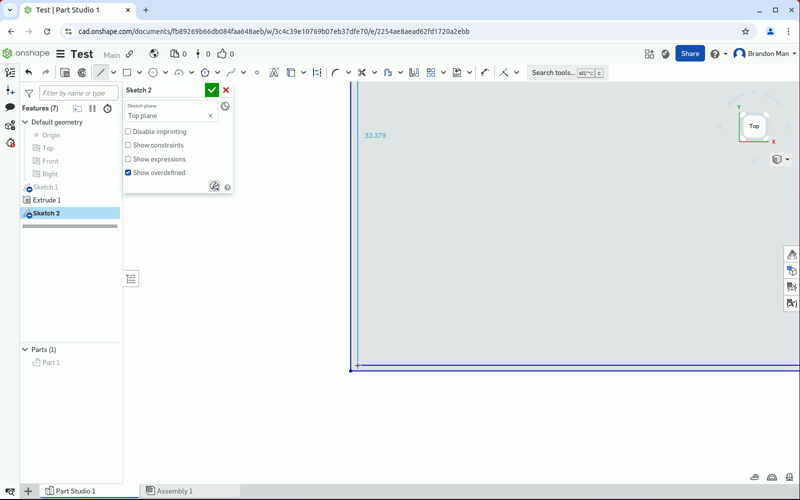
scroll(6)
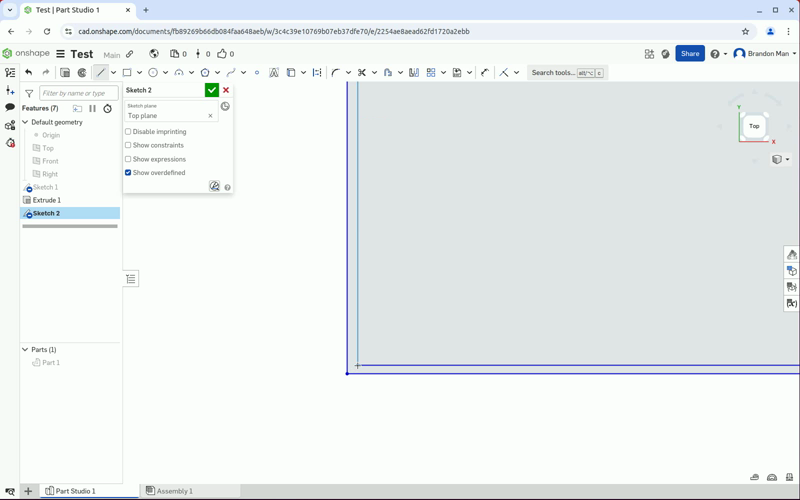
scroll(6)
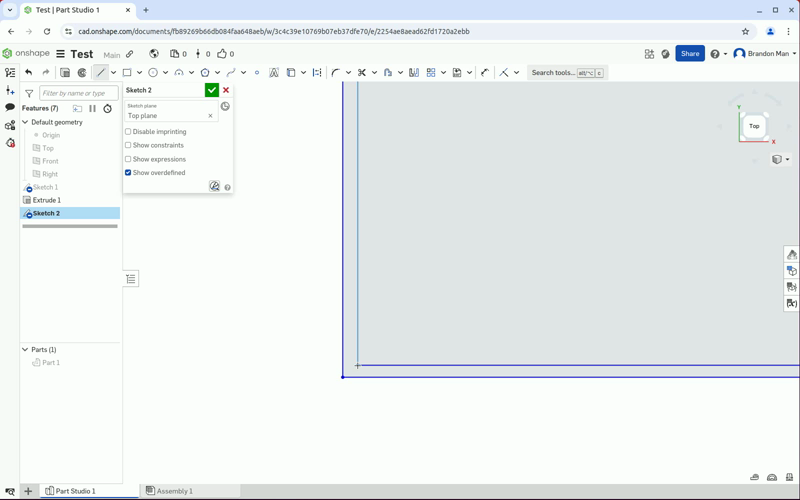
scroll(6)
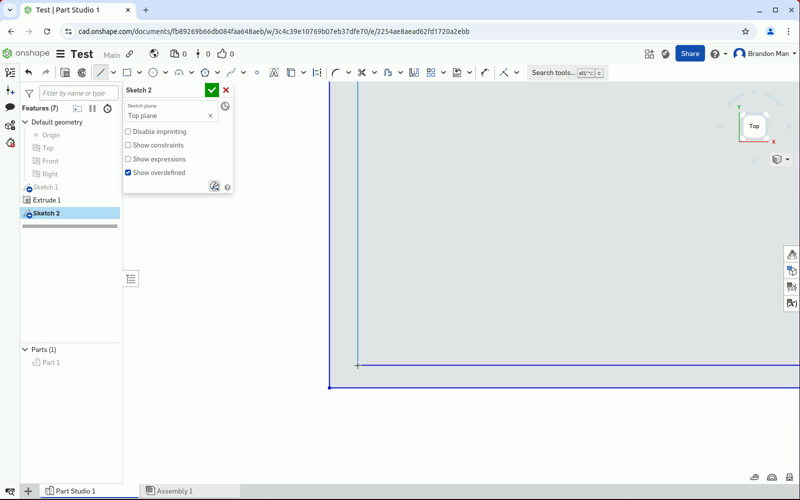
key_up(shift)
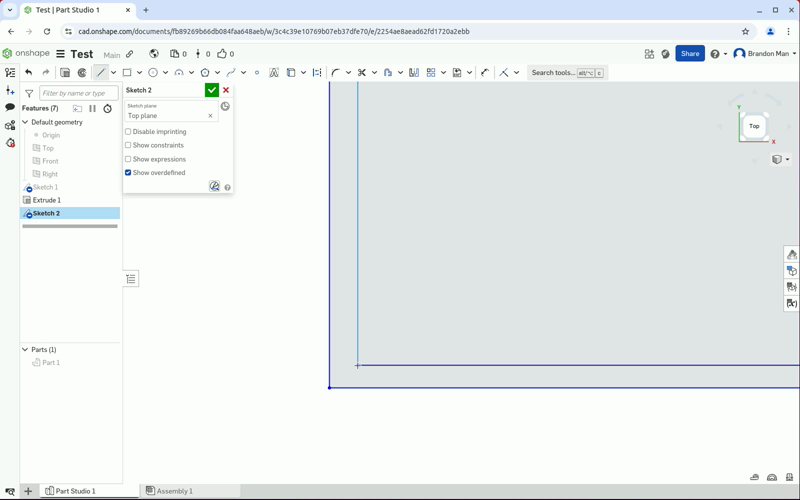
click(357, 365)
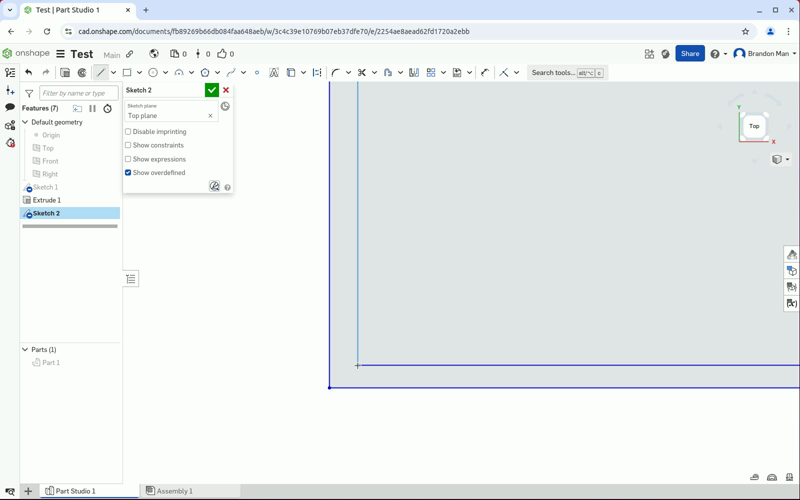
scroll(-6)
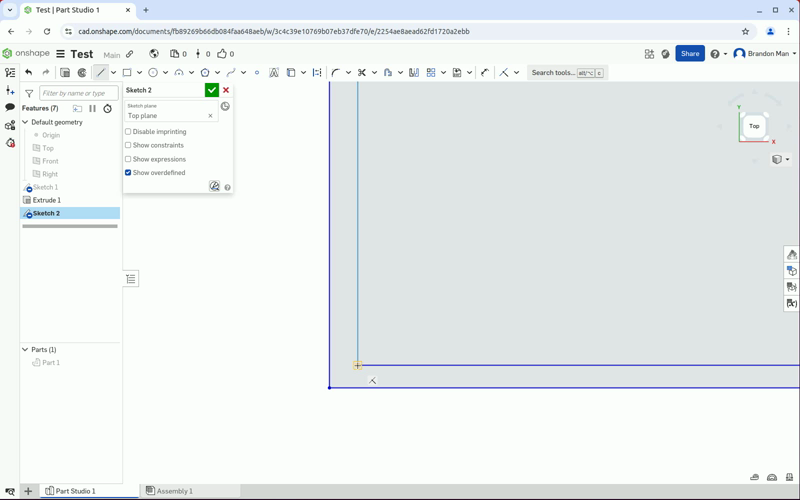
scroll(-6)
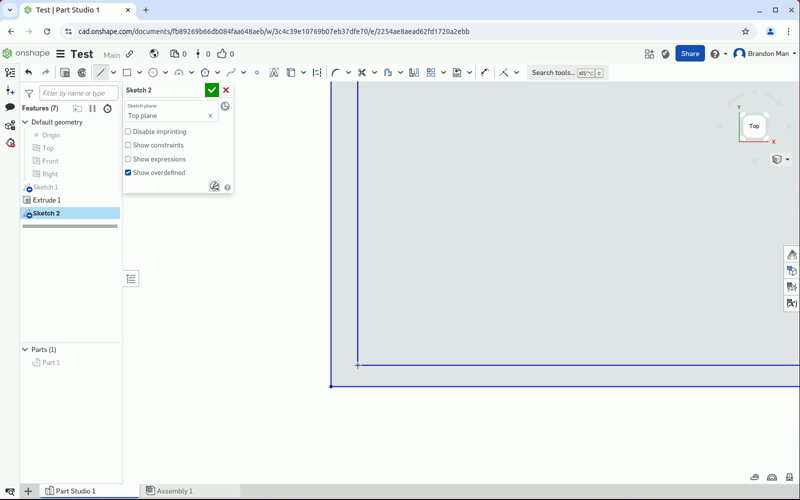
scroll(-6)
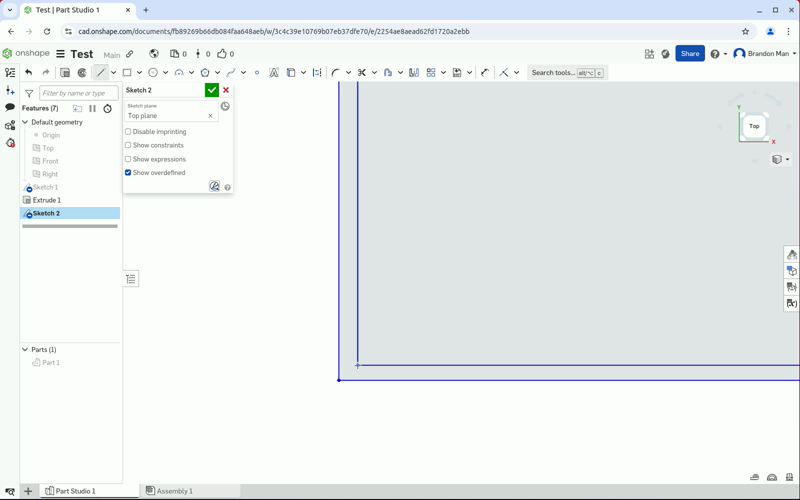
scroll(-6)
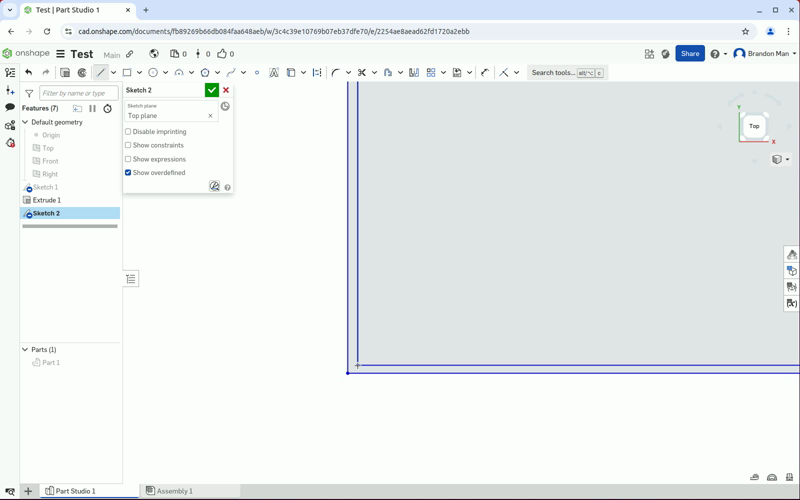
scroll(-6)
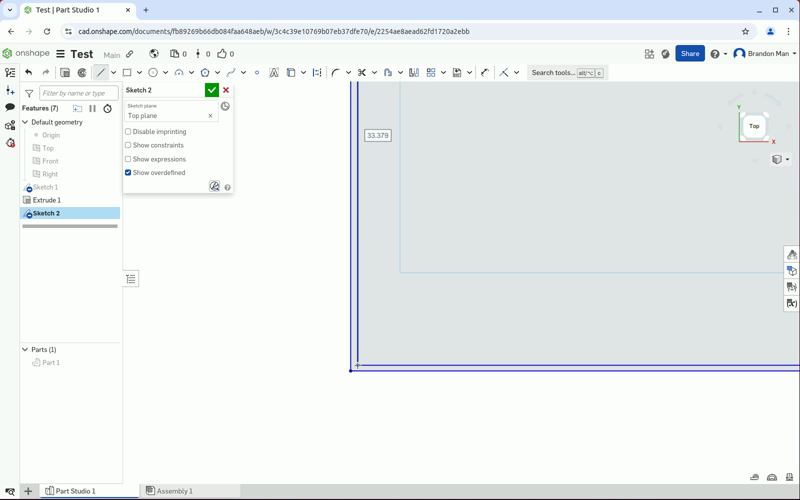
scroll(-6)
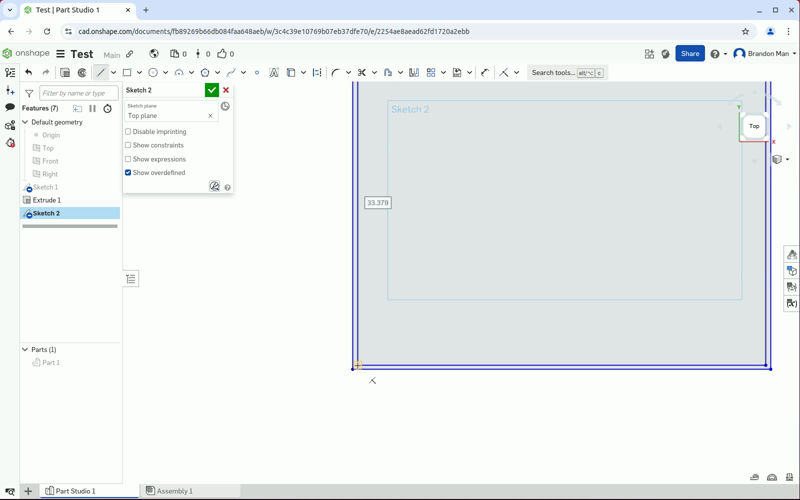
scroll(-6)
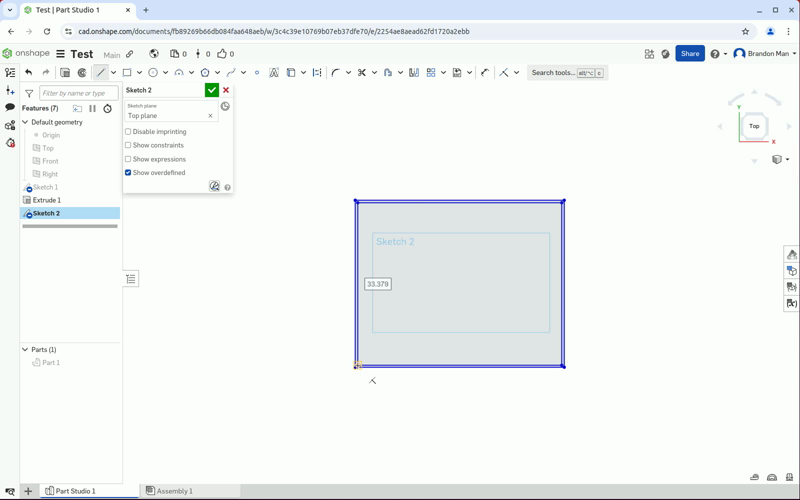
key(esc)
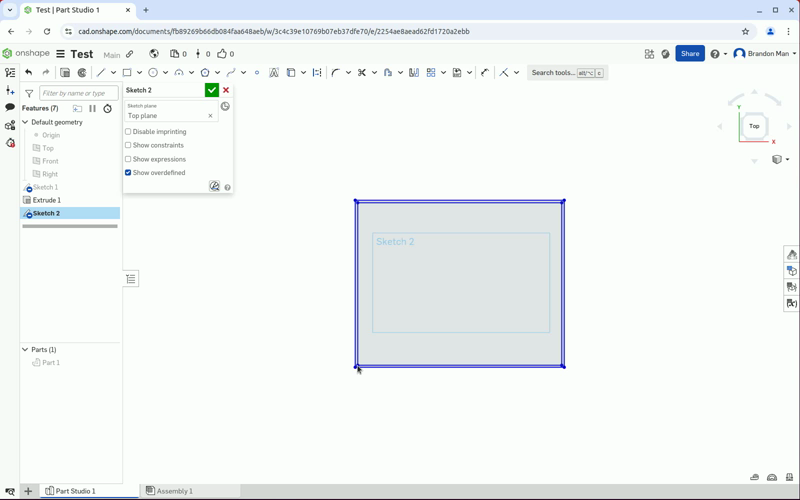
mouse_move(486, 201)
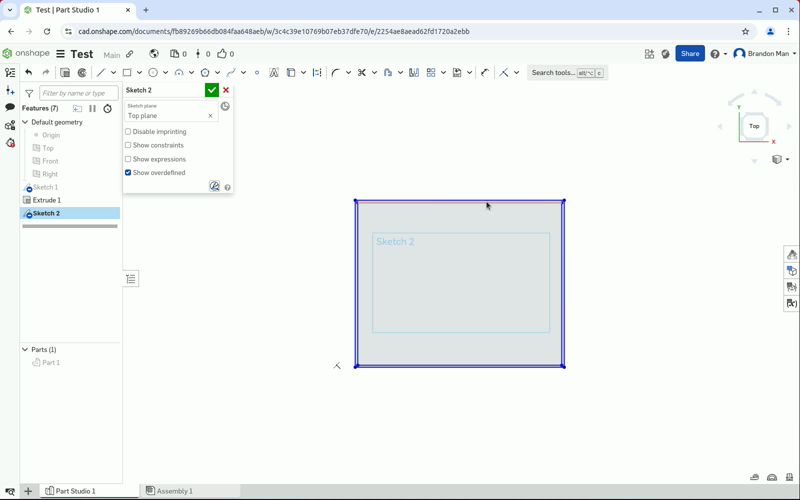
scroll(6)
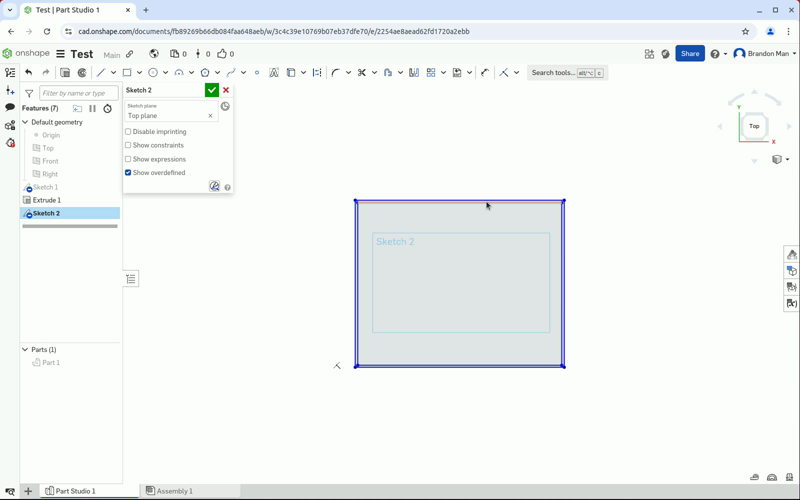
scroll(6)
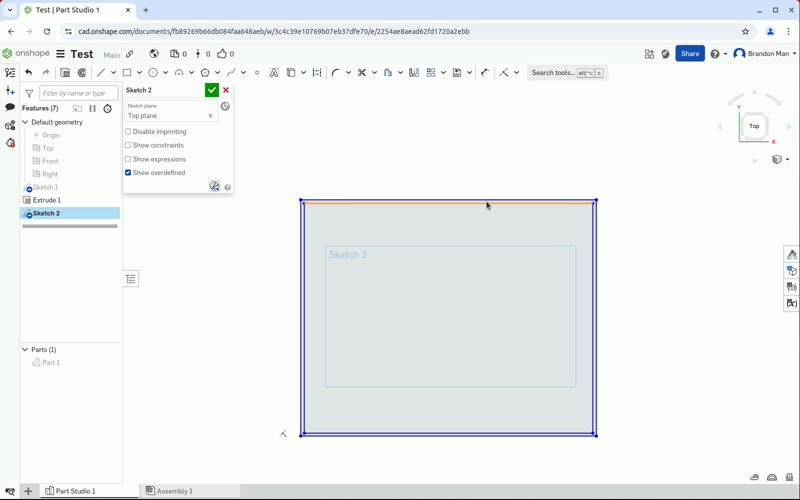
scroll(6)
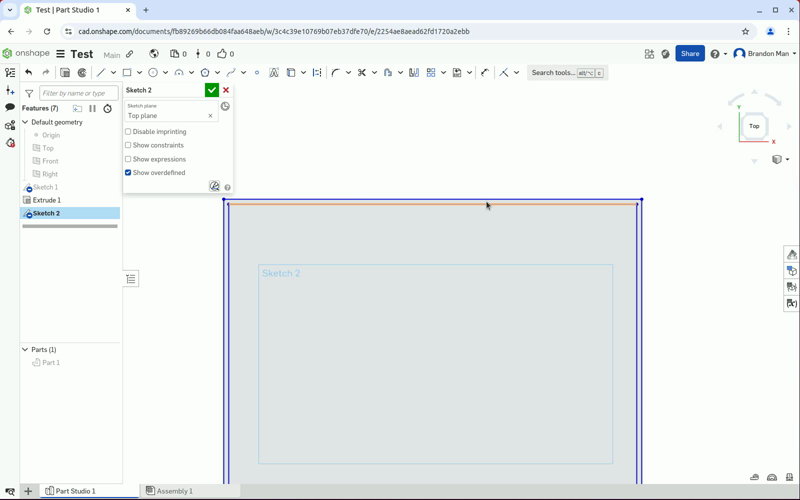
scroll(6)
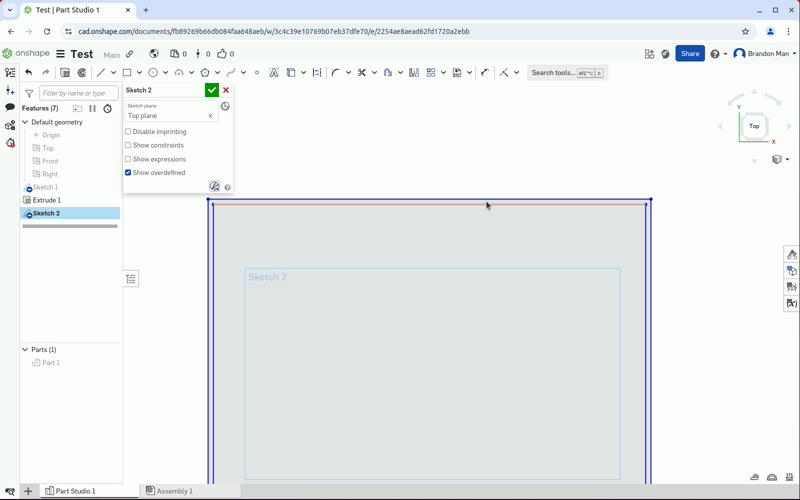
scroll(6)
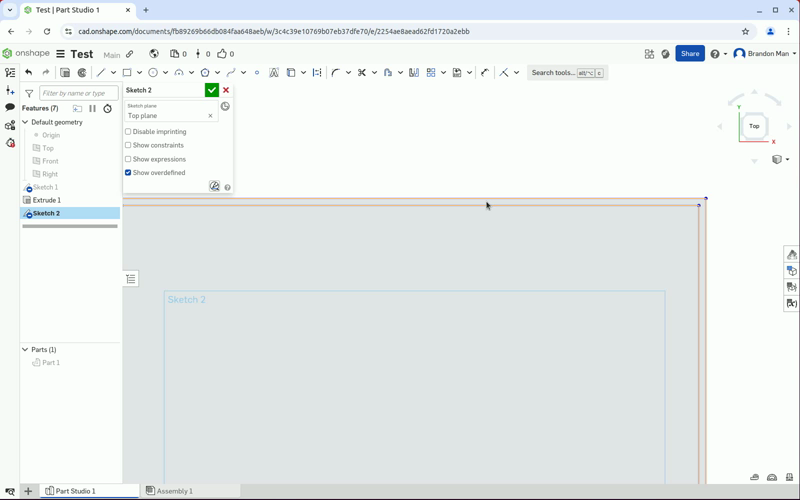
scroll(6)
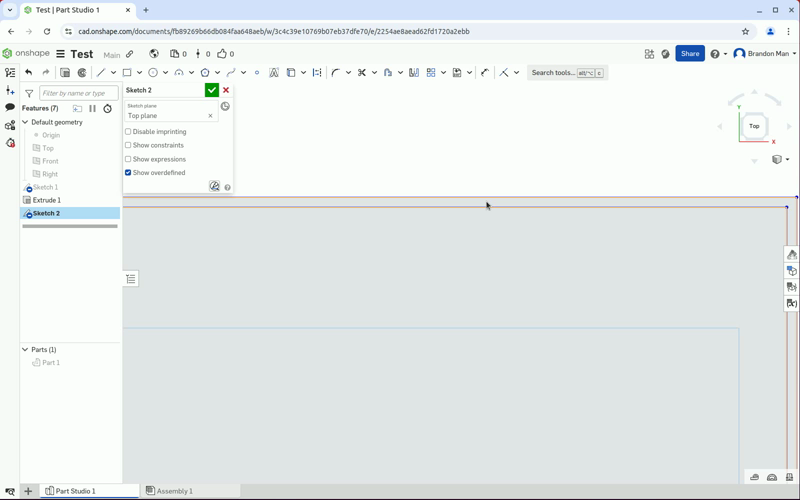
scroll(6)
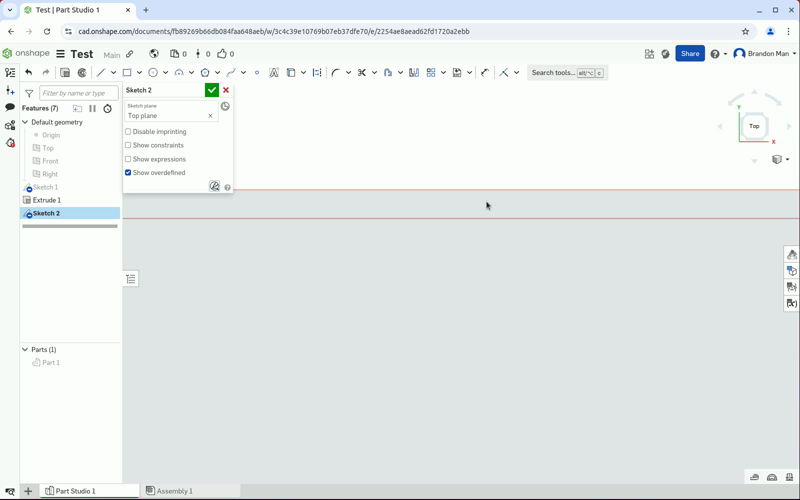
click(486, 201)
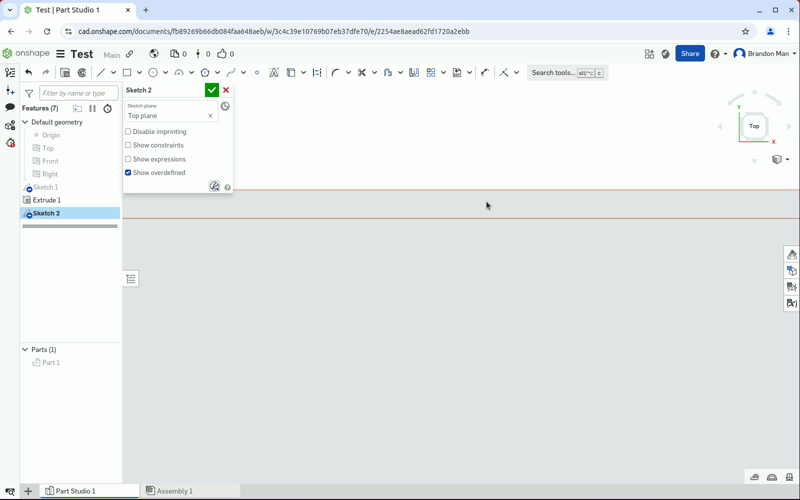
scroll(-6)
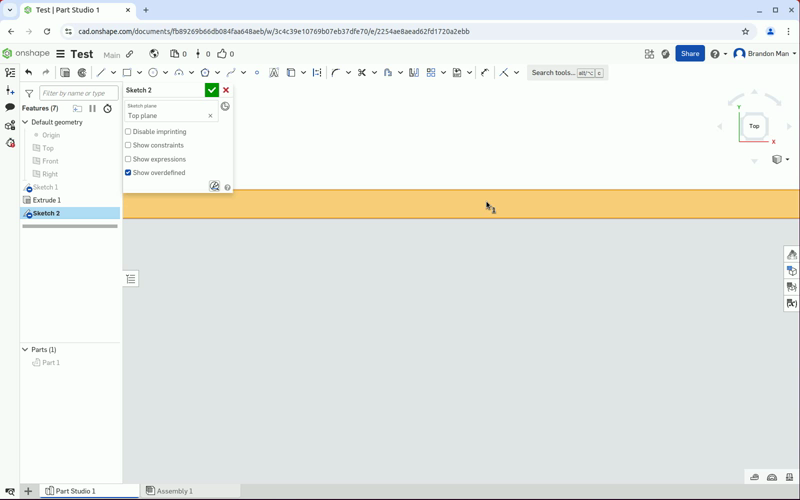
scroll(-6)
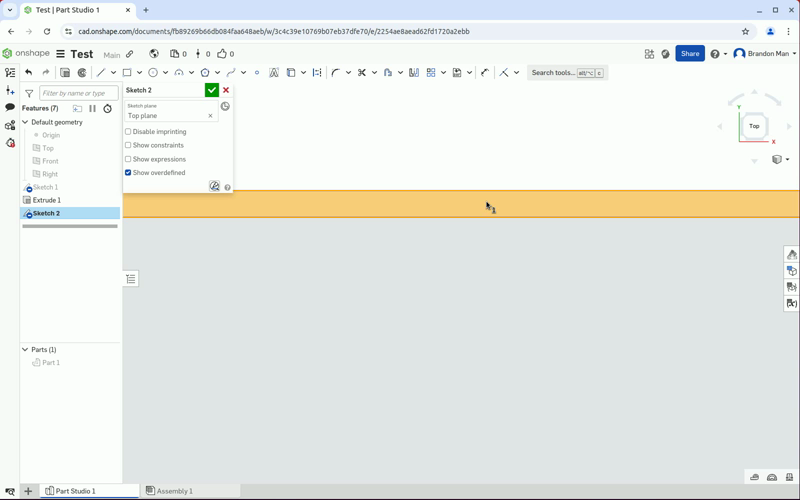
scroll(-6)
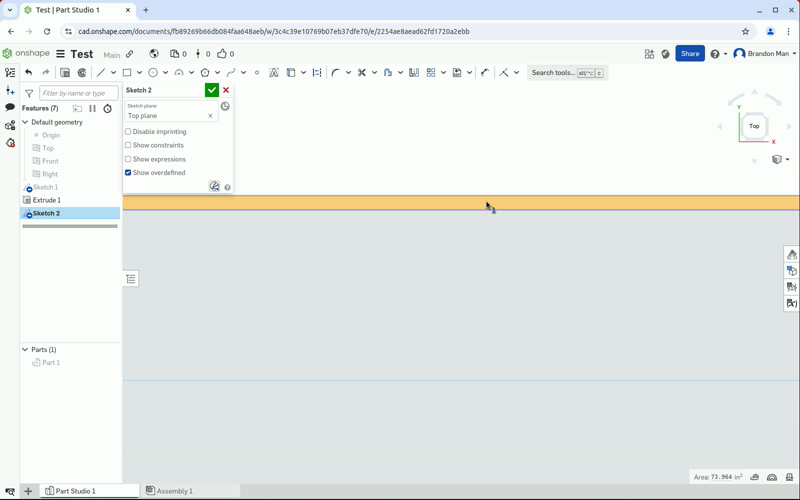
scroll(-6)
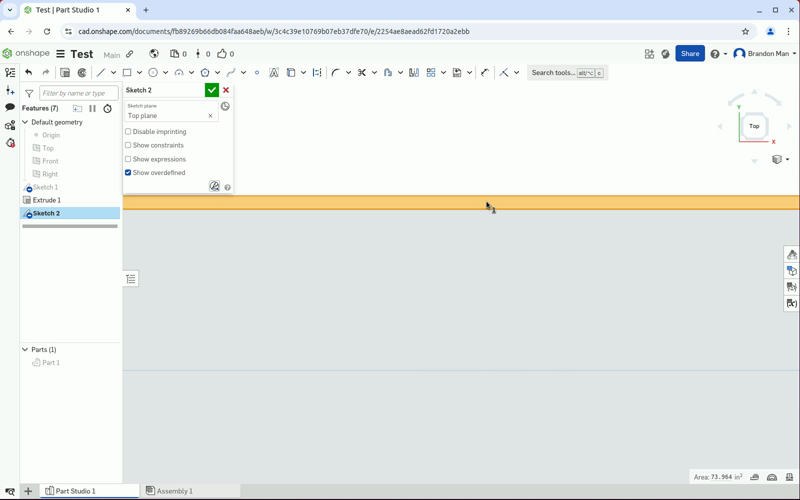
scroll(-6)
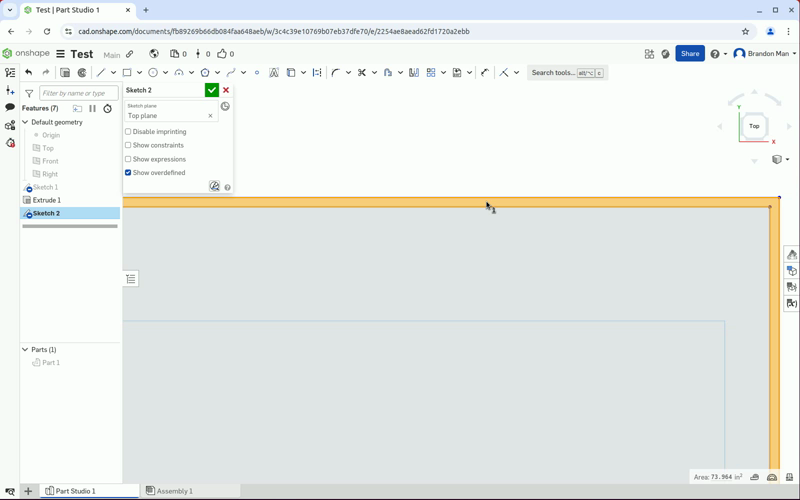
scroll(-6)
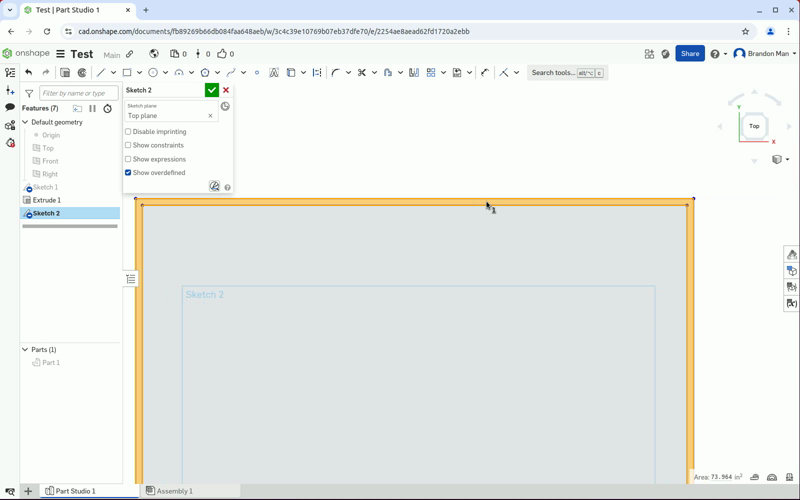
scroll(-6)
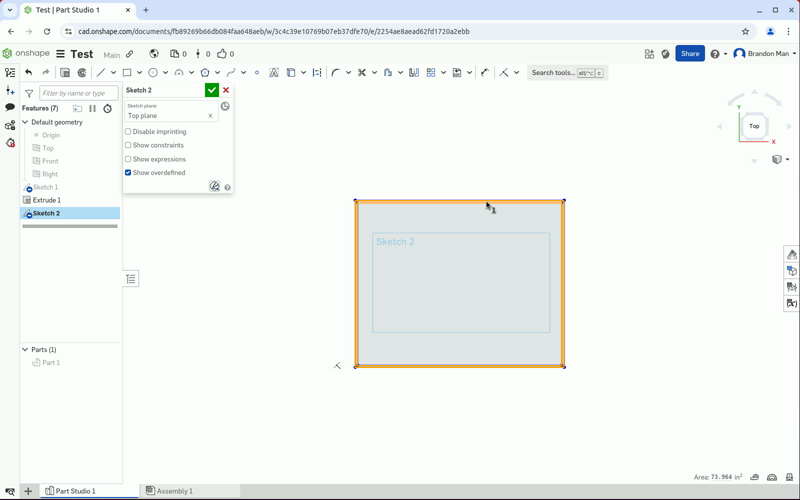
mouse_move(73, 352)
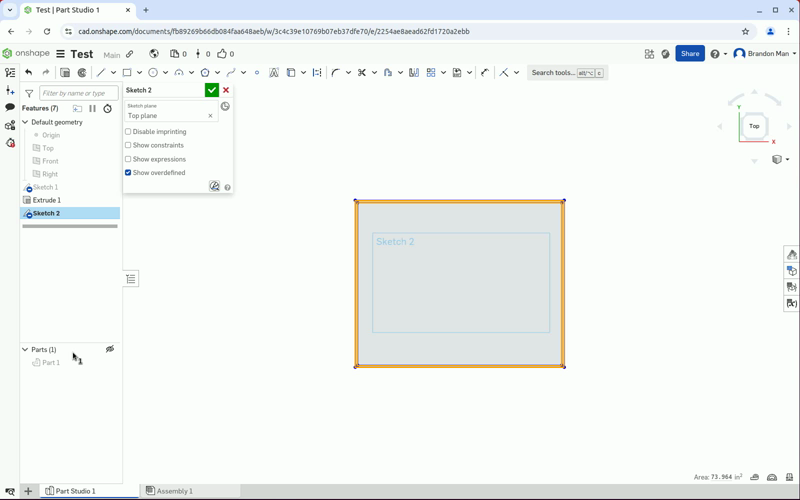
key(shift+y)
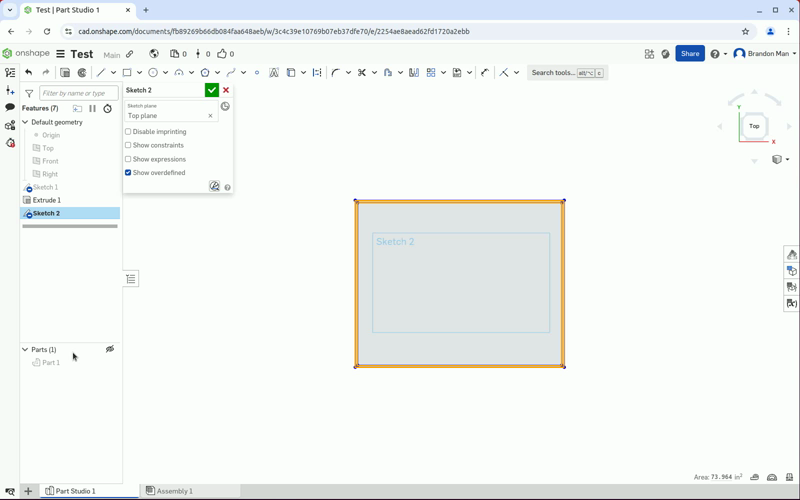
key(shift+e)
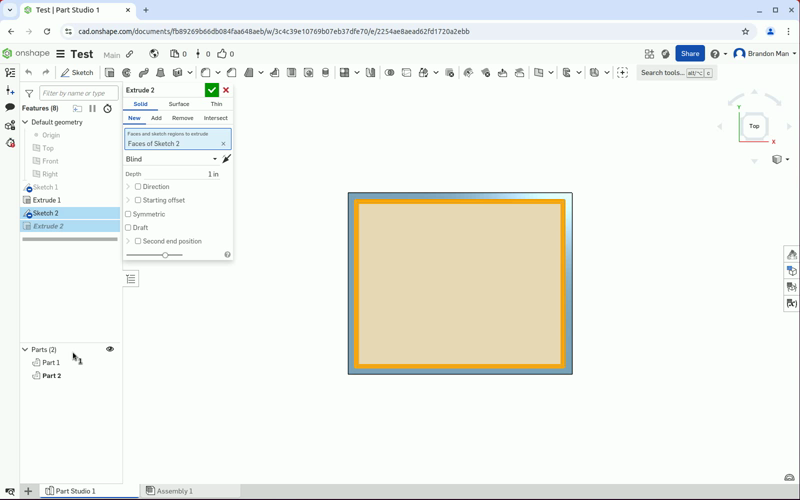
mouse_move(143, 106)
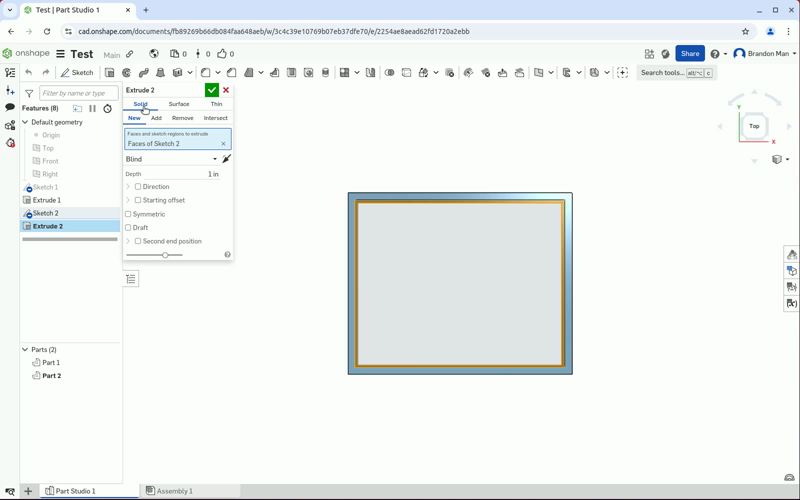
click(143, 106)
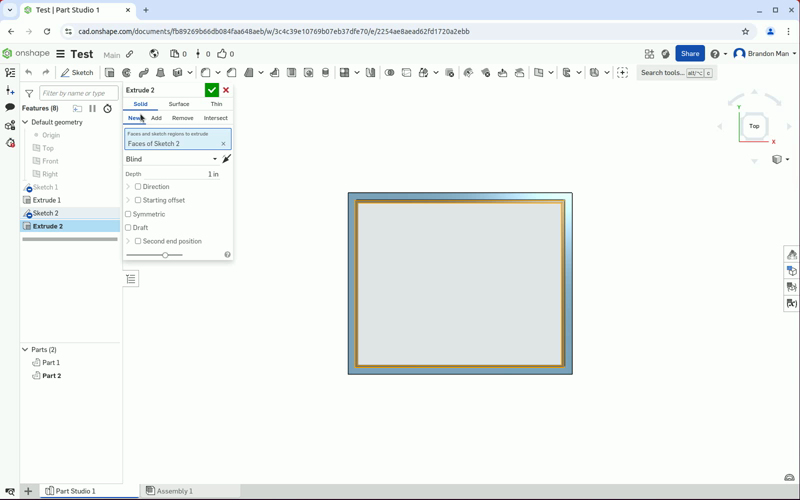
mouse_move(137, 120)
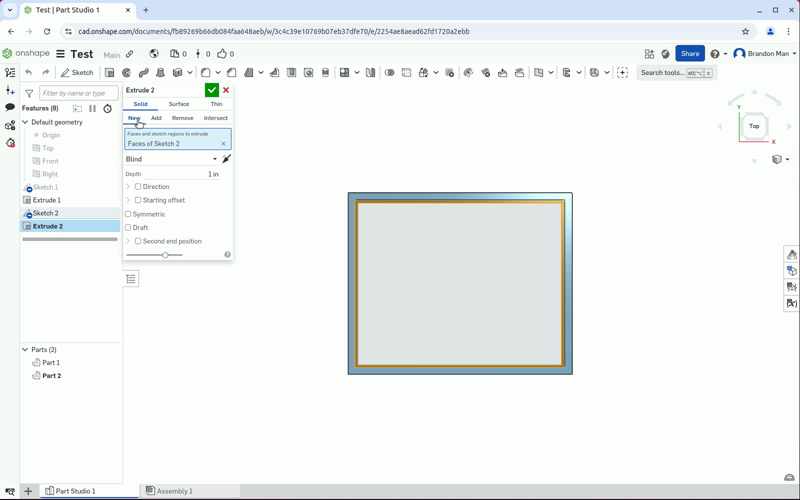
click(137, 120)
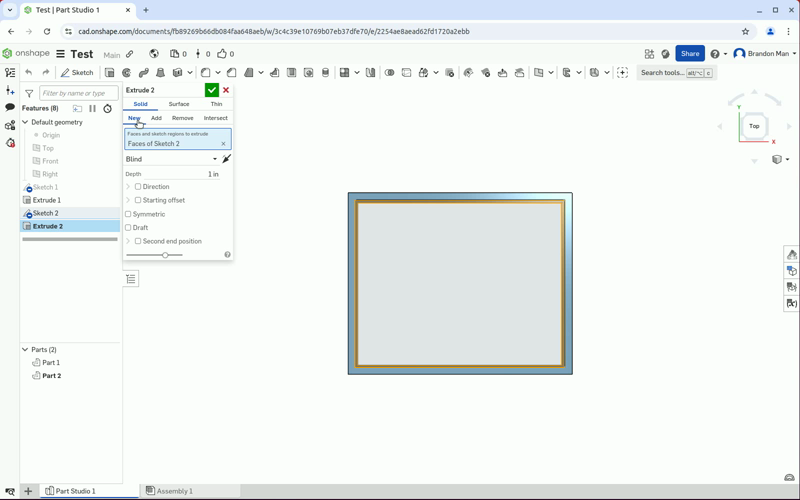
key(tab, 4)
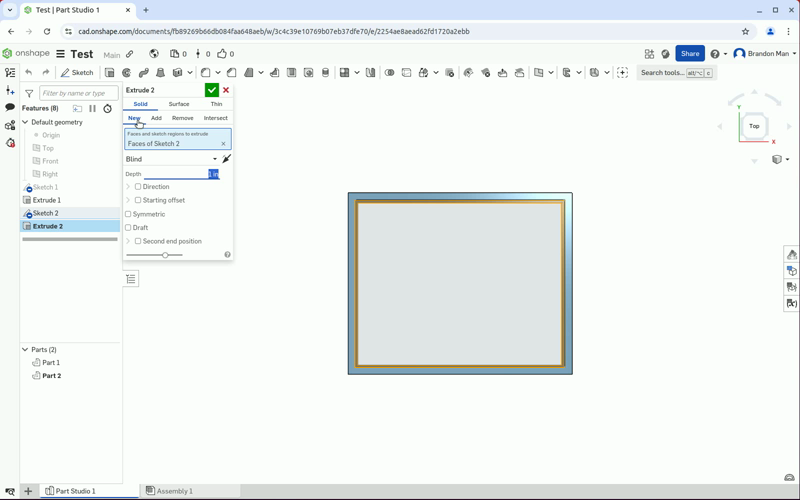
text(-0.241)
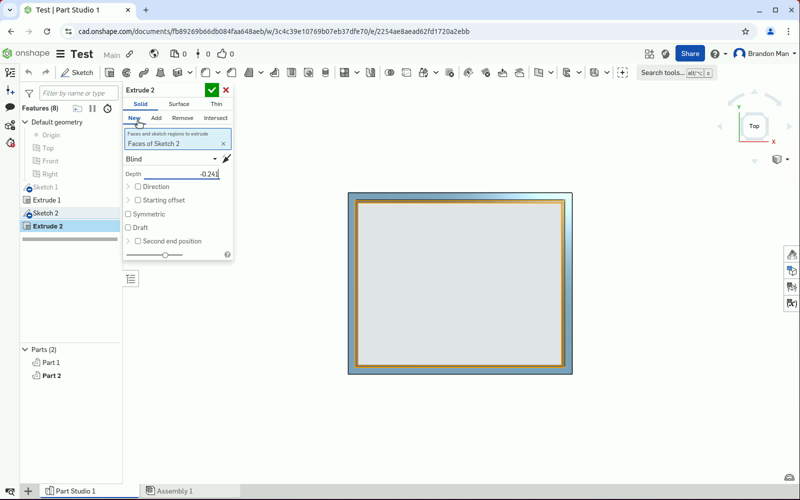
key(enter)
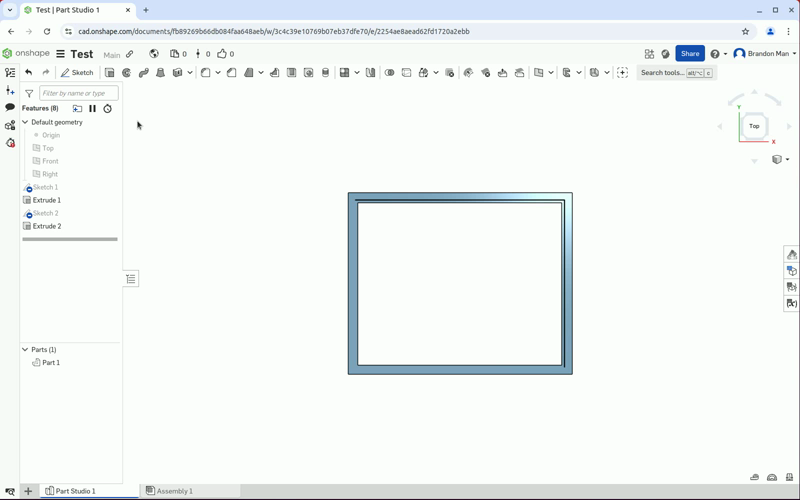
key(shift+h)
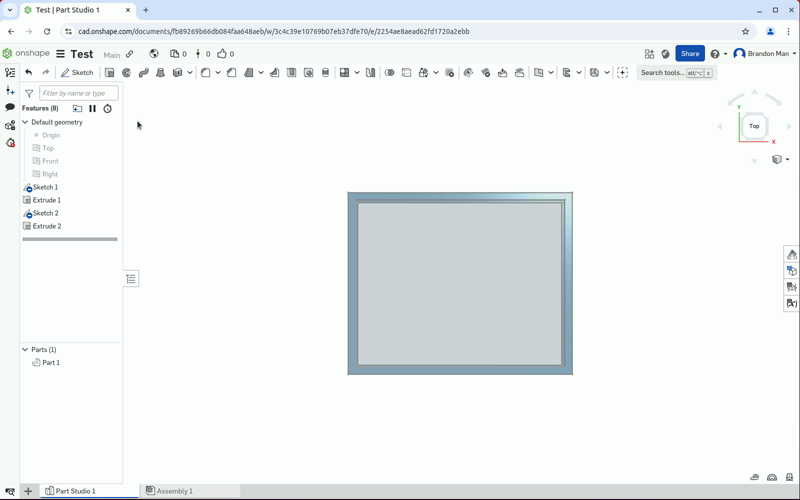
key(shift+h)
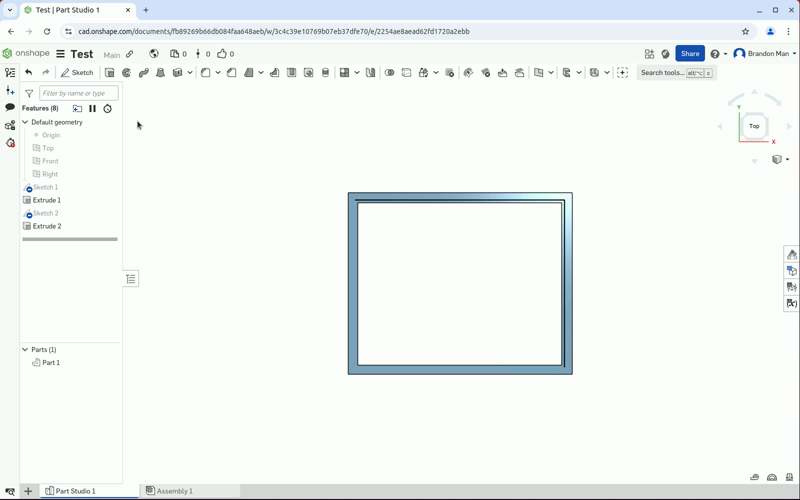
mouse_move(73, 189)
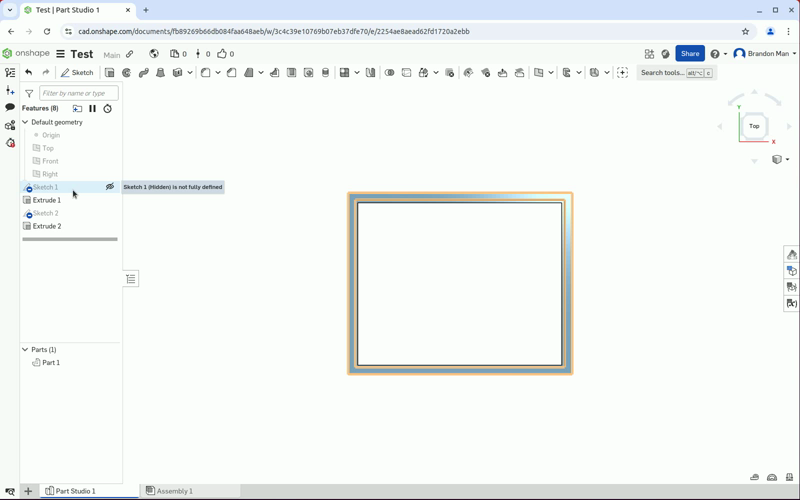
click(73, 189)
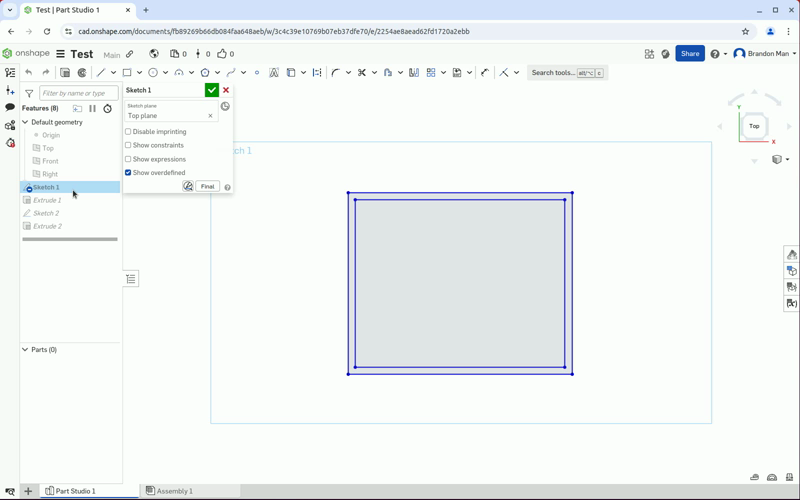
mouse_move(229, 92)
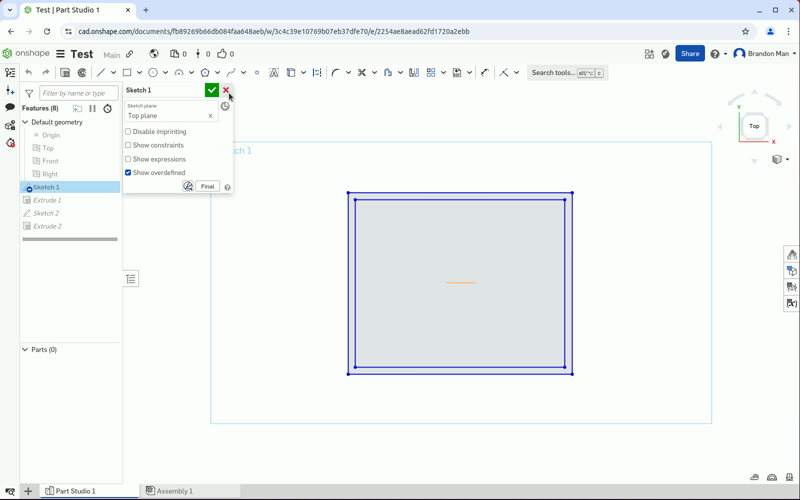
click(229, 92)
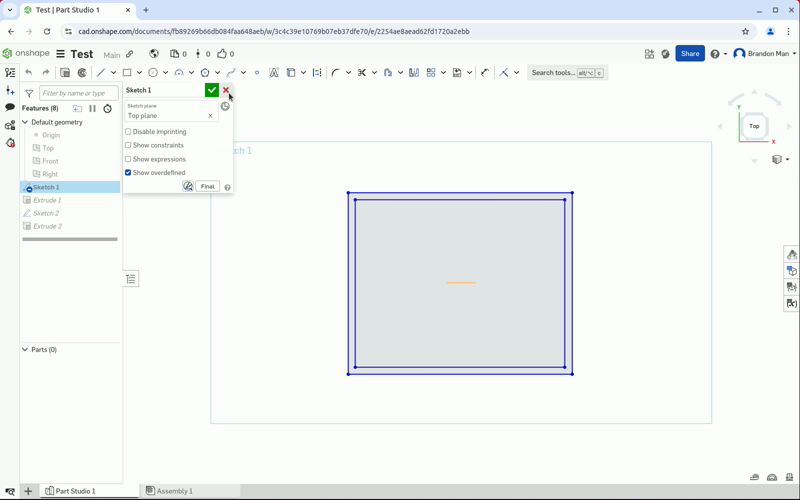
key(shift+s)
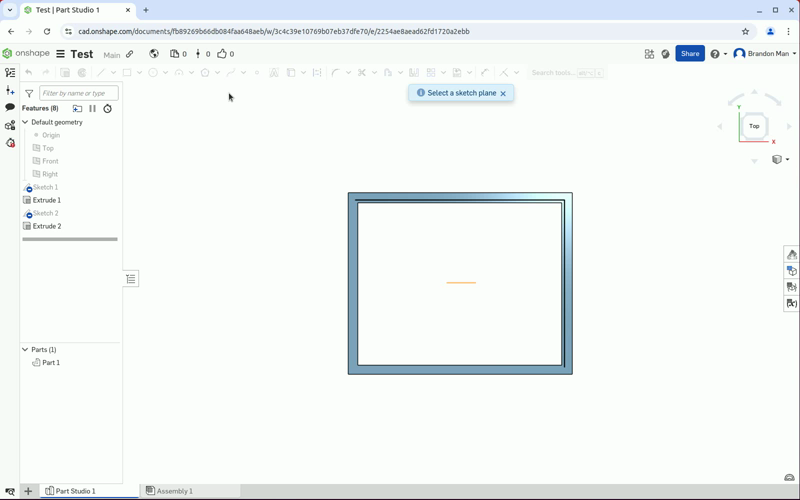
mouse_move(73, 150)
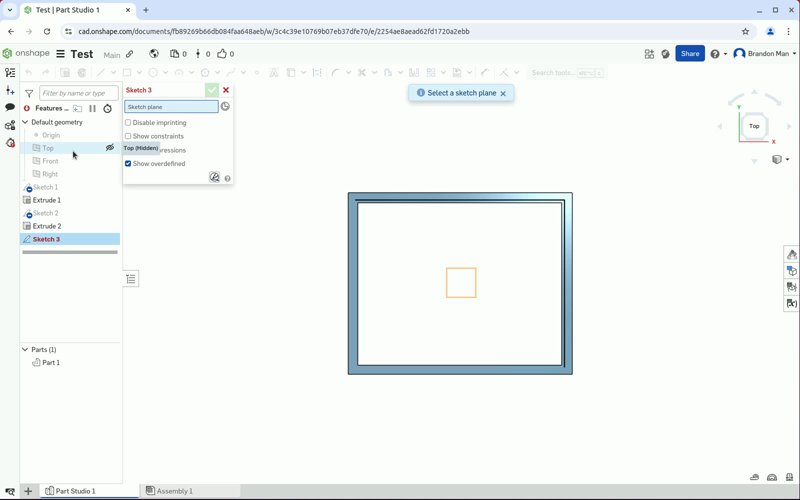
click(73, 150)
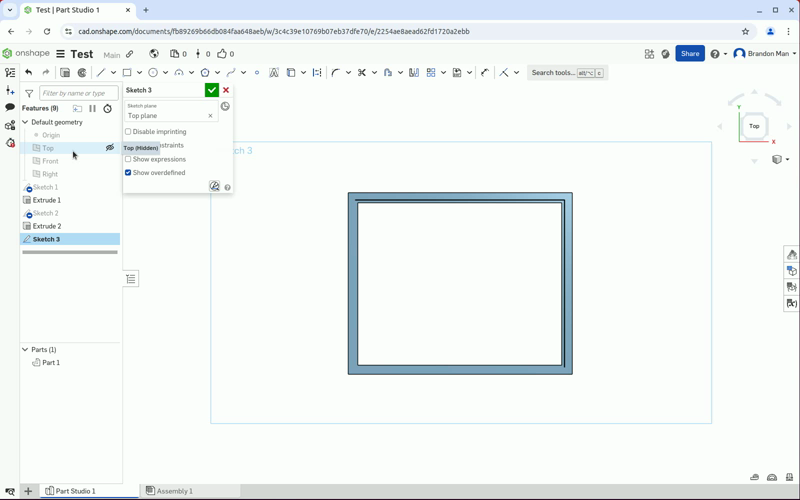
mouse_move(73, 352)
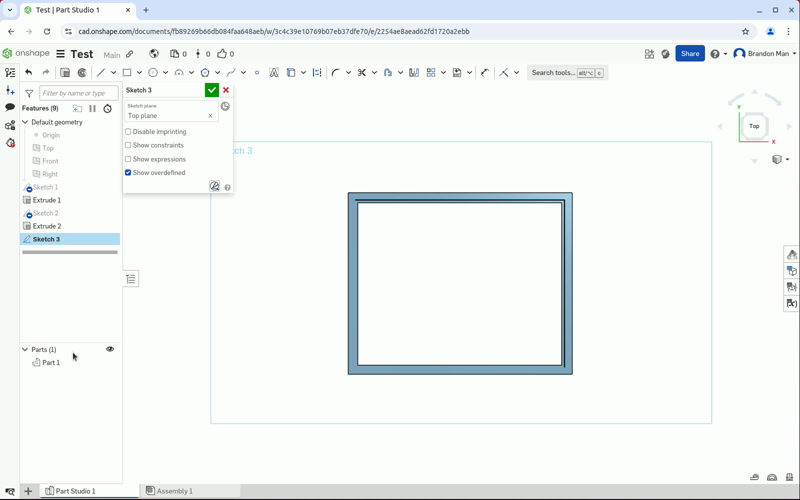
key(y)
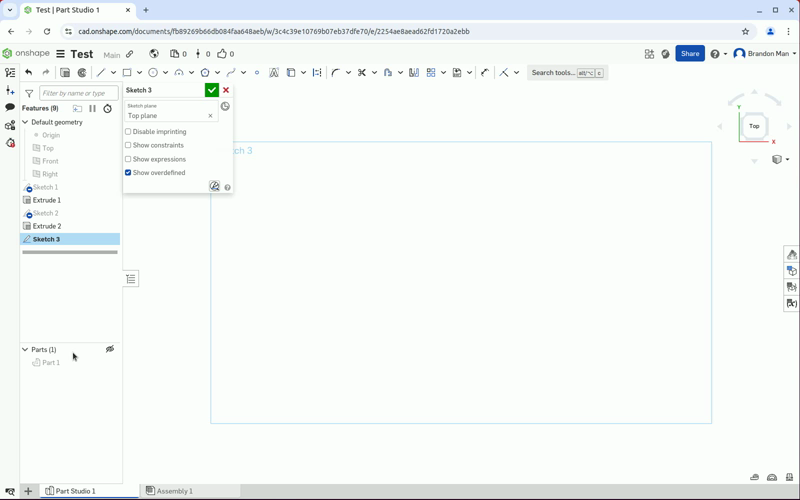
key(l)
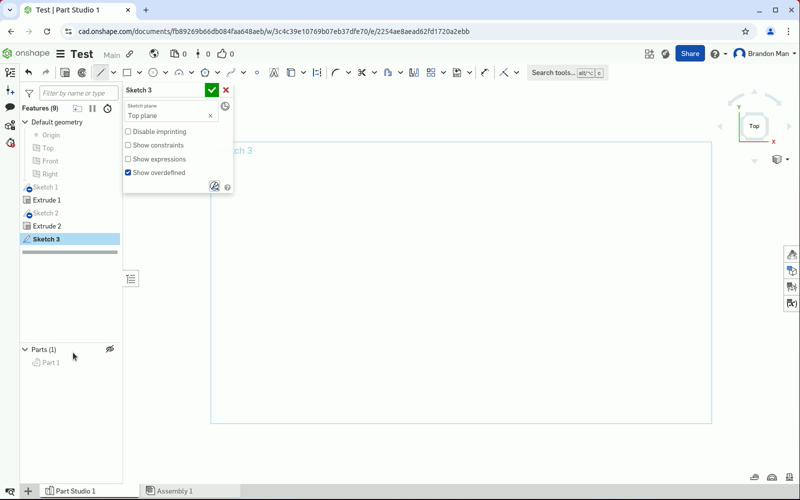
key_down(shift)
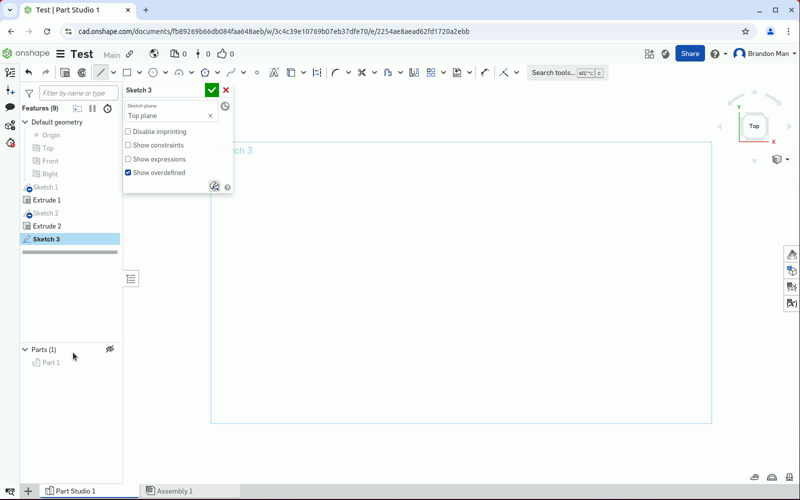
mouse_move(348, 374)
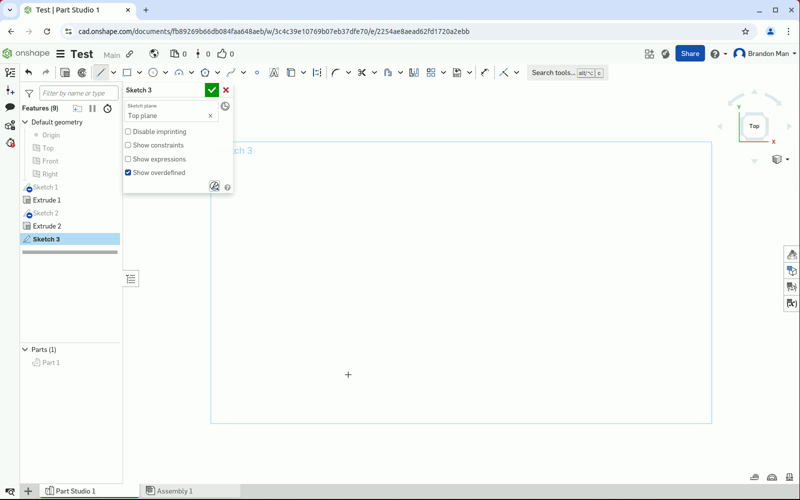
click(348, 374)
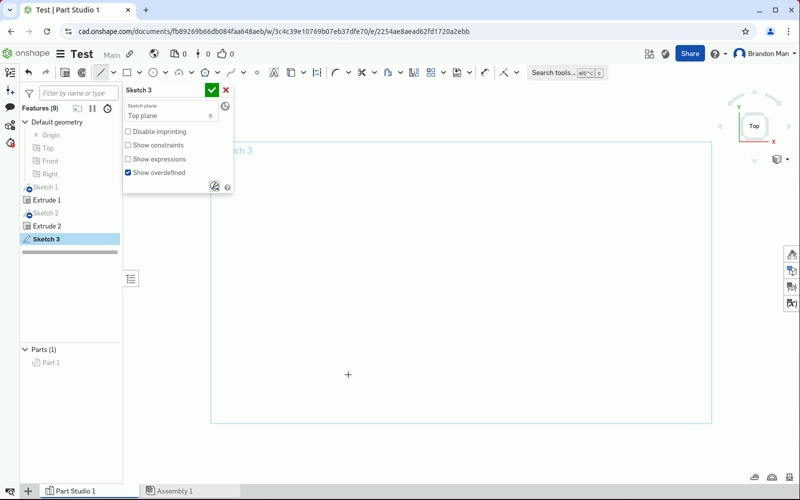
key_up(shift)
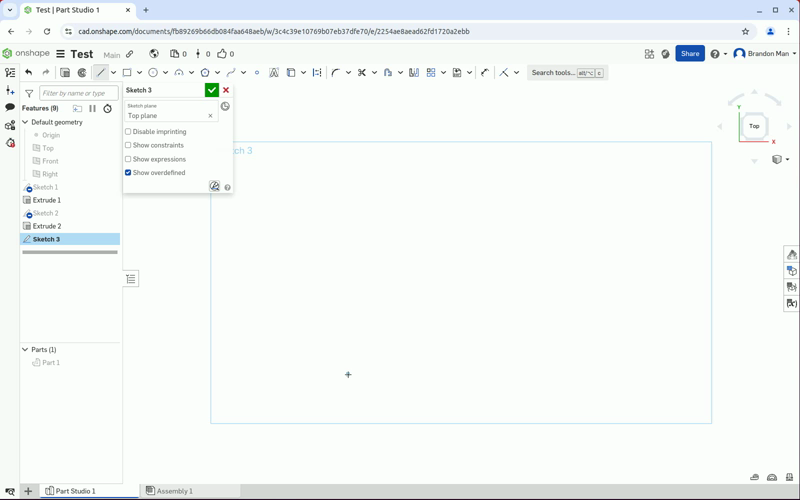
key_down(shift)
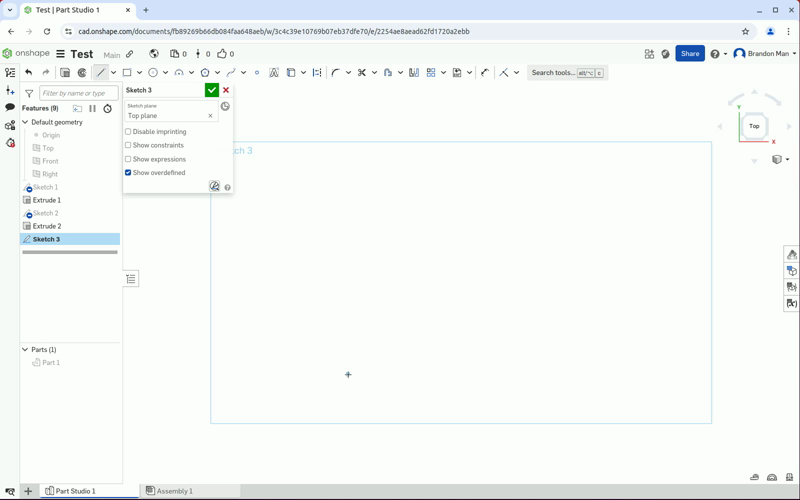
mouse_move(572, 374)
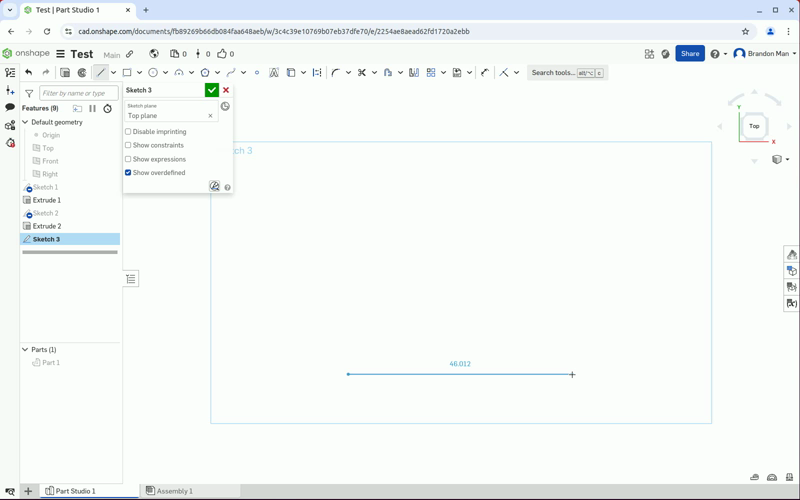
click(572, 374)
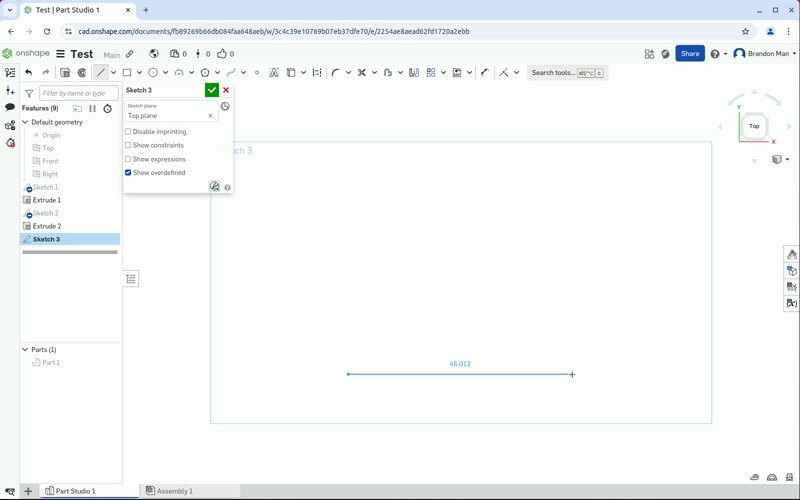
key_up(shift)
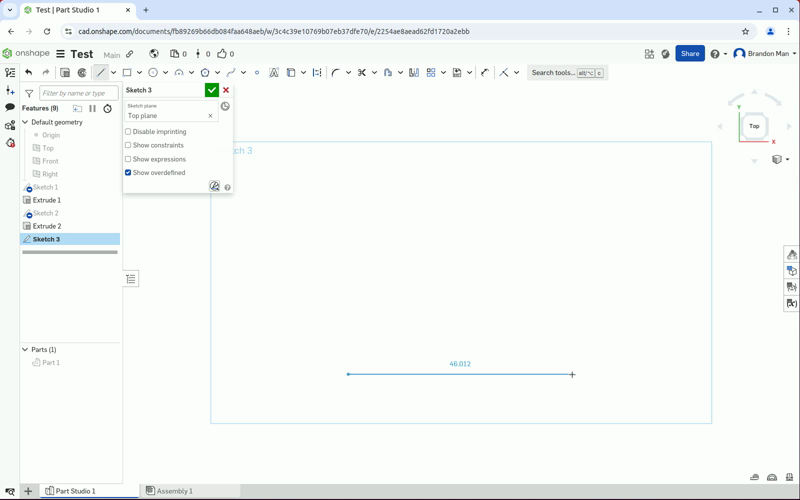
key_down(shift)
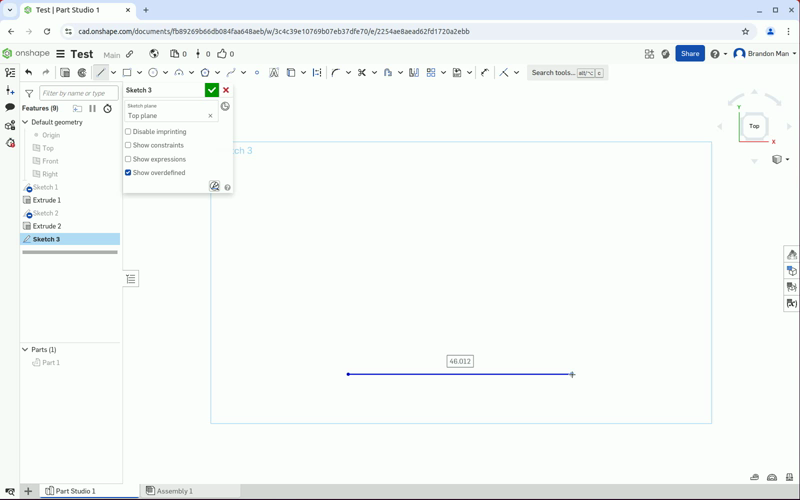
mouse_move(572, 192)
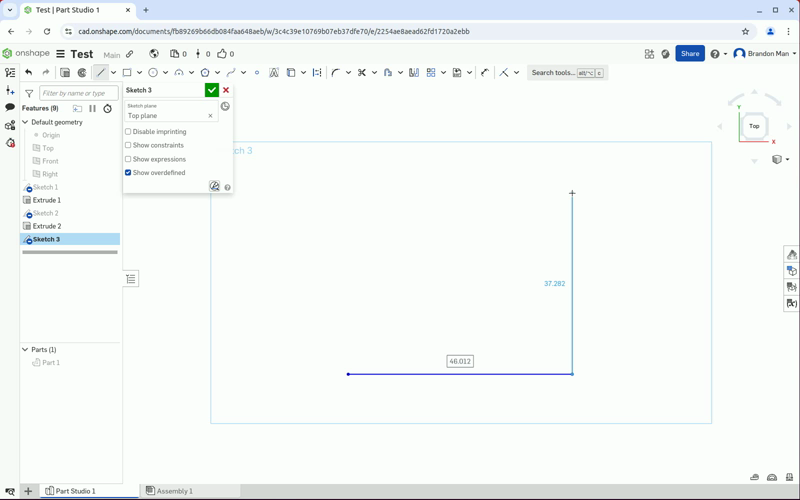
click(572, 192)
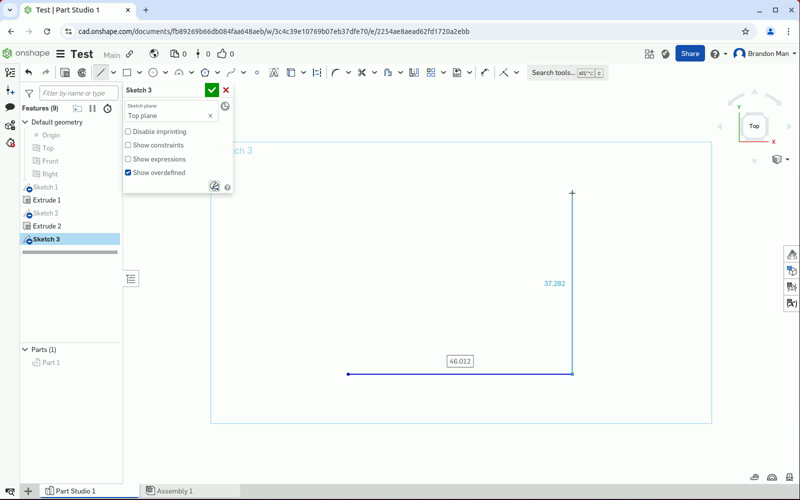
key_up(shift)
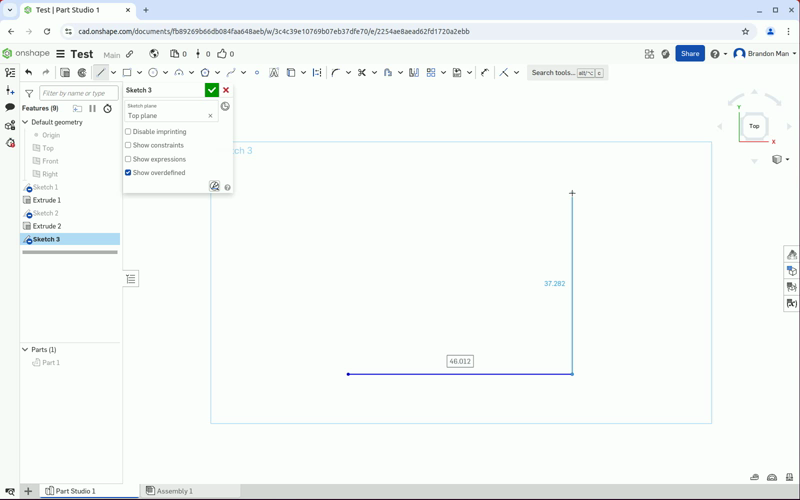
key_down(shift)
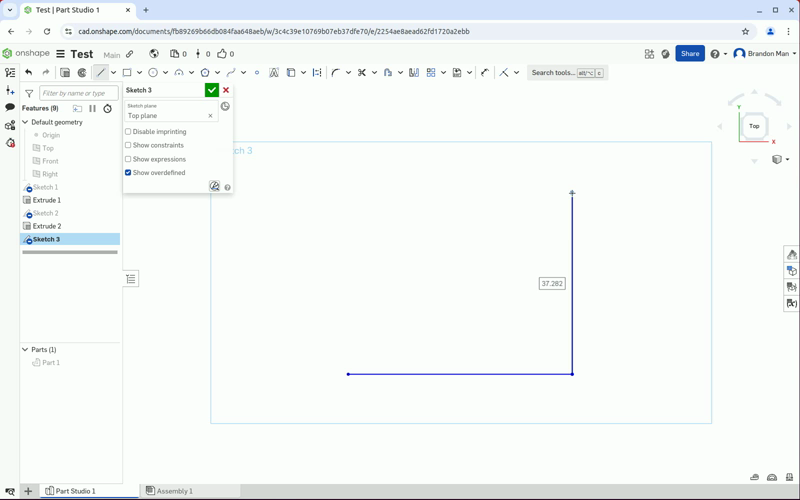
mouse_move(348, 192)
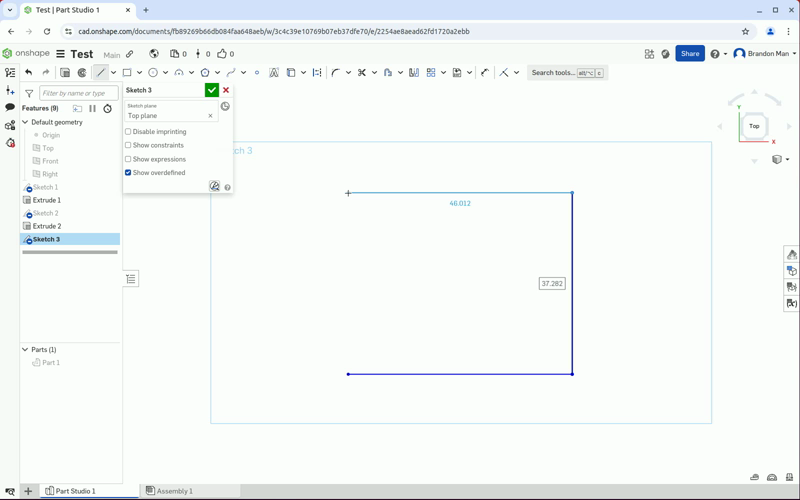
click(348, 192)
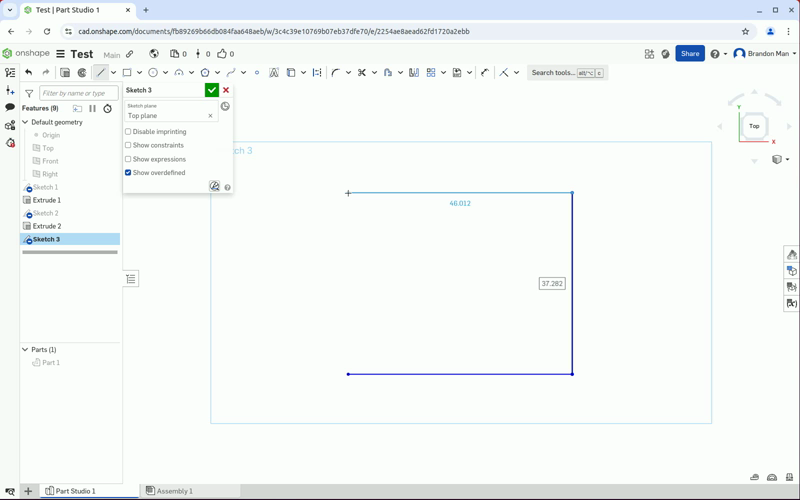
key_up(shift)
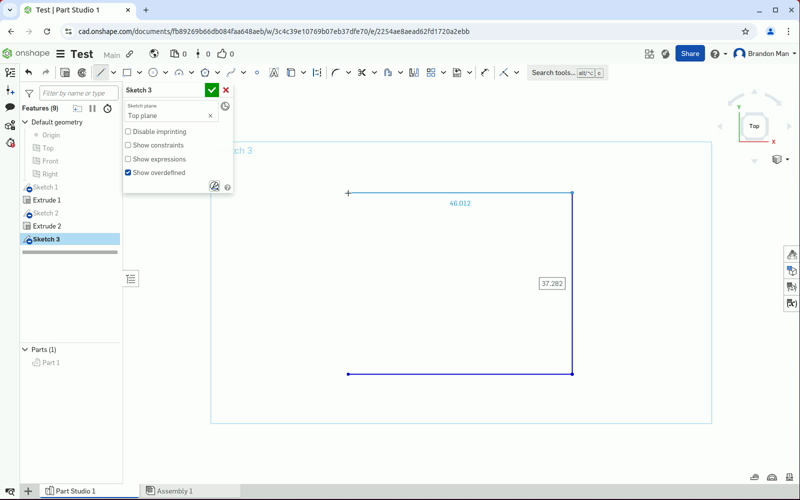
key_down(shift)
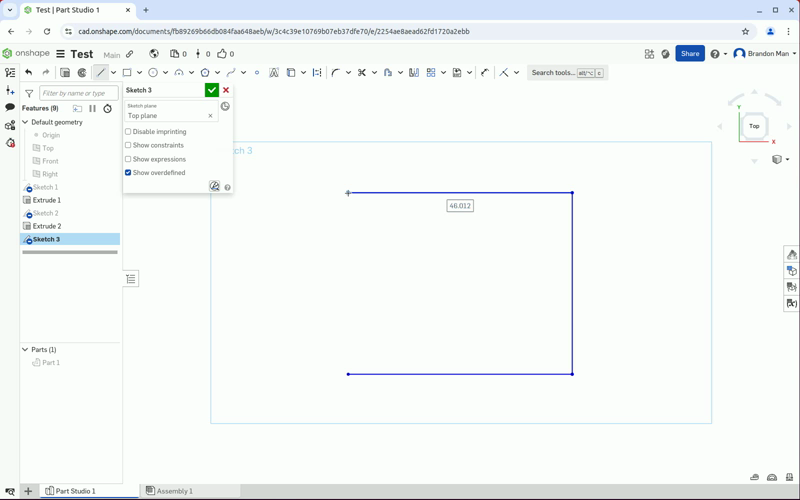
mouse_move(348, 374)
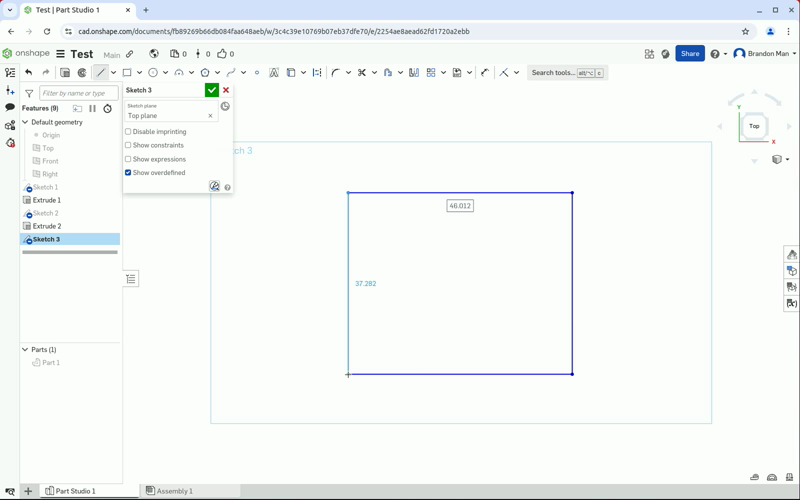
key_up(shift)
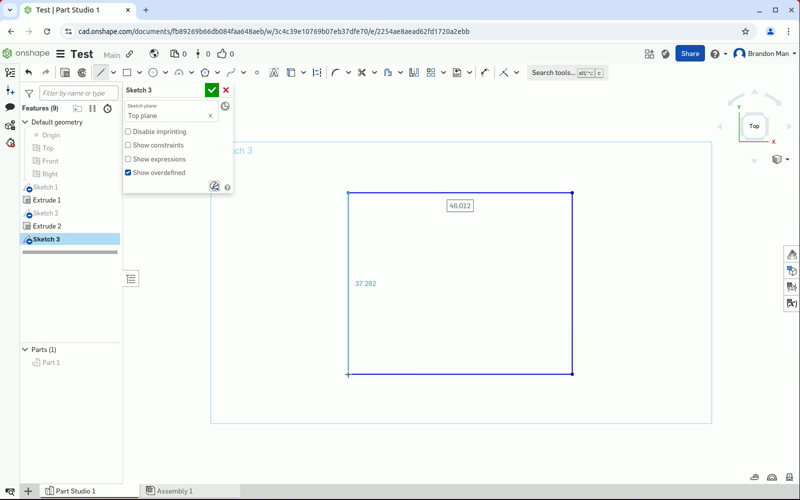
click(348, 374)
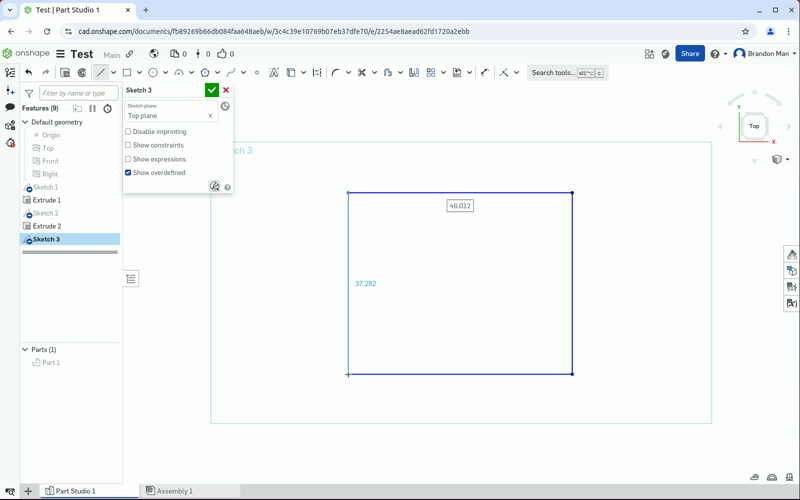
key(esc)
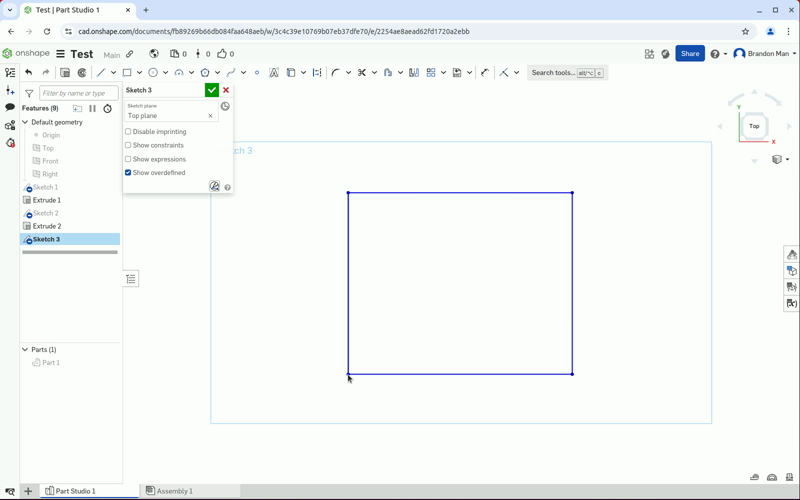
key(l)
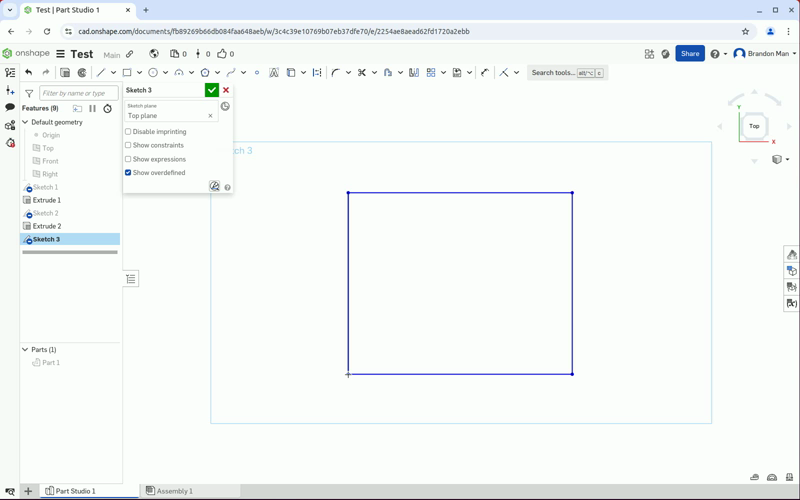
key_down(shift)
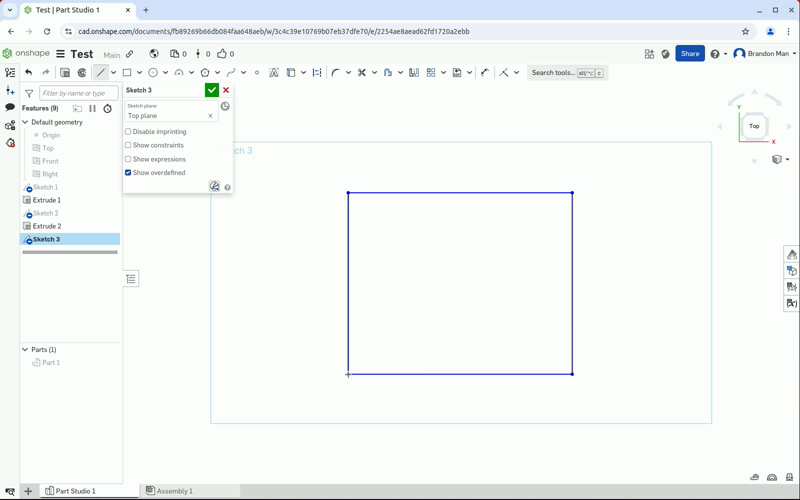
mouse_move(355, 367)
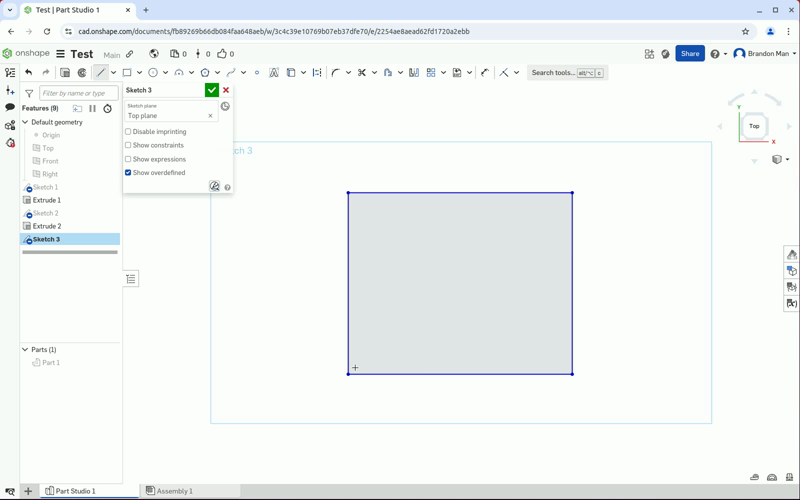
click(355, 367)
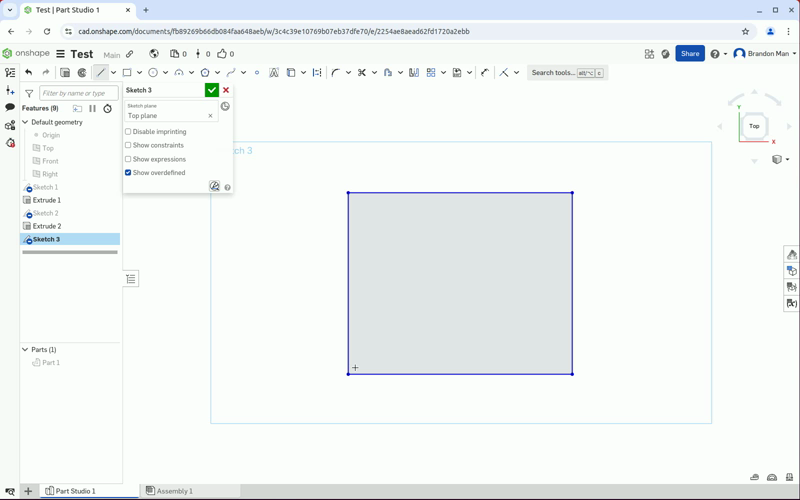
key_up(shift)
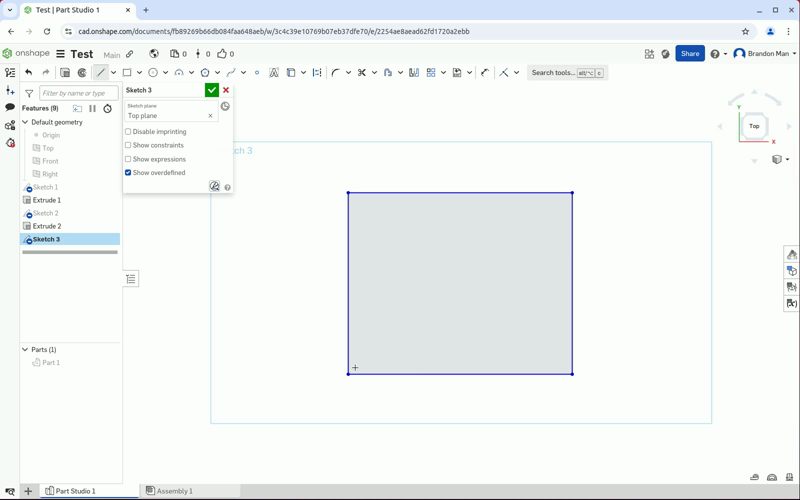
key_down(shift)
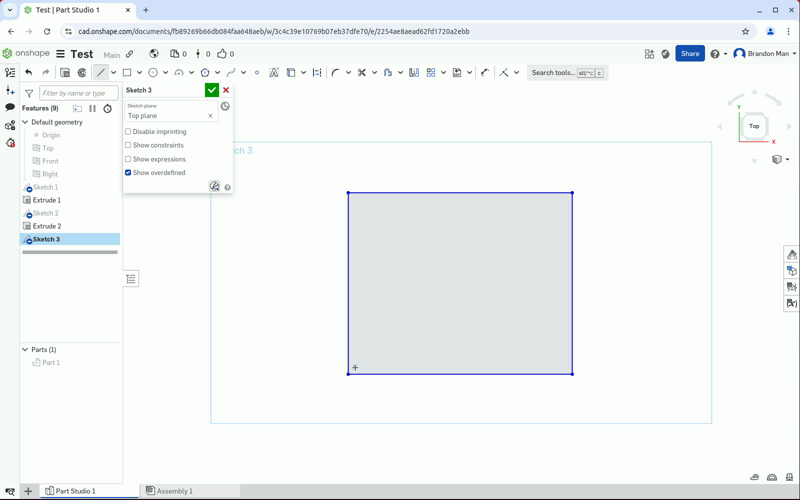
mouse_move(564, 367)
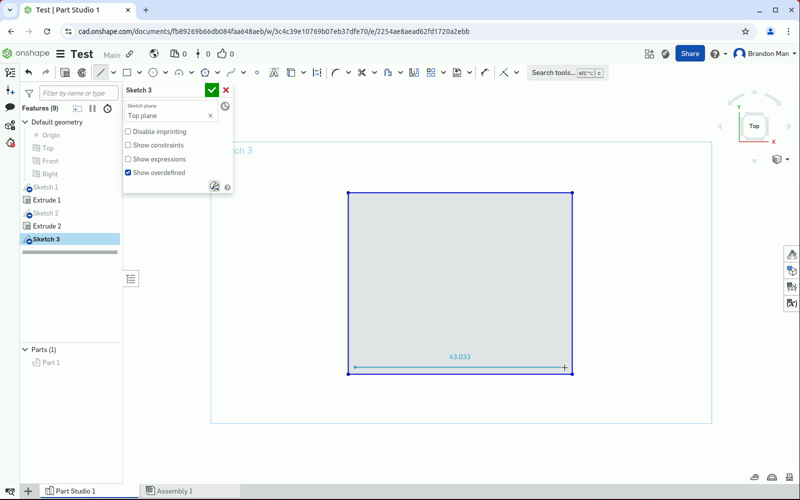
click(564, 367)
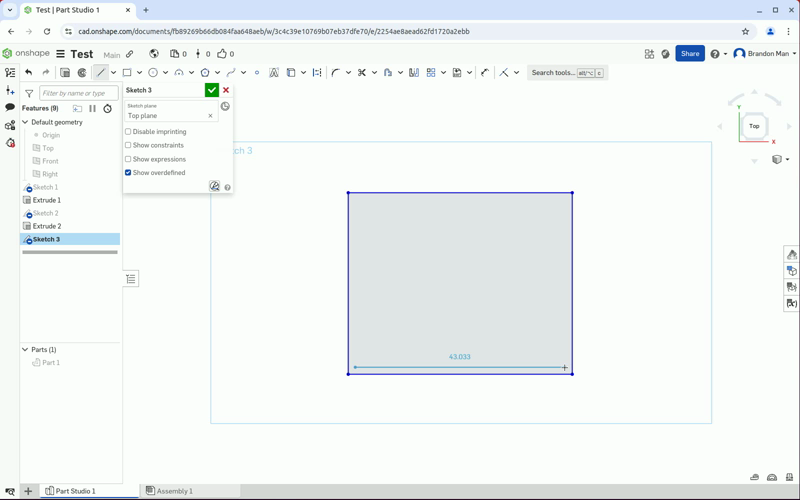
key_up(shift)
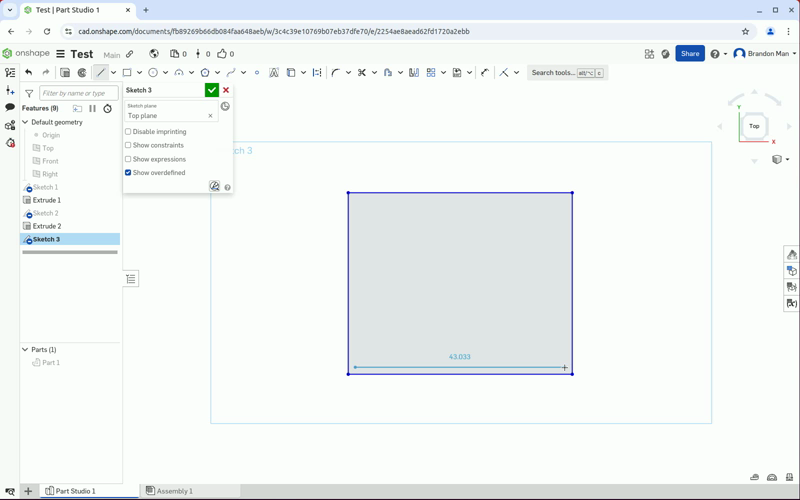
key_down(shift)
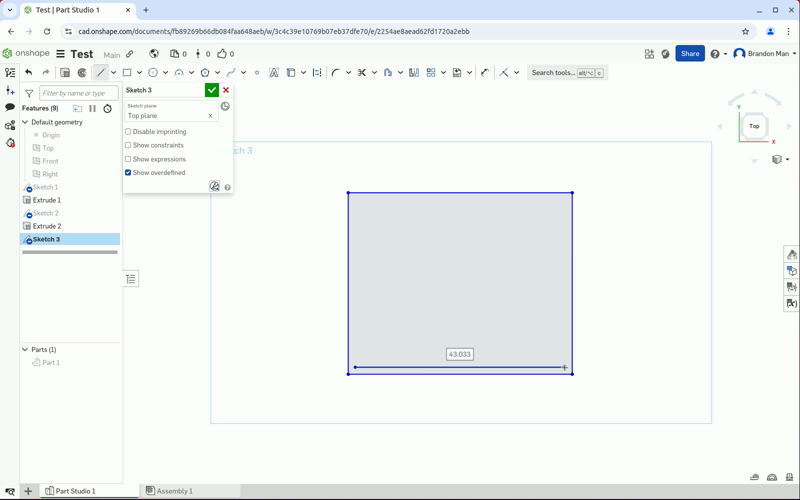
mouse_move(564, 199)
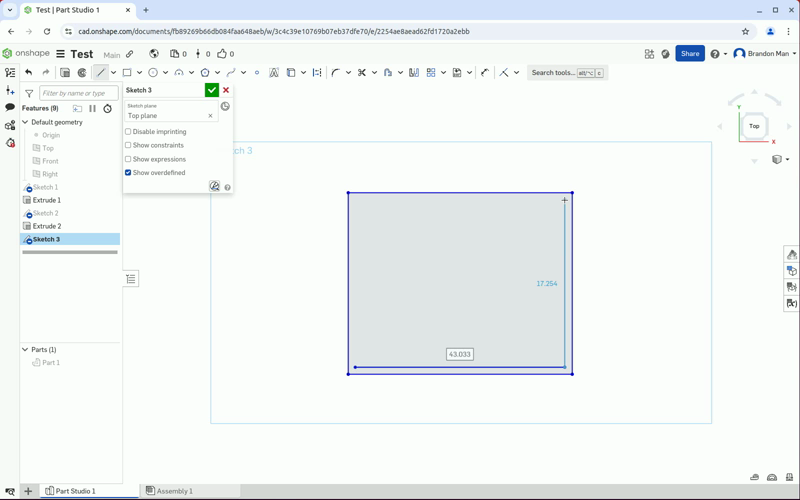
click(564, 199)
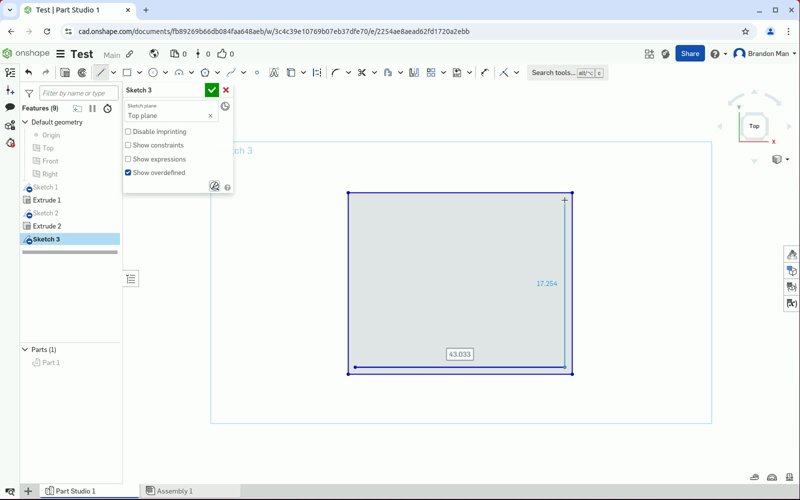
key_up(shift)
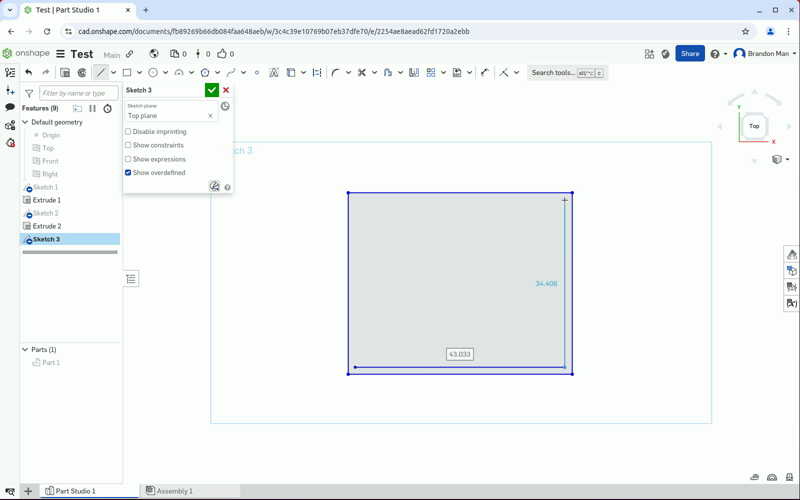
key_down(shift)
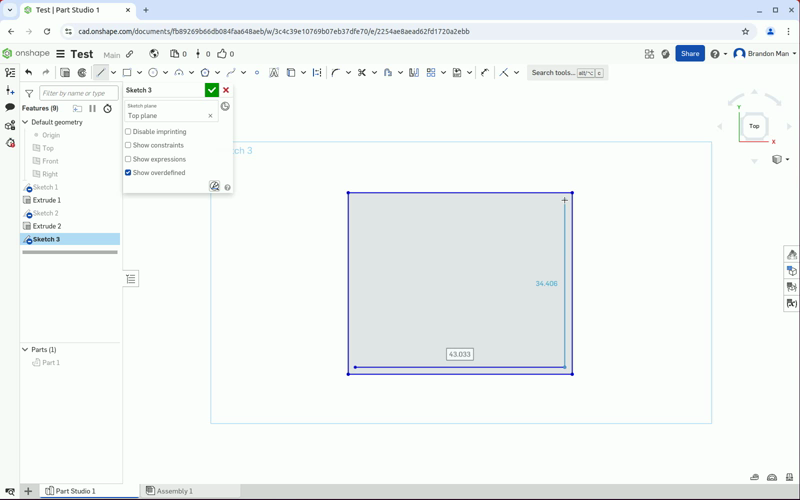
mouse_move(355, 199)
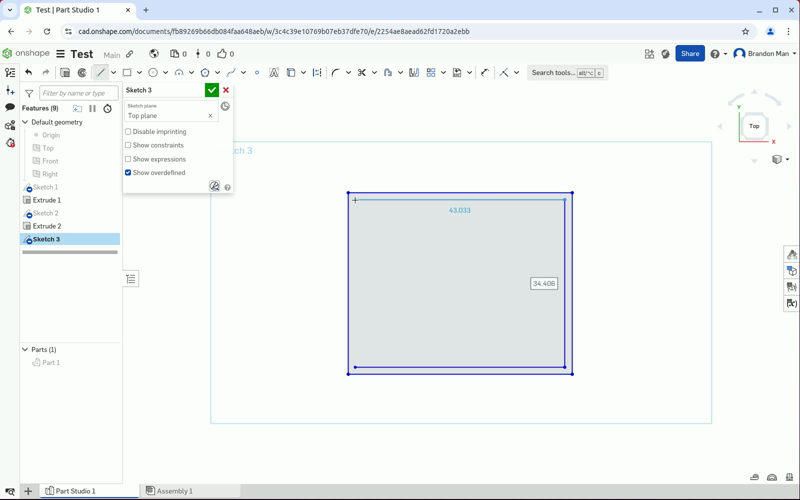
click(355, 199)
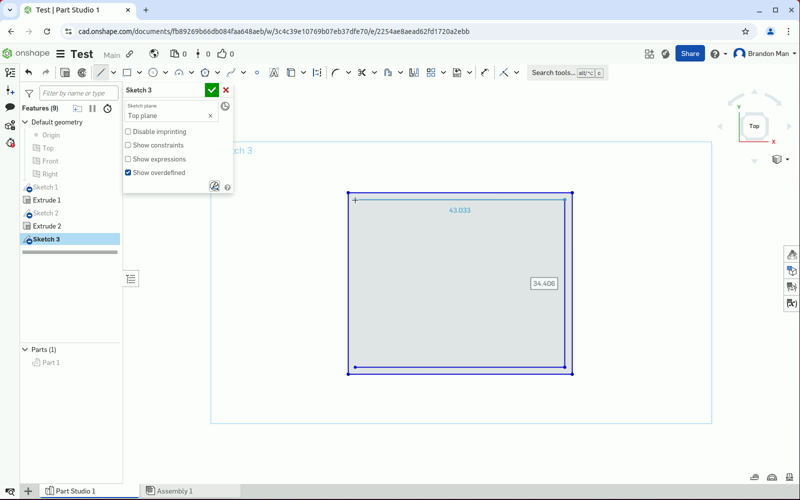
key_up(shift)
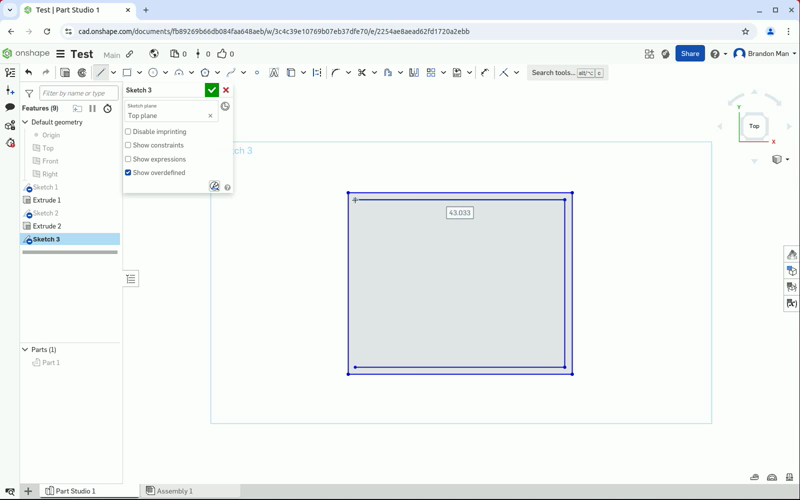
key_down(shift)
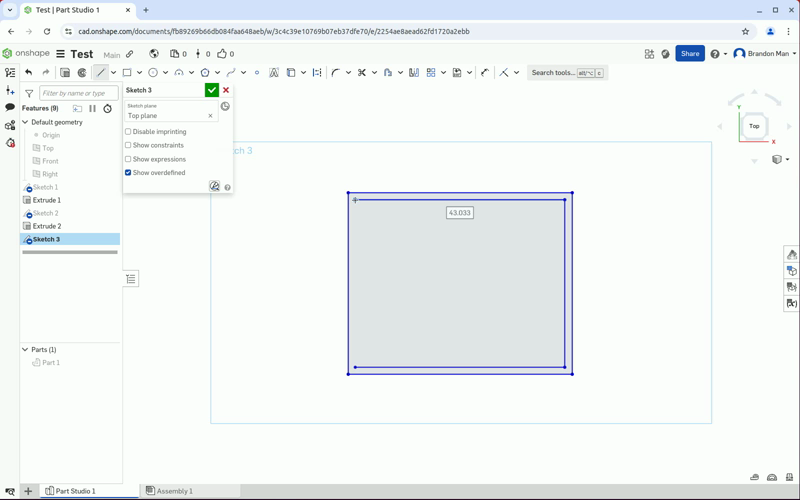
mouse_move(355, 367)
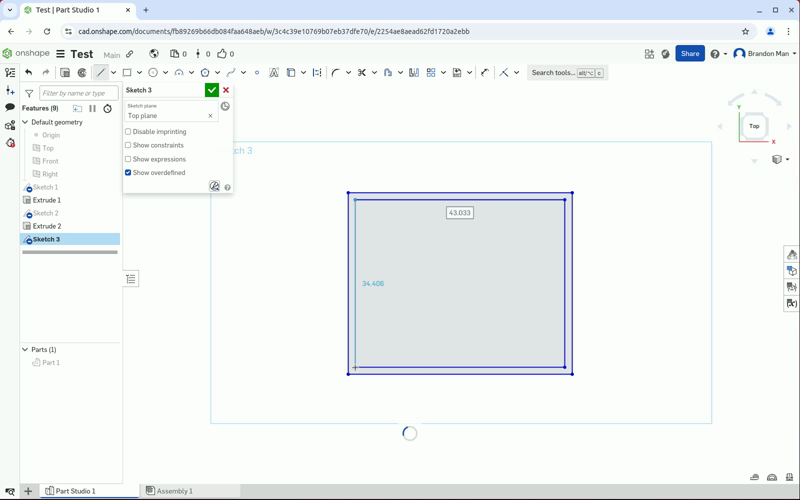
key_up(shift)
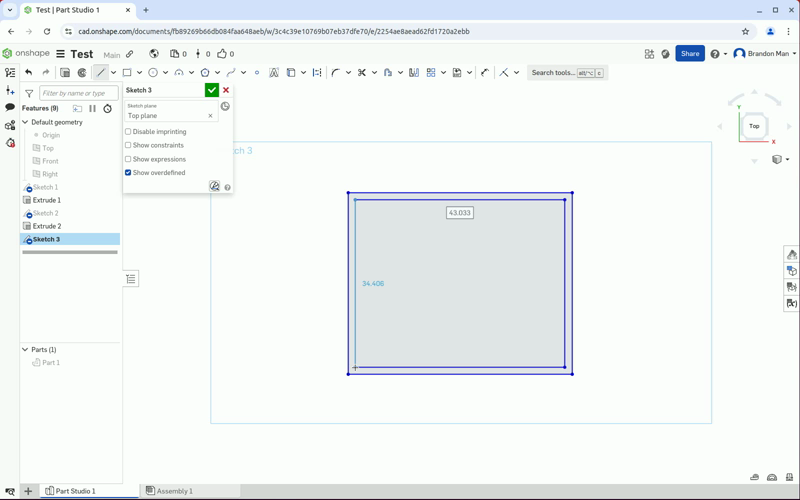
click(355, 367)
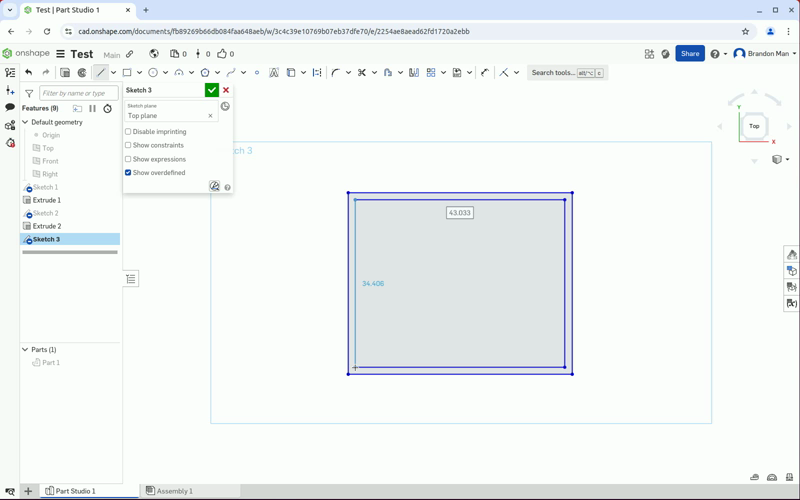
key(esc)
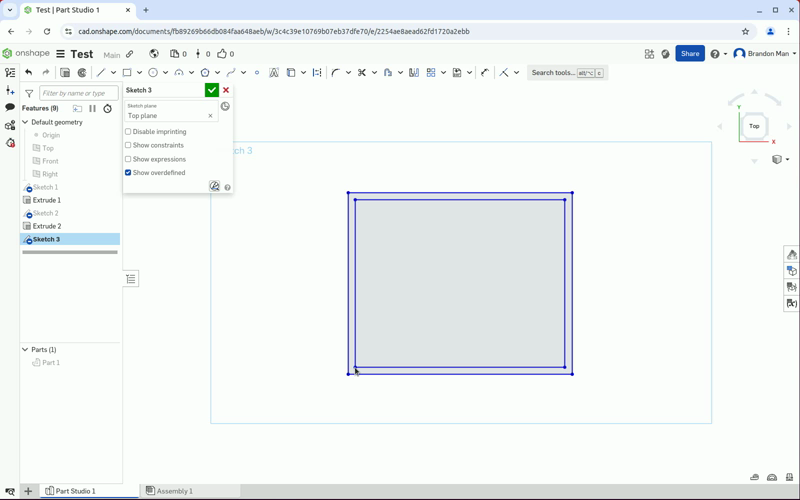
mouse_move(568, 196)
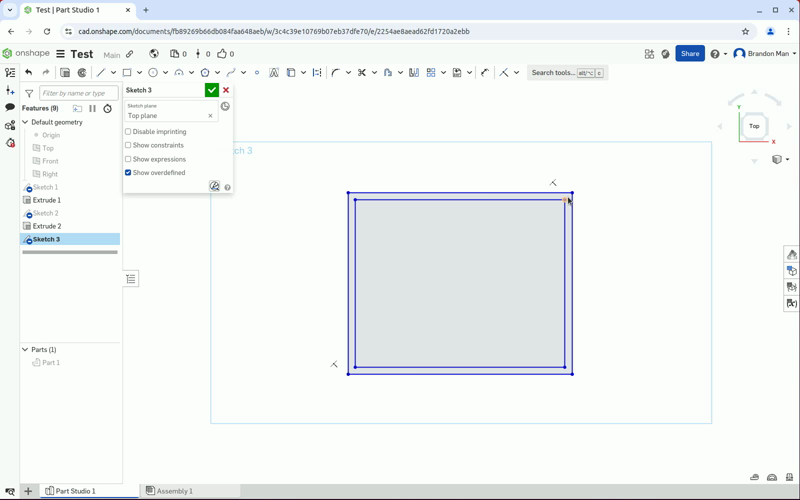
click(568, 196)
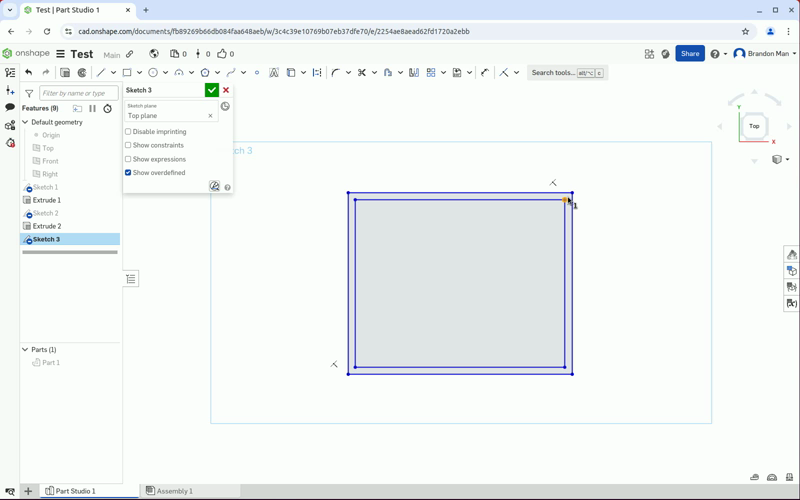
mouse_move(73, 352)
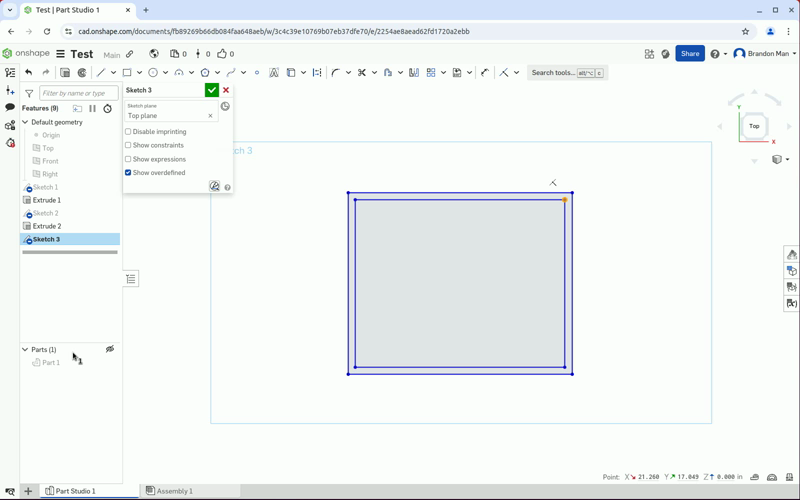
key(shift+y)
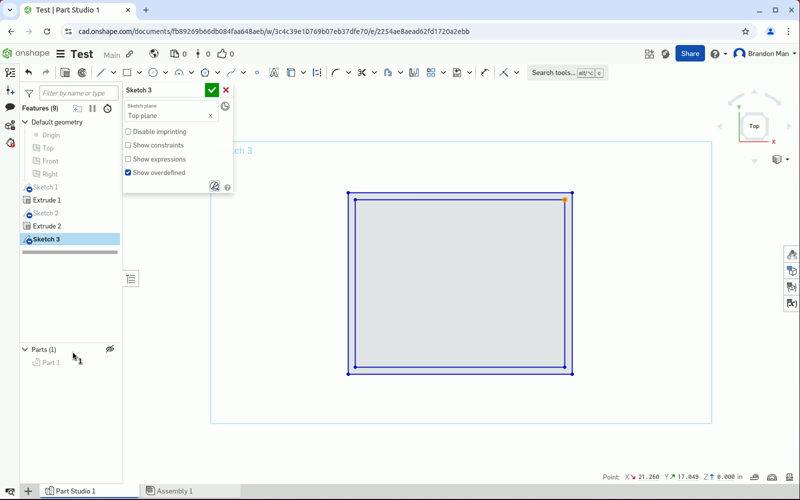
key(shift+e)
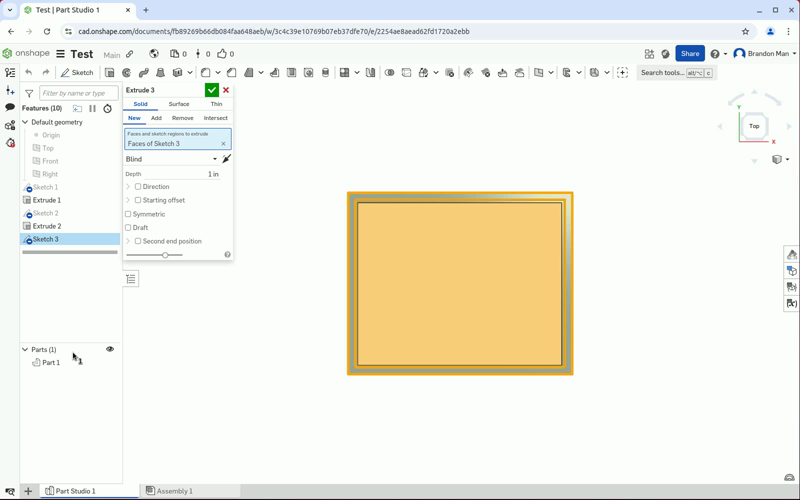
mouse_move(143, 106)
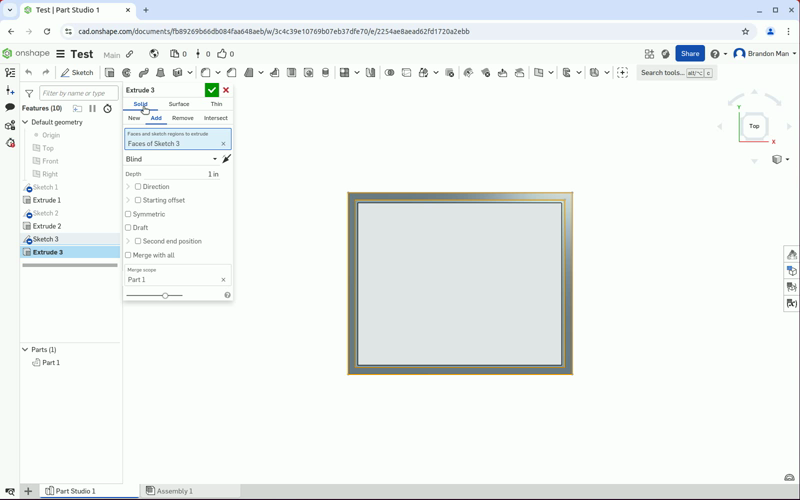
click(143, 106)
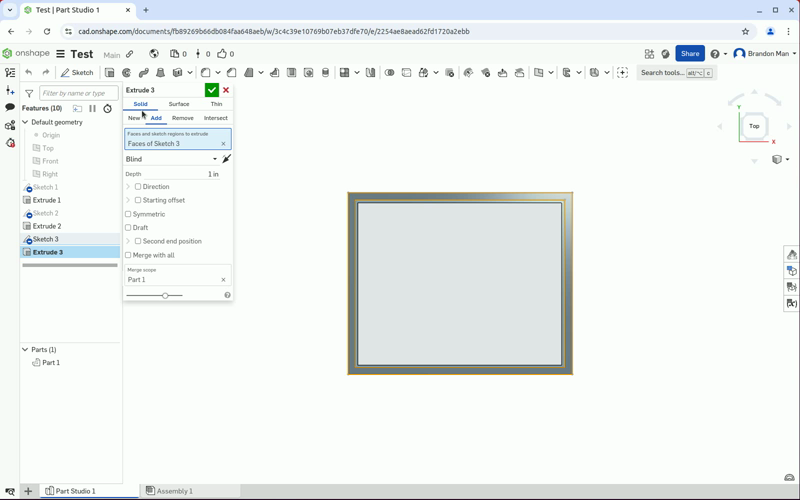
mouse_move(137, 120)
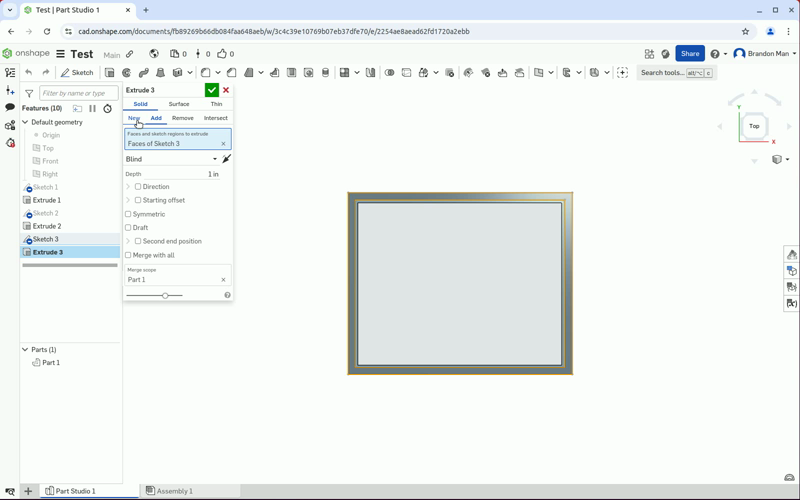
click(137, 120)
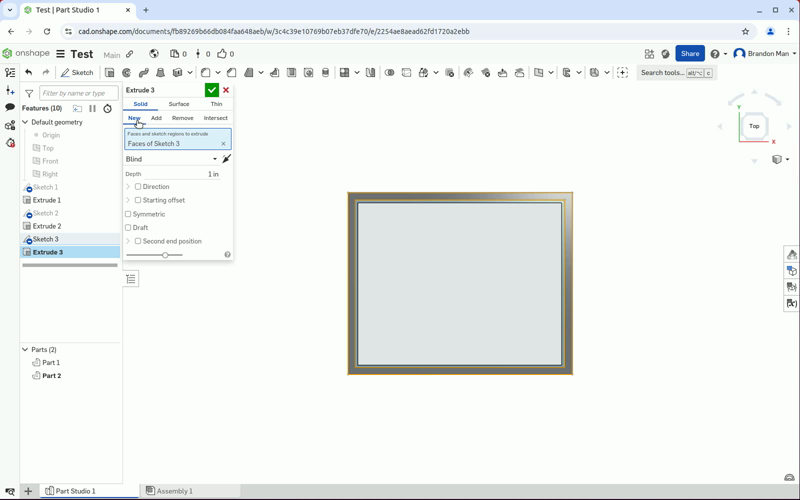
key(tab, 4)
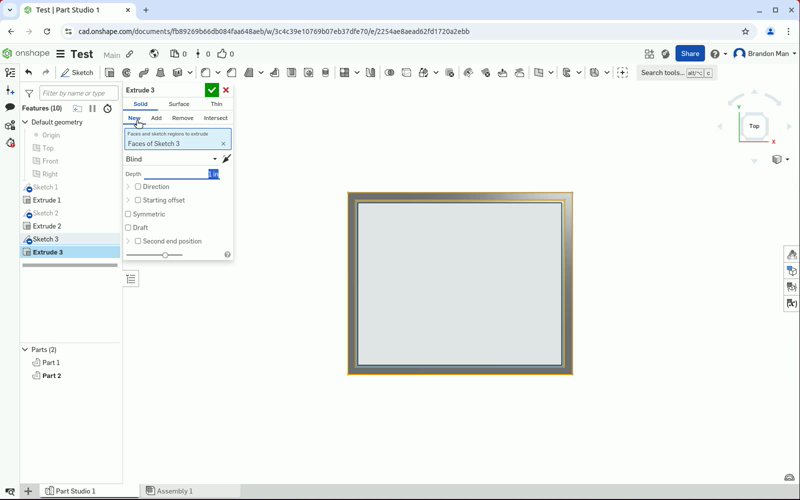
text(-0.963)
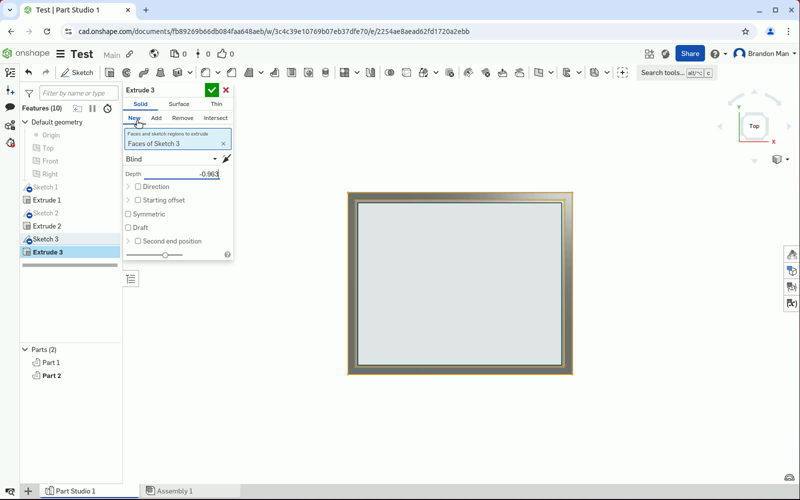
key(enter)
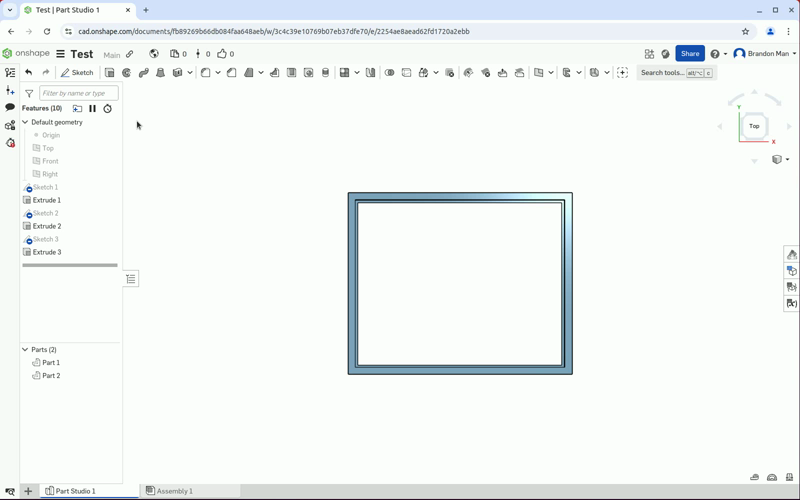
key(shift+h)
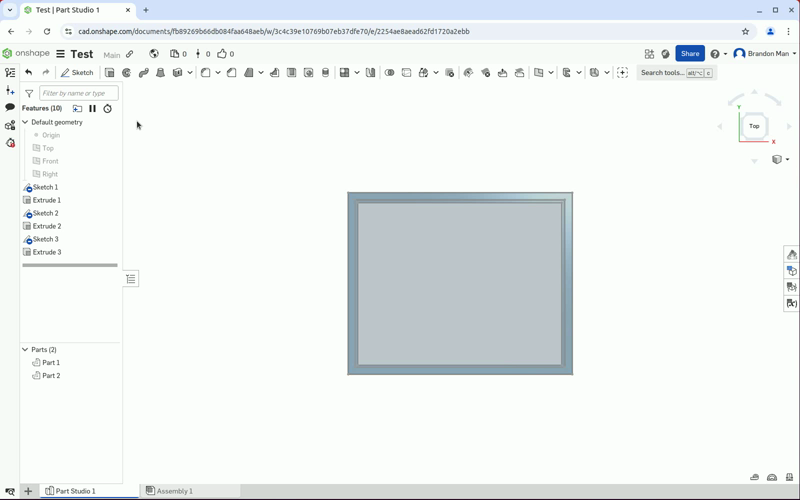
key(shift+h)
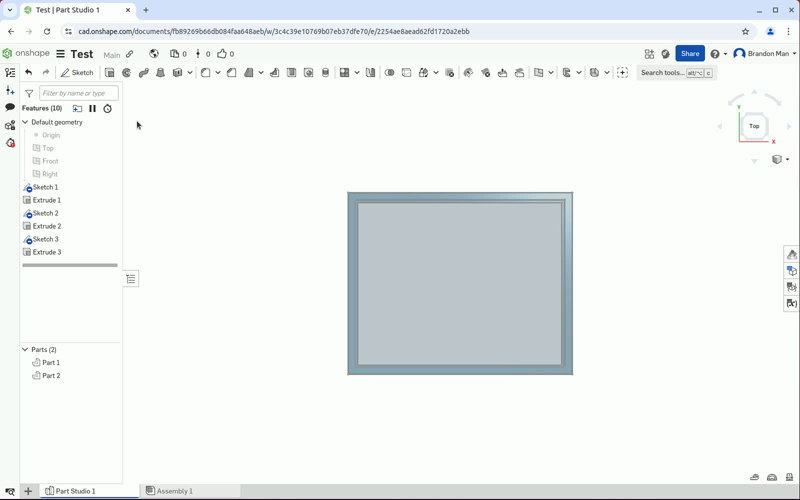
key(shift+7)
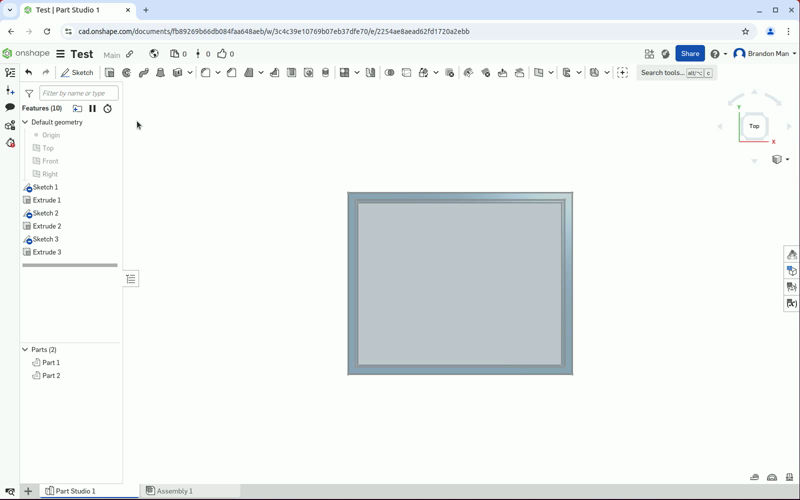
key(up, 3)
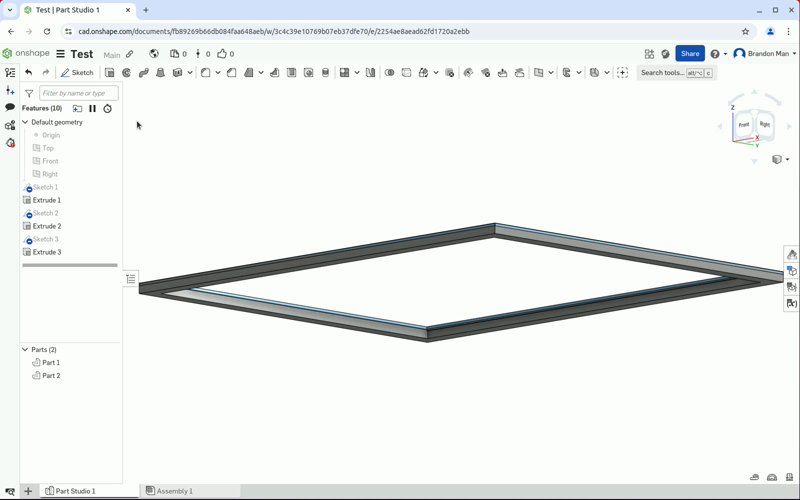
key(left, 3)
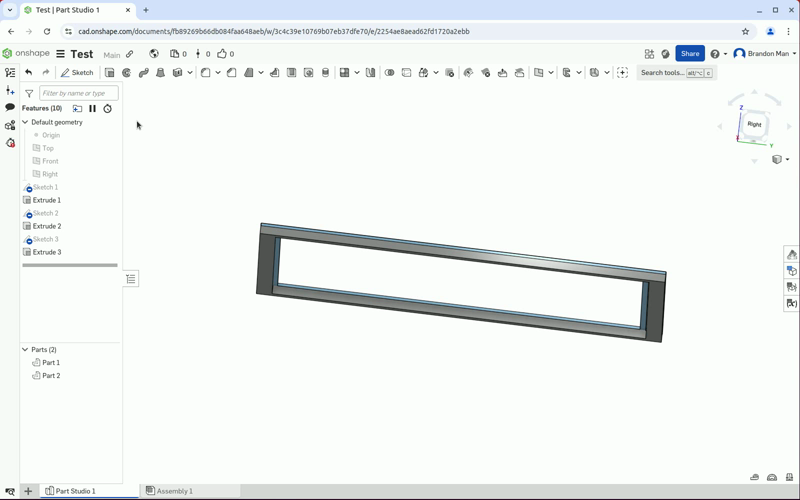
key(right, 3)
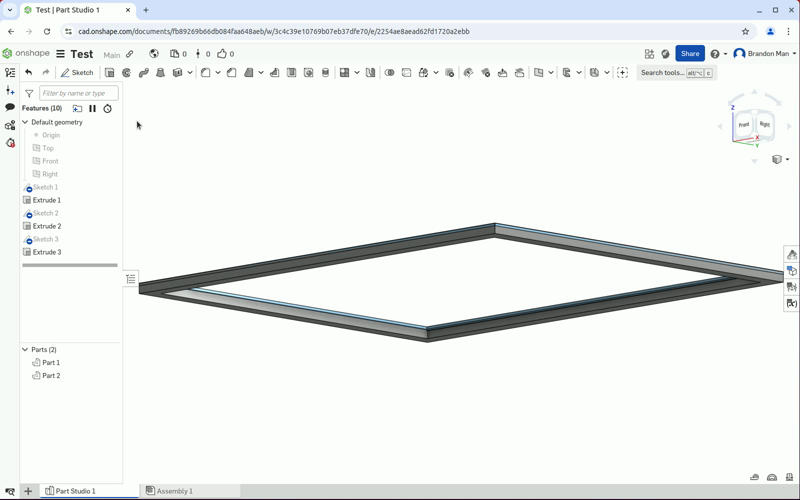
key(down, 3)
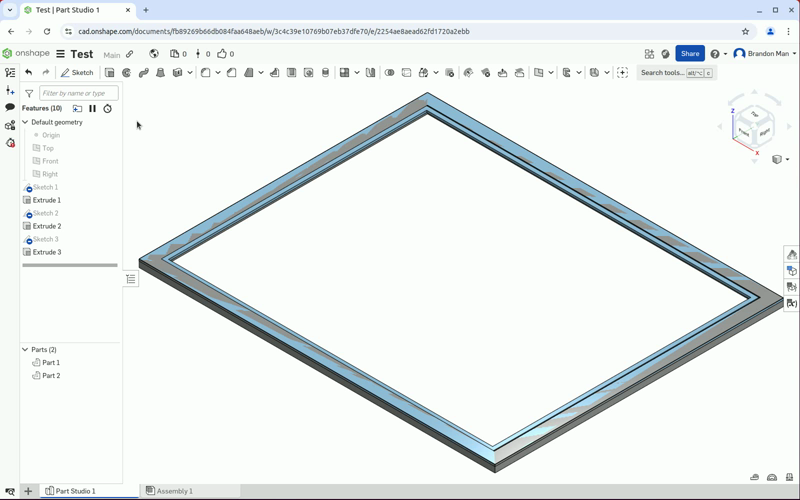
mouse_move(73, 189)
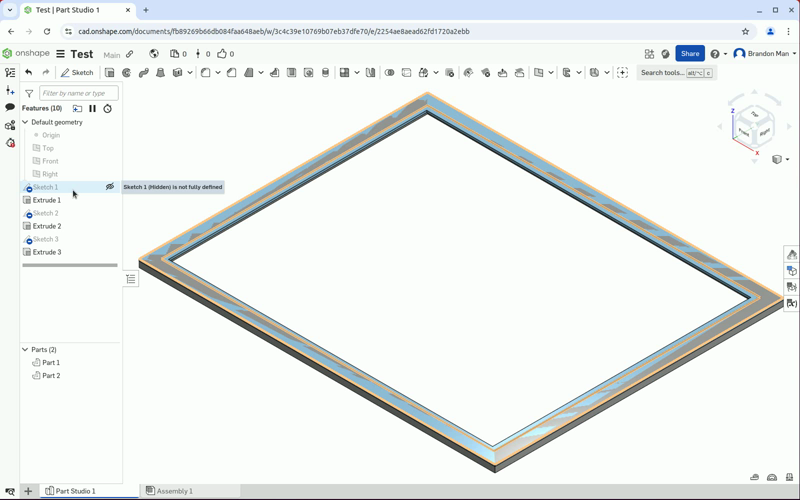
click(73, 189)